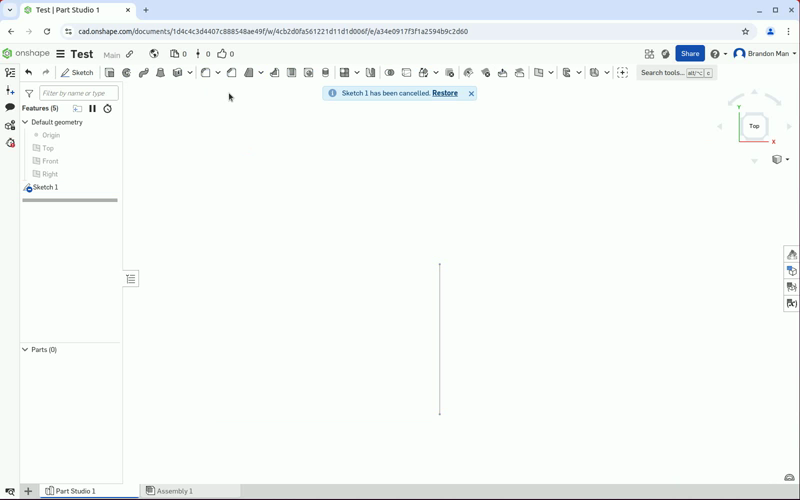
key(shift+h)
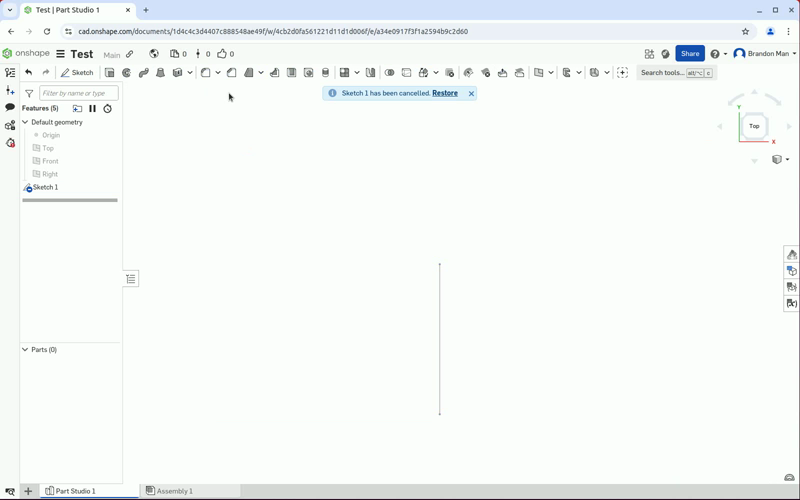
key(shift+s)
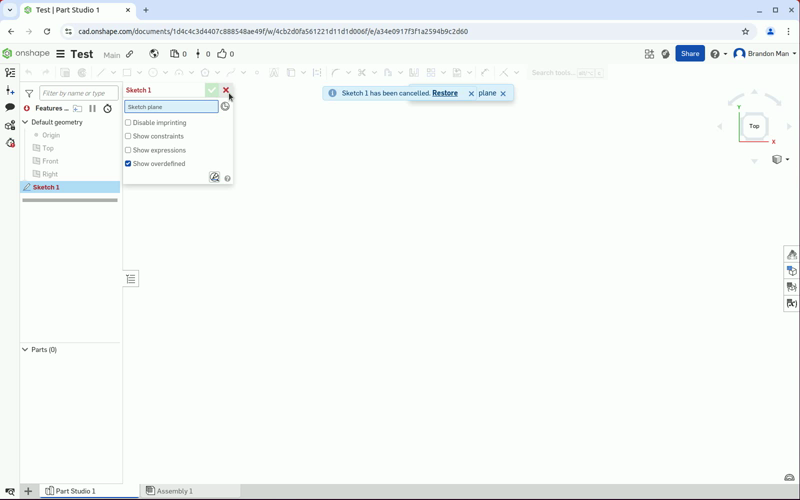
mouse_move(73, 150)
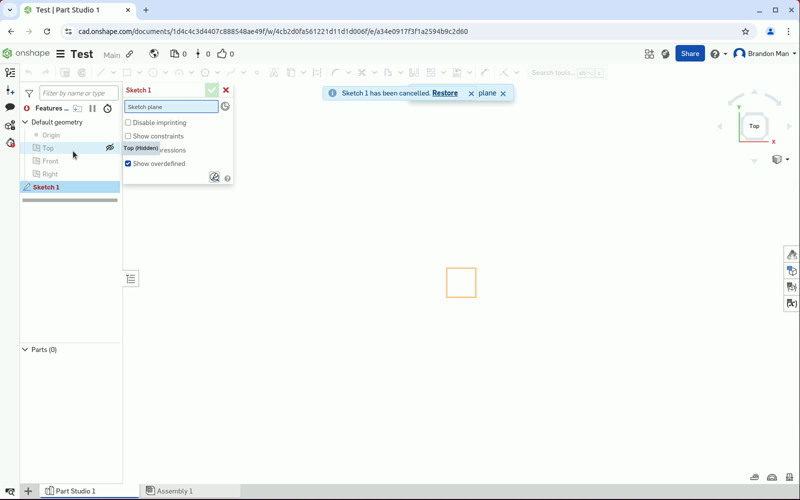
click(73, 150)
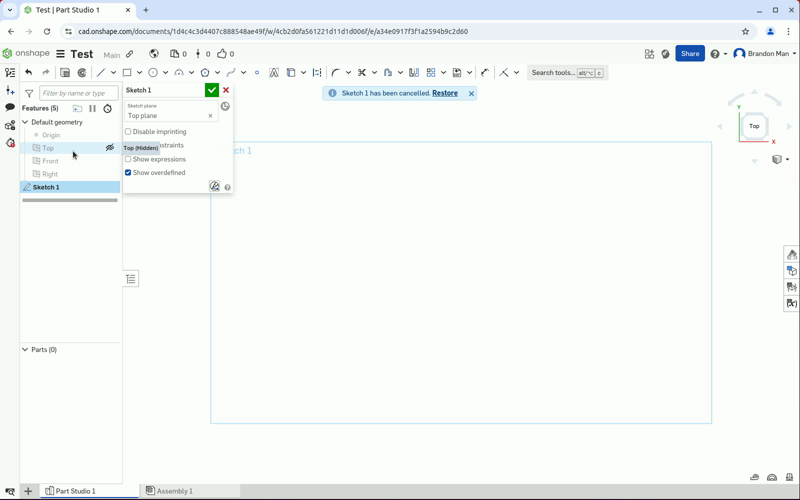
mouse_move(73, 352)
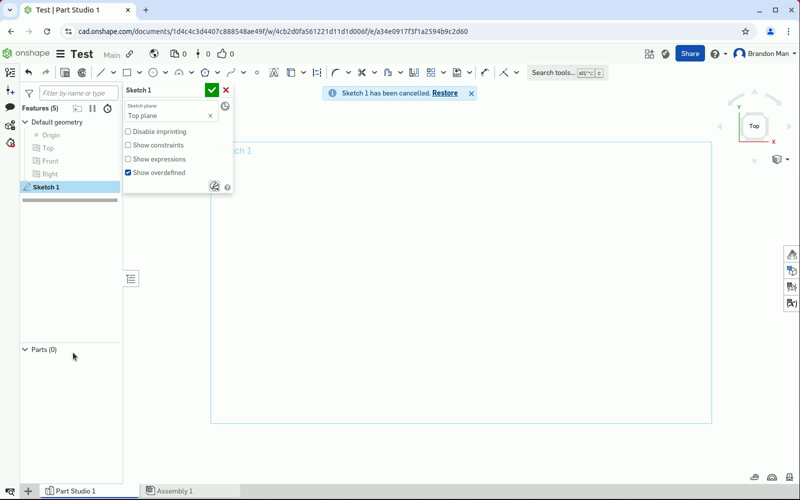
key(y)
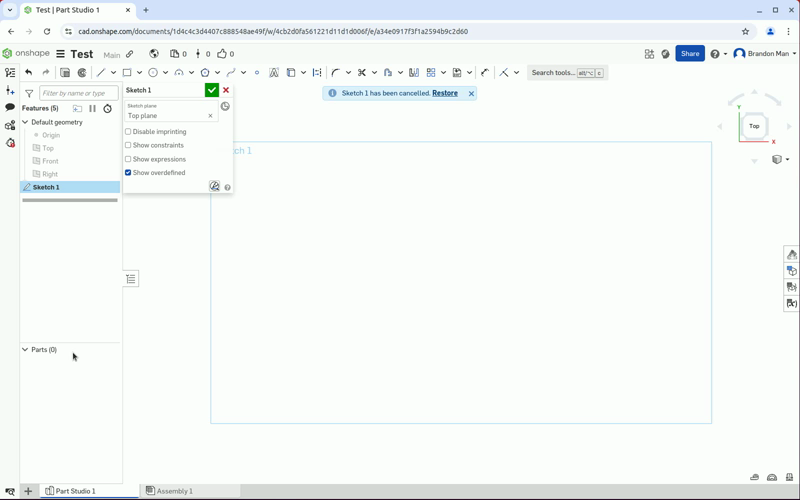
key(l)
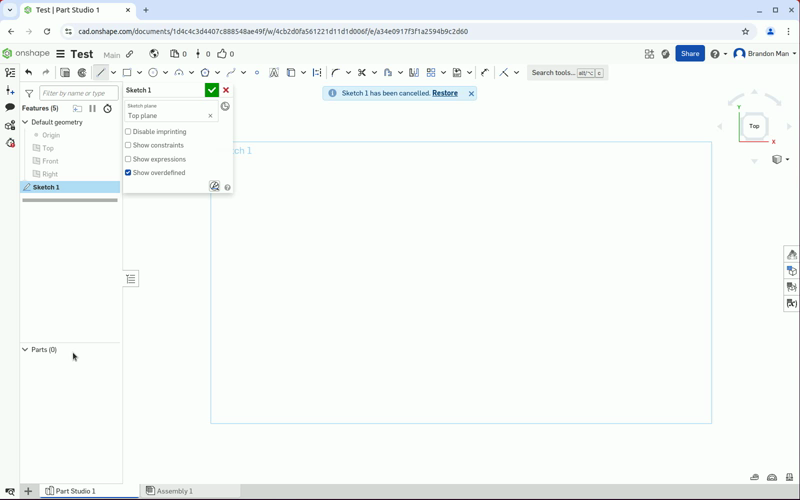
key_down(shift)
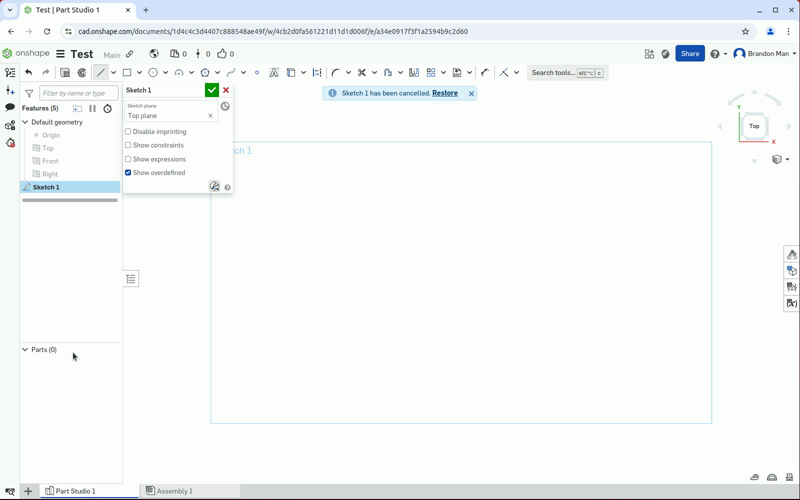
mouse_move(419, 322)
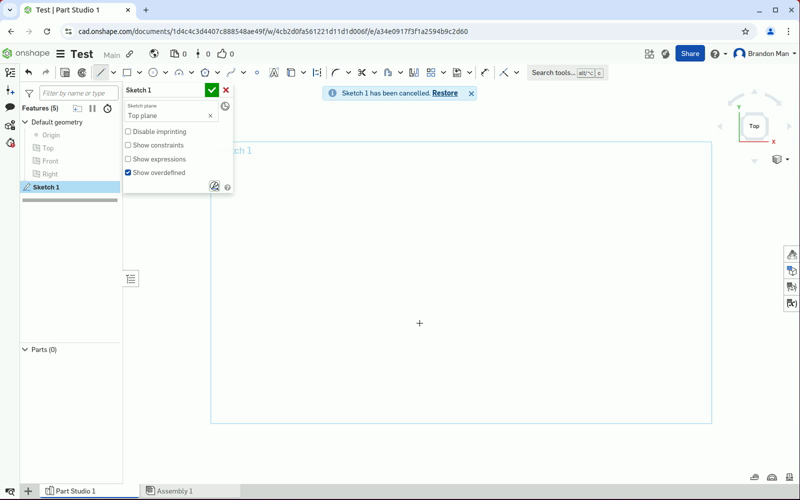
click(419, 322)
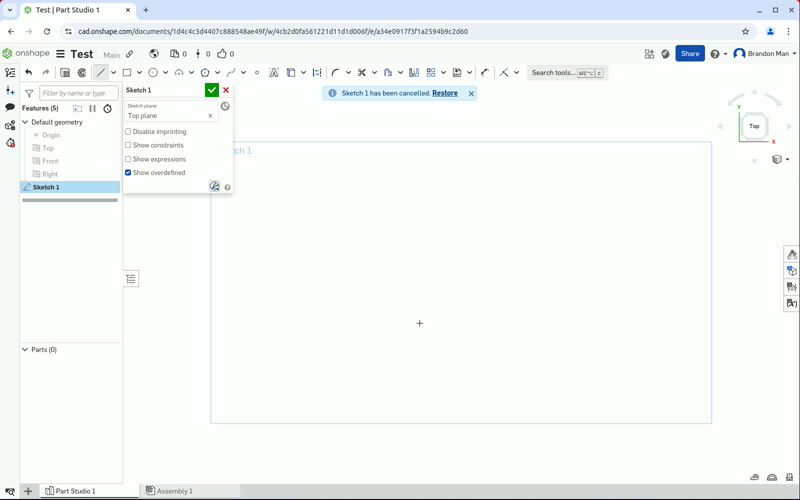
key_up(shift)
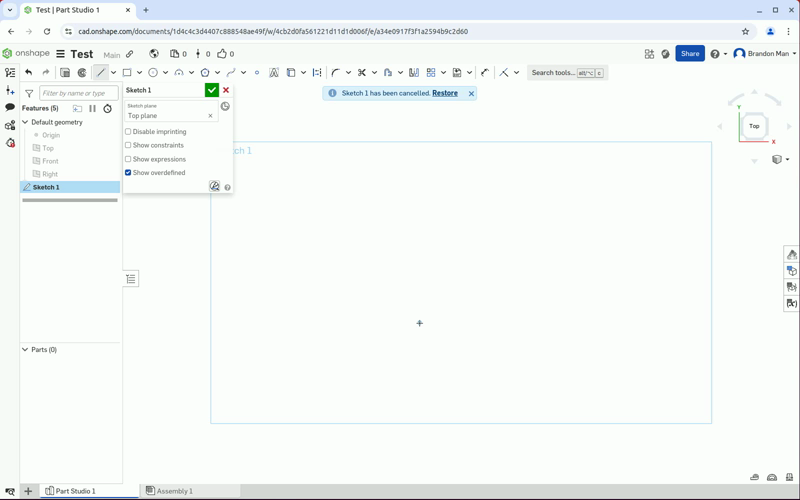
key_down(shift)
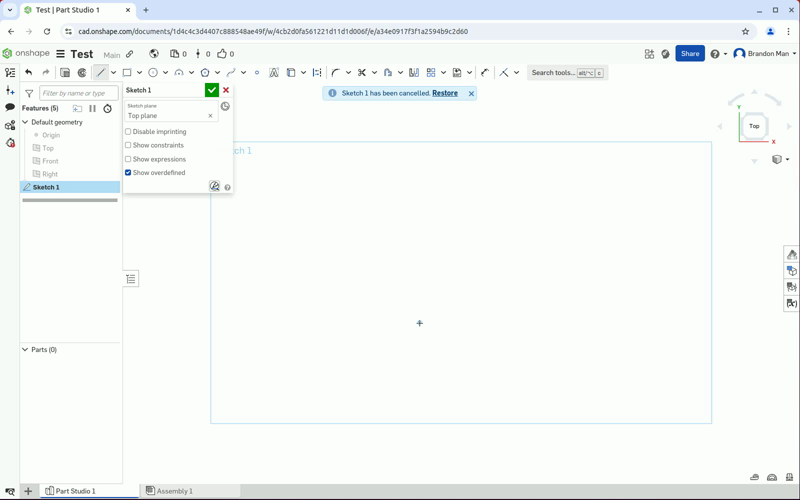
mouse_move(502, 322)
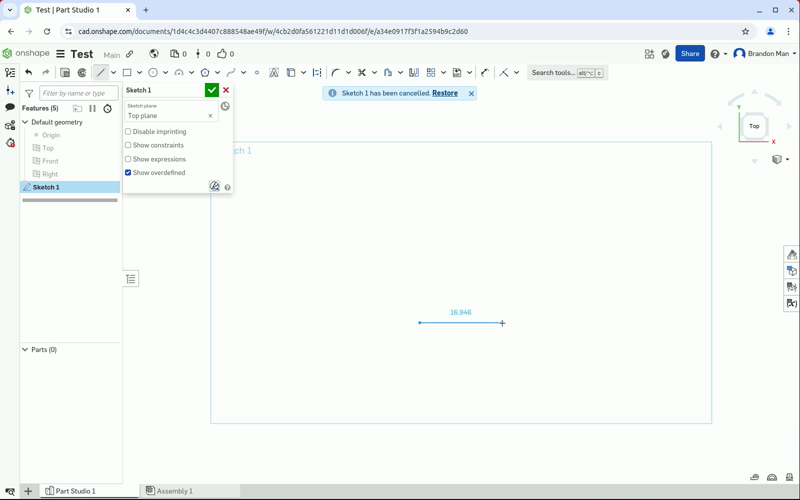
click(502, 322)
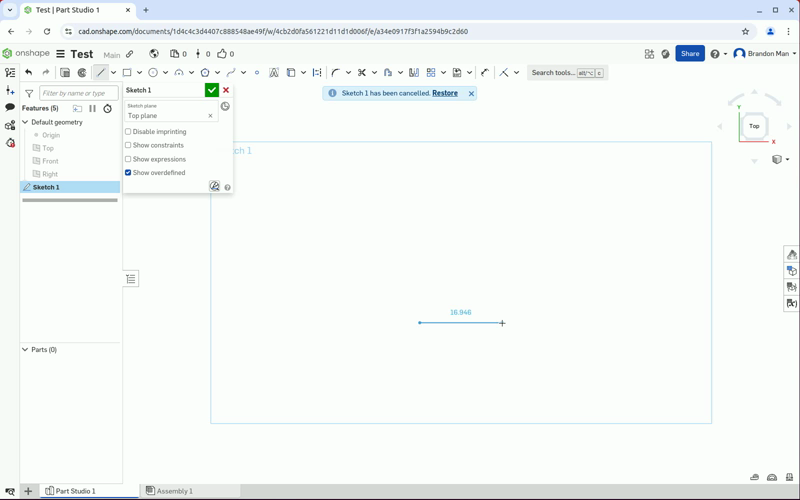
key_up(shift)
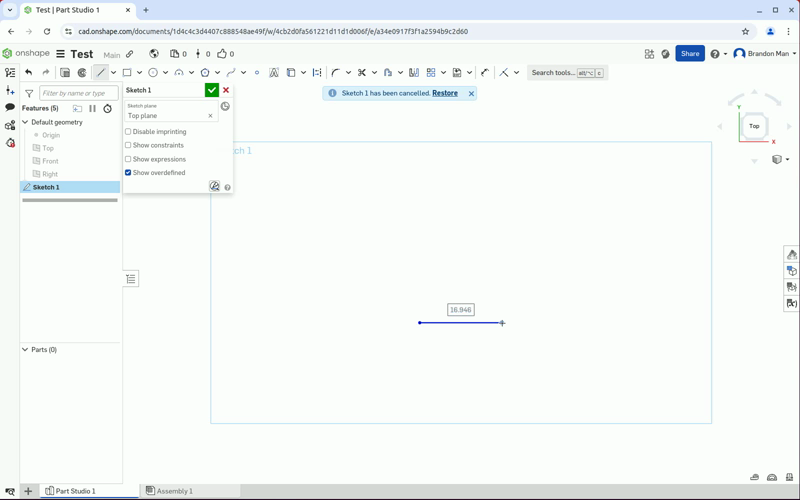
key_down(shift)
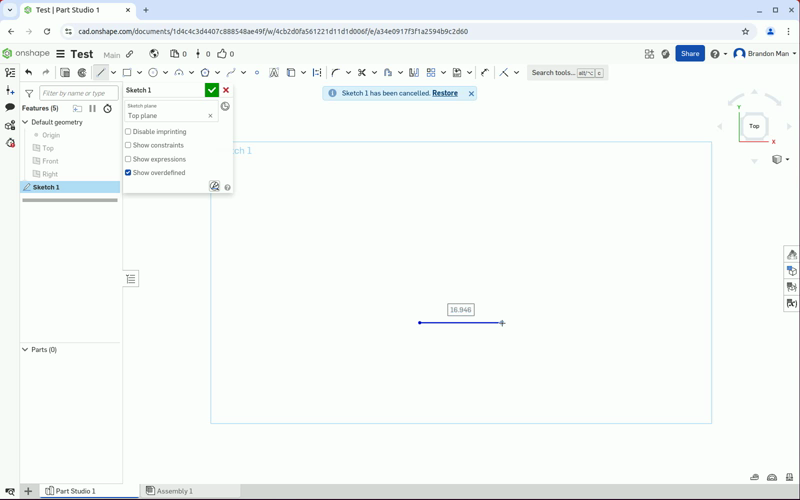
mouse_move(502, 240)
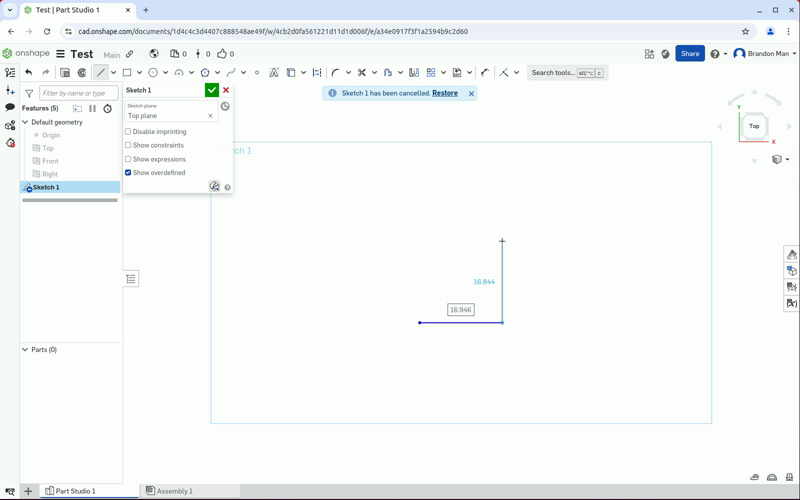
click(502, 240)
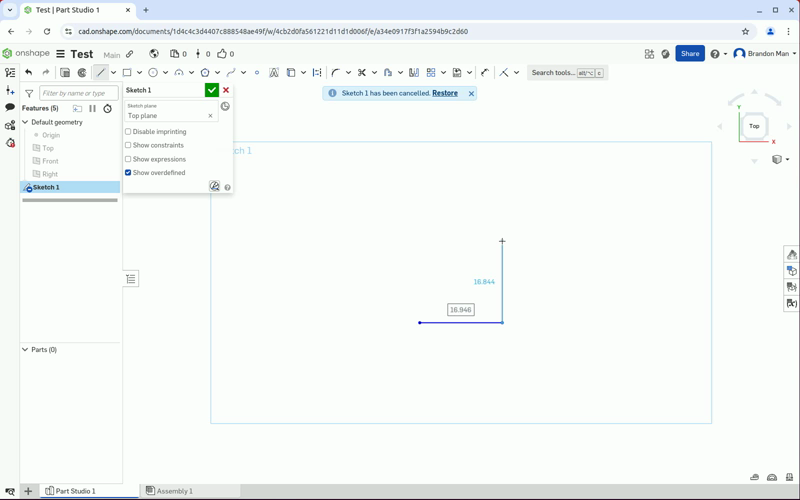
key_up(shift)
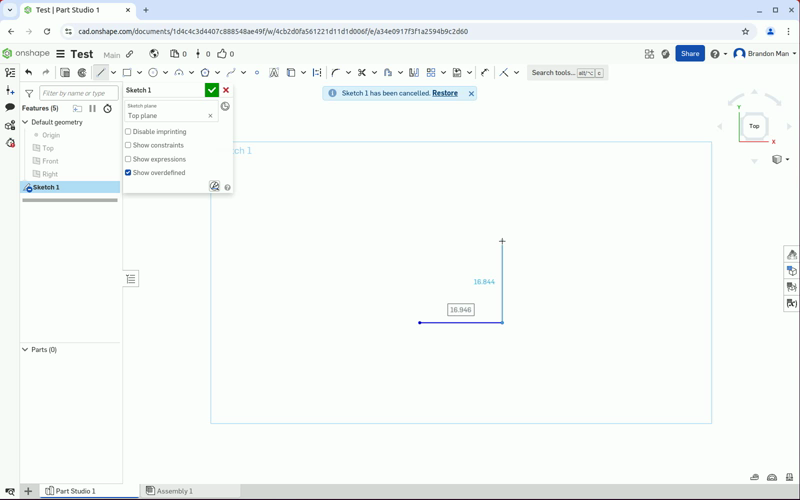
key_down(shift)
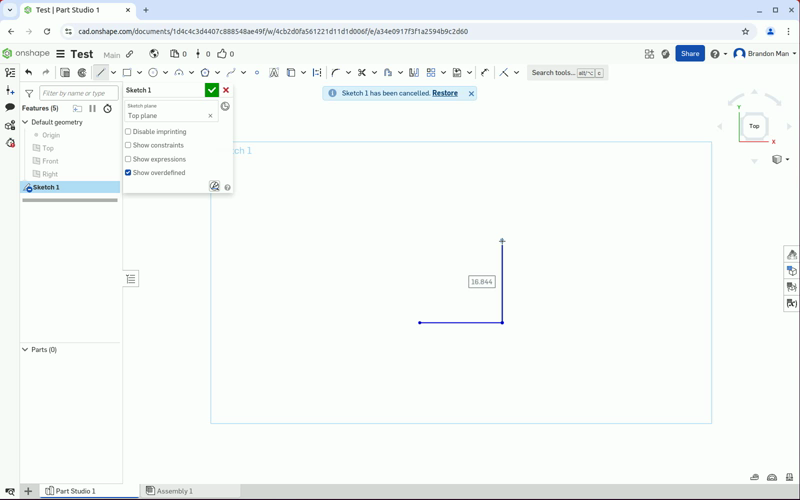
mouse_move(419, 240)
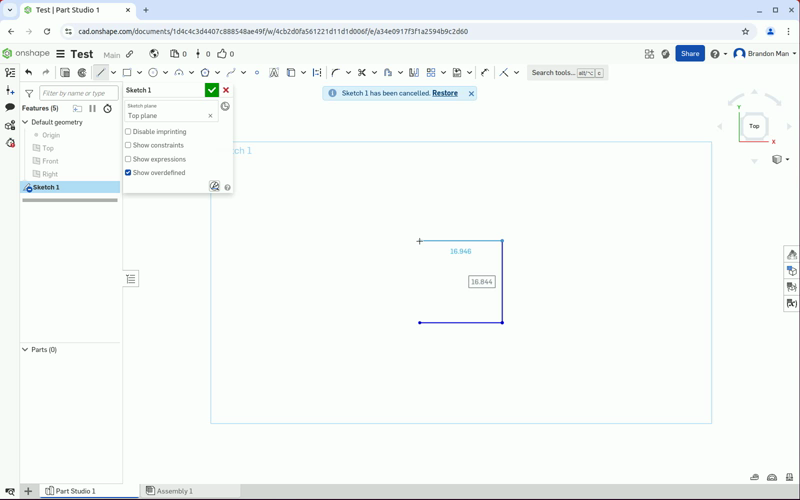
click(419, 240)
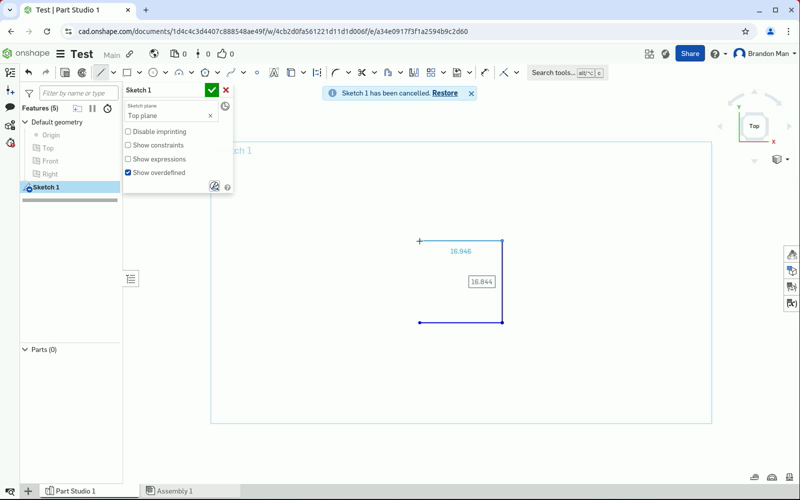
key_up(shift)
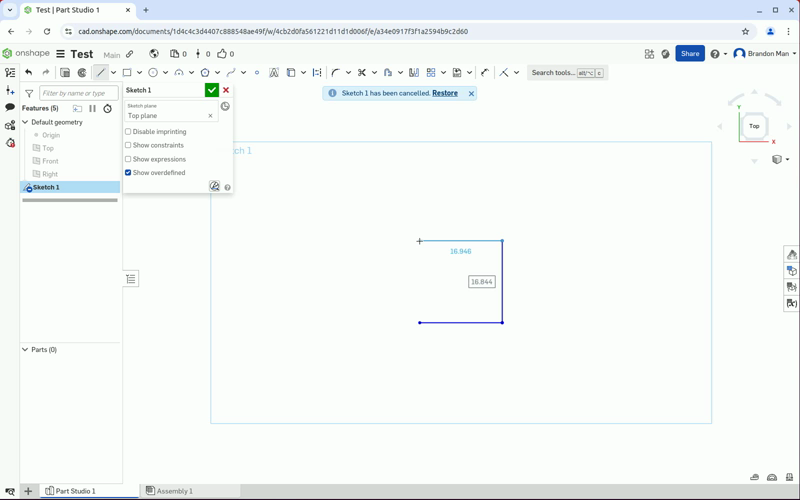
key_down(shift)
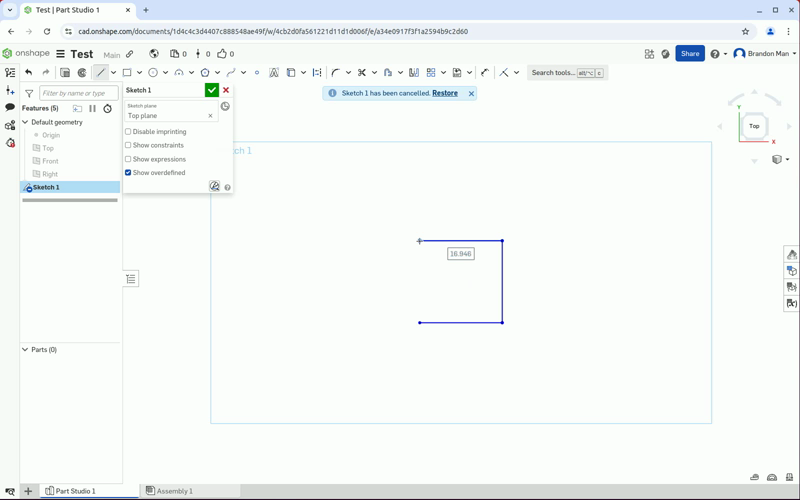
mouse_move(419, 322)
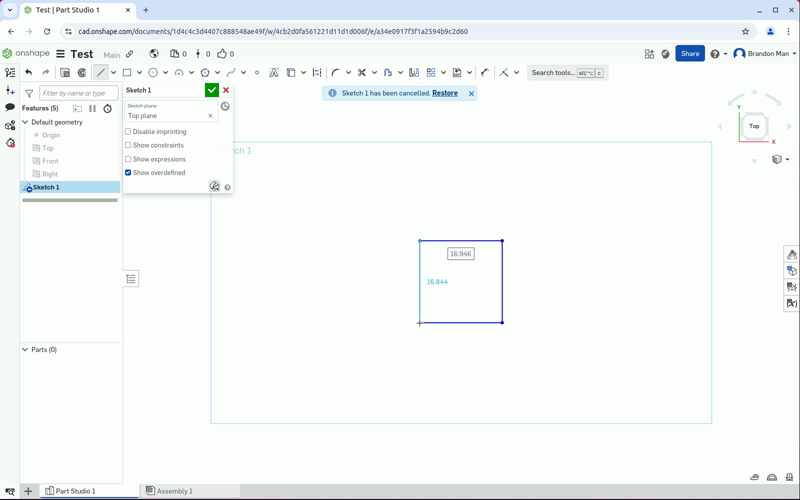
key_up(shift)
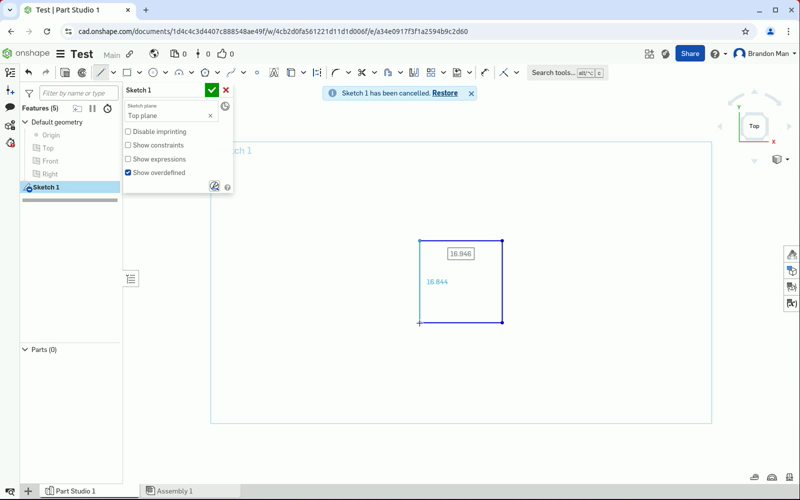
click(419, 322)
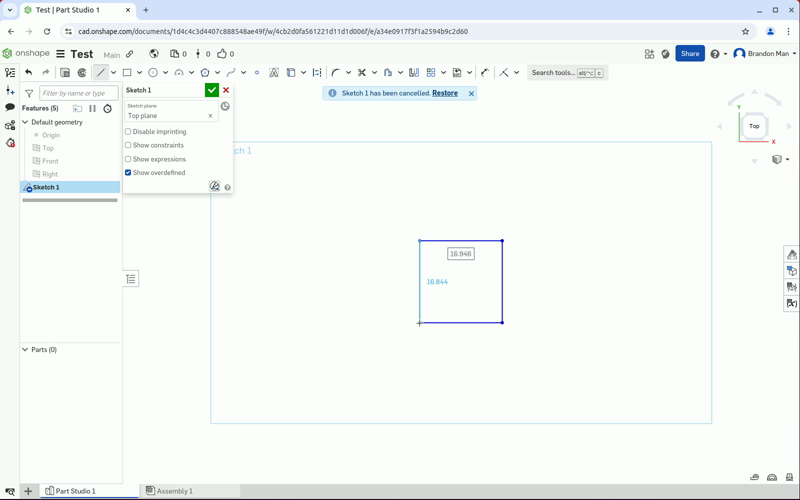
key(esc)
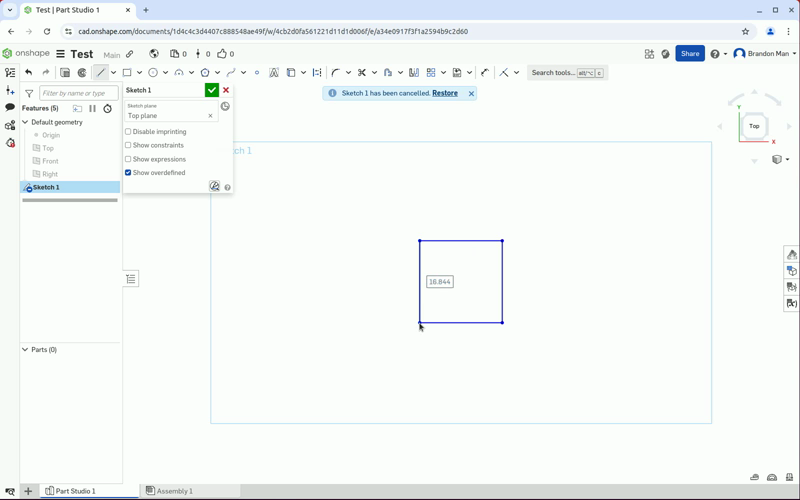
mouse_move(482, 311)
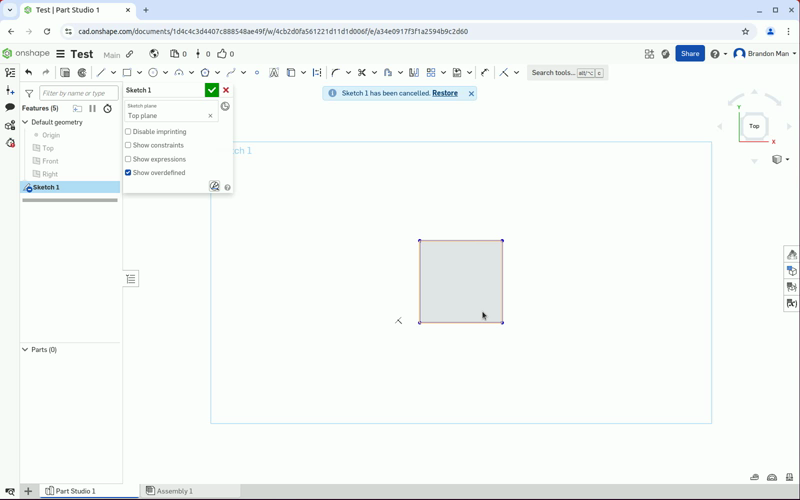
click(482, 311)
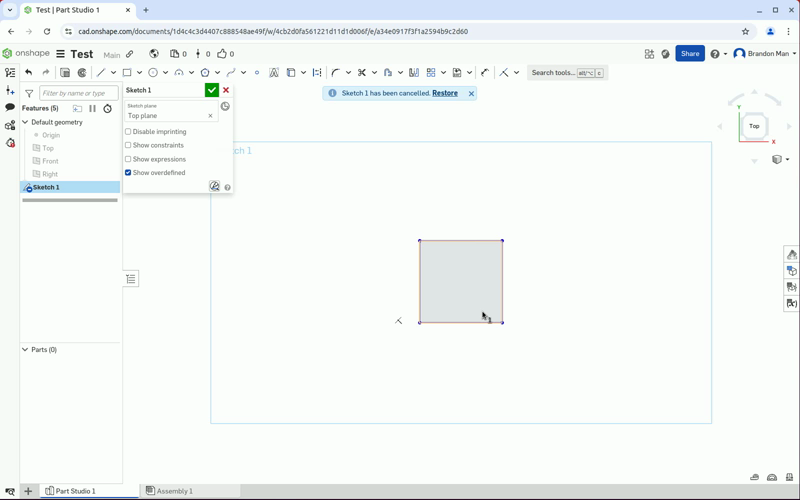
mouse_move(73, 352)
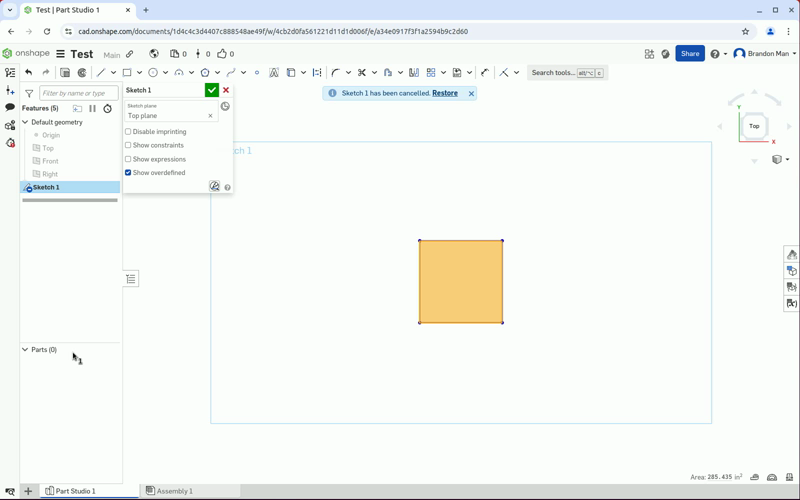
key(shift+y)
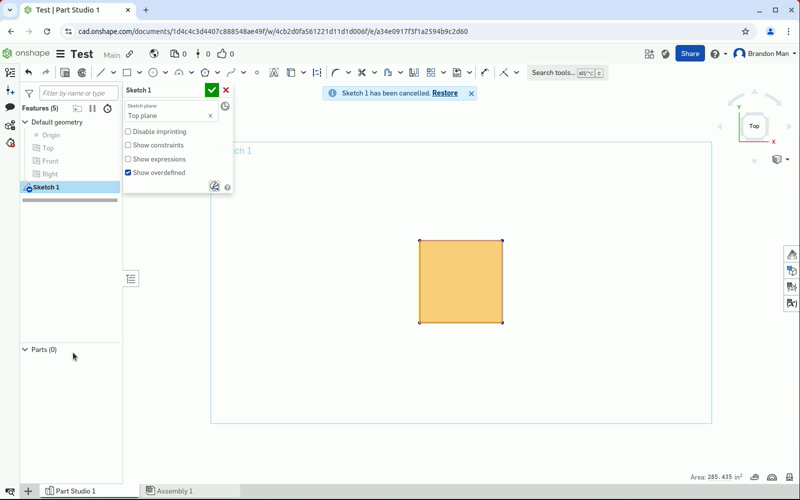
key(shift+e)
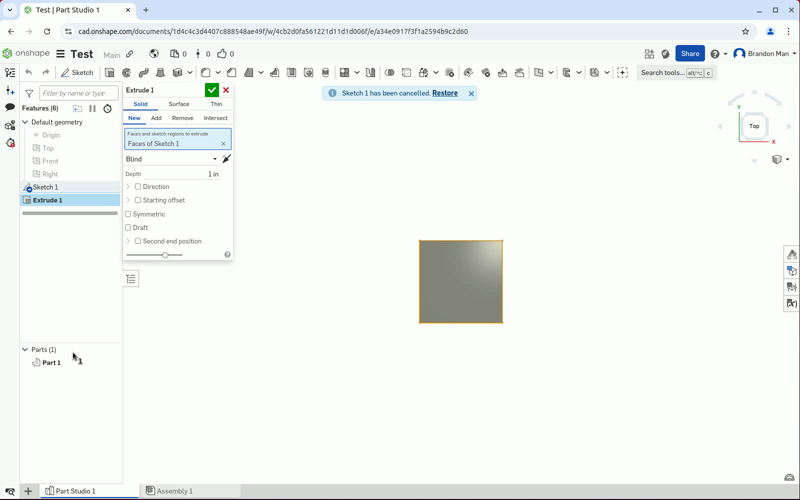
mouse_move(143, 106)
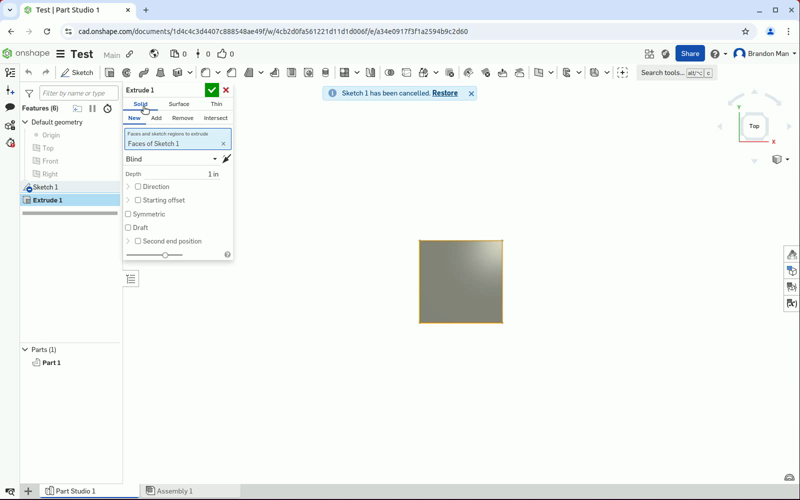
click(143, 106)
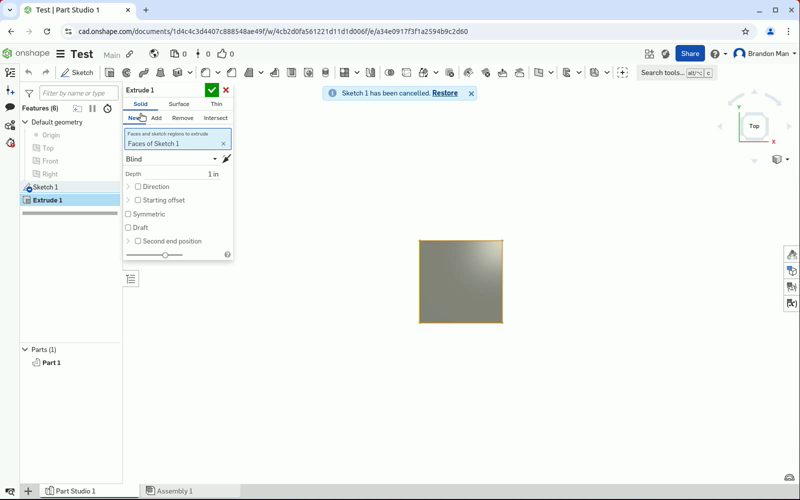
mouse_move(137, 120)
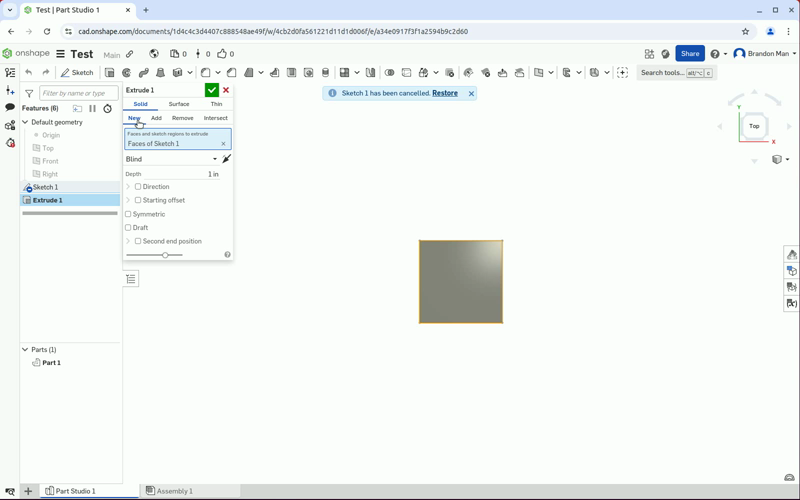
click(137, 120)
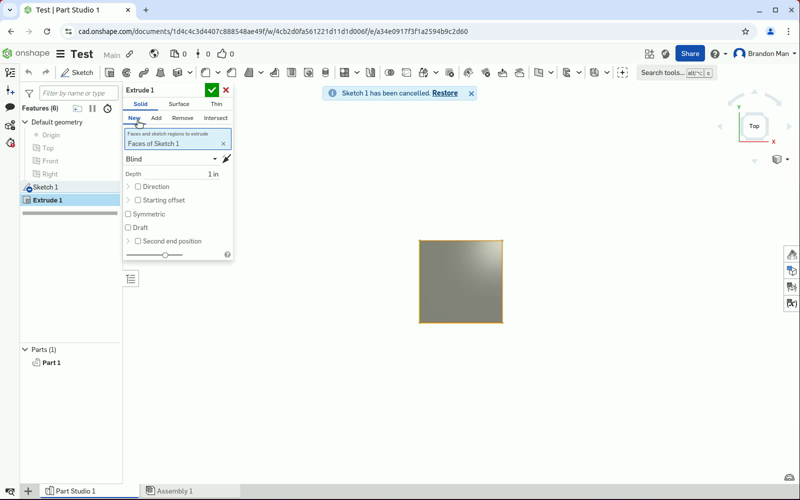
key(tab, 4)
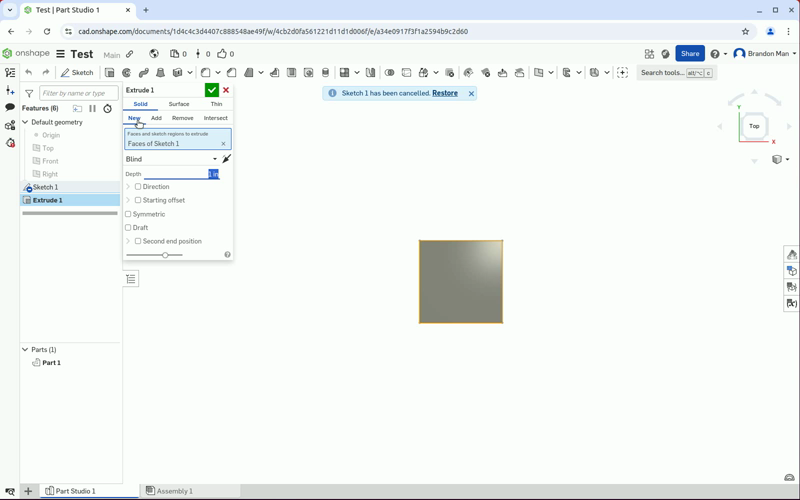
text(22.627)
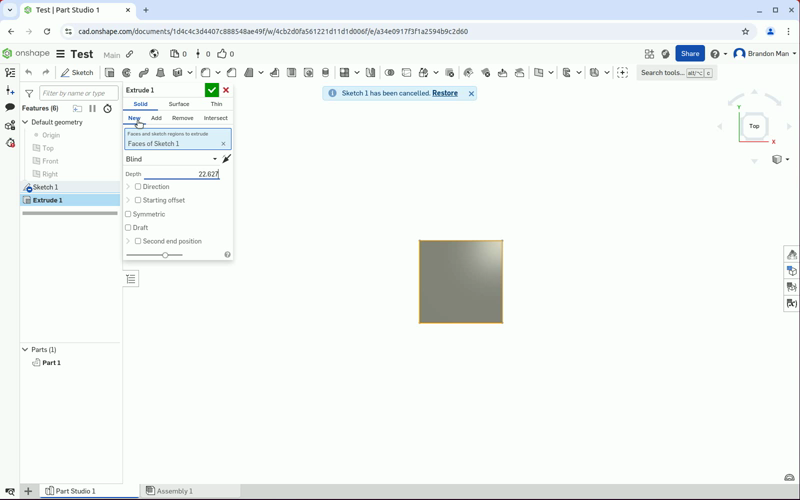
key(enter)
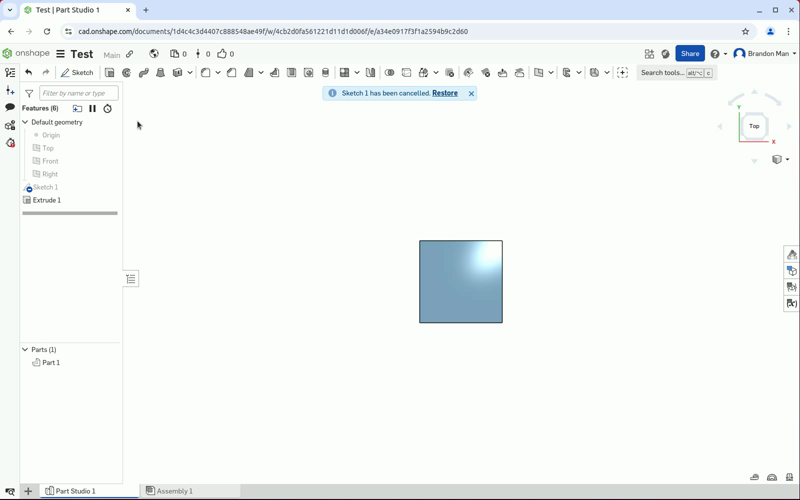
key(shift+h)
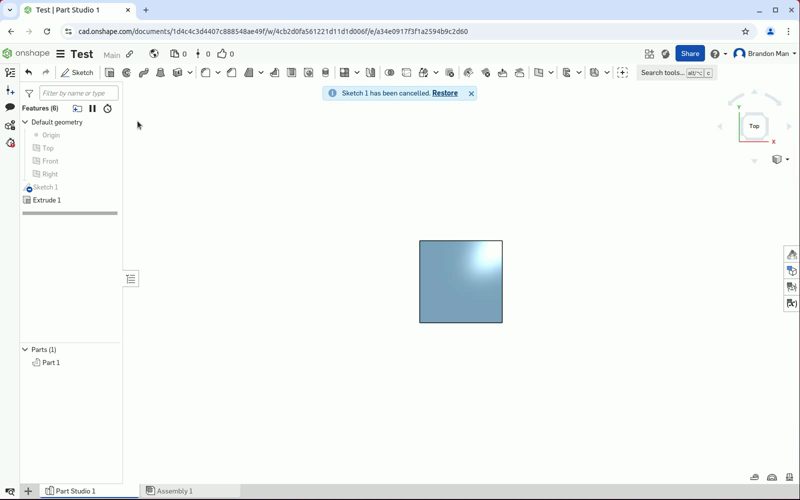
key(shift+h)
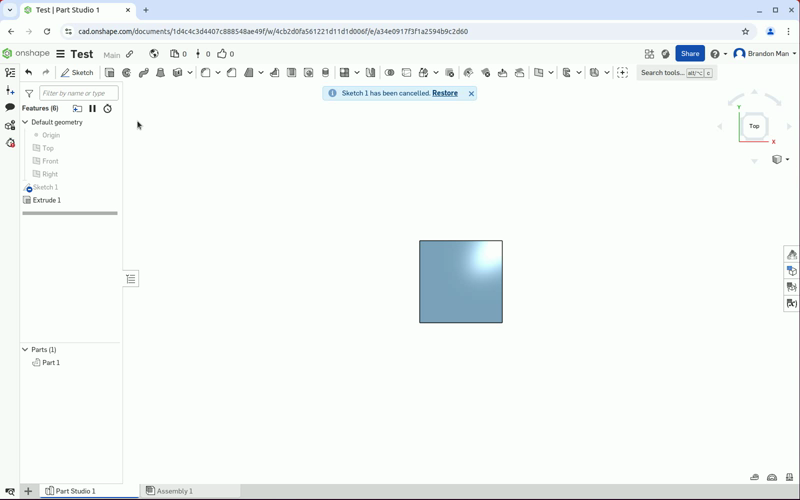
mouse_move(73, 189)
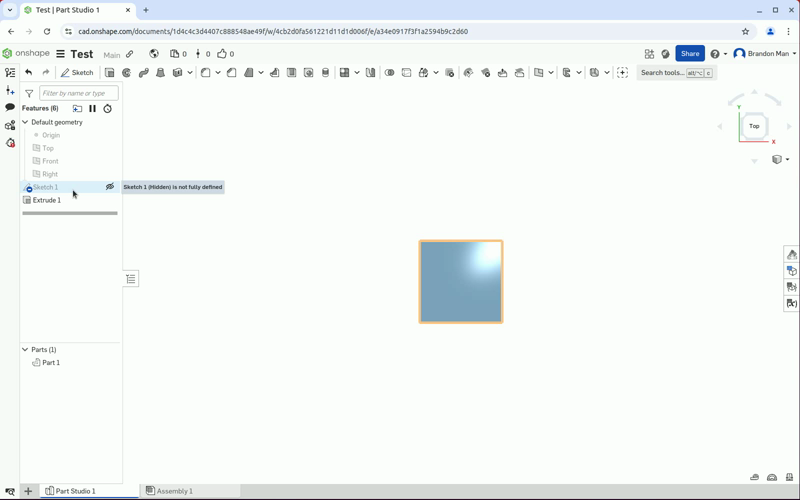
click(73, 189)
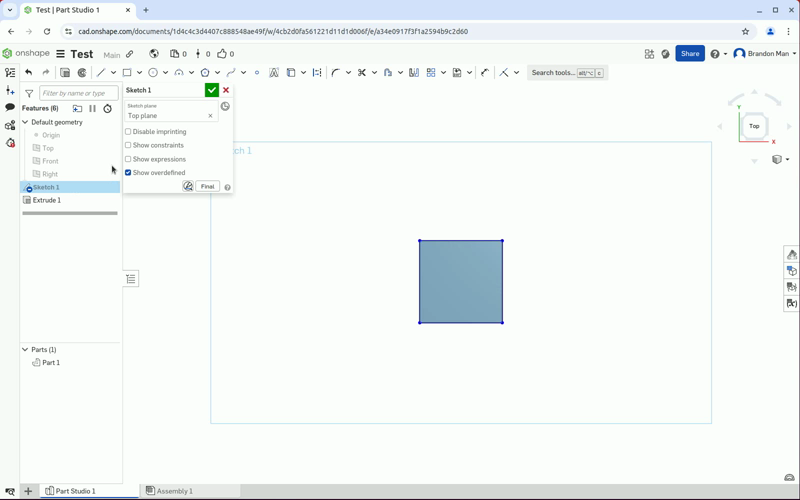
mouse_move(229, 92)
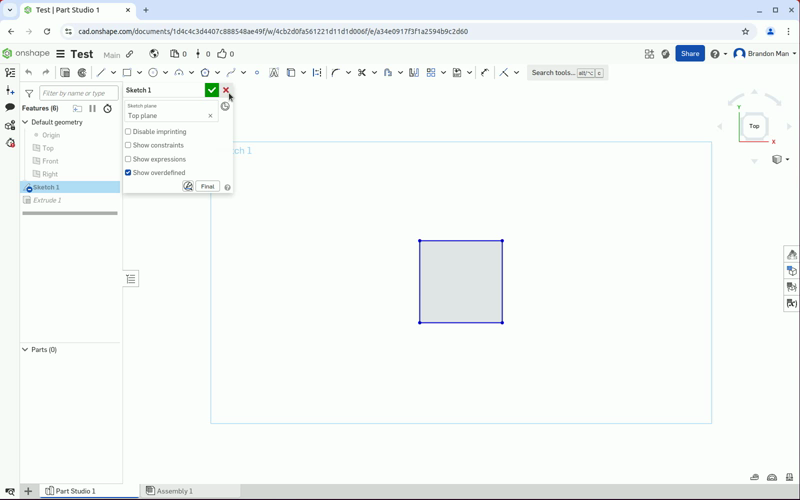
click(229, 92)
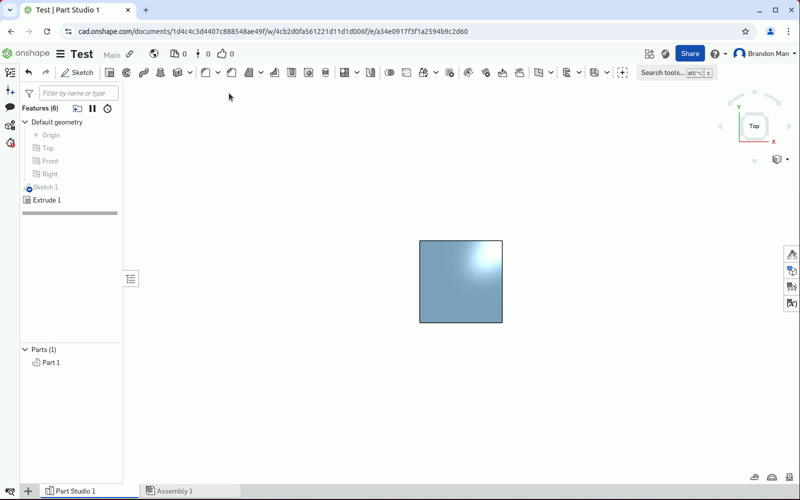
mouse_move(541, 75)
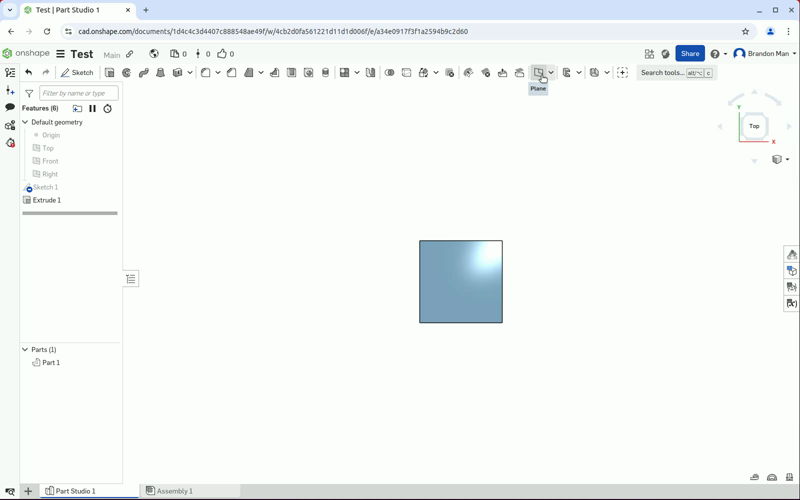
click(541, 75)
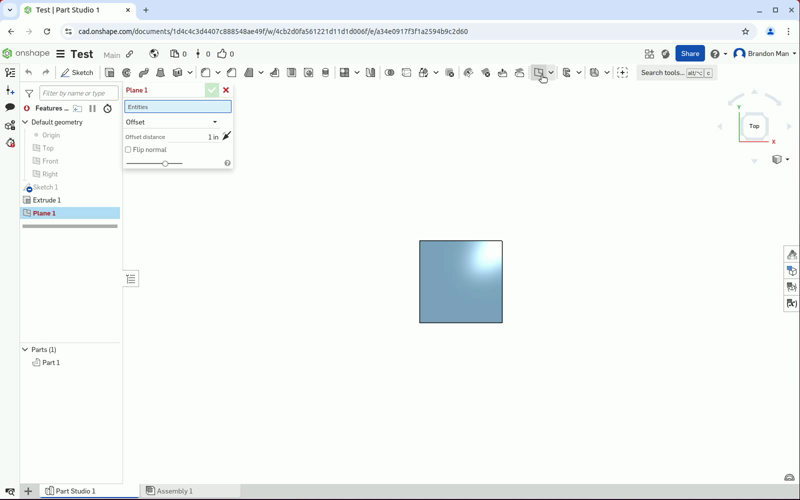
mouse_move(73, 150)
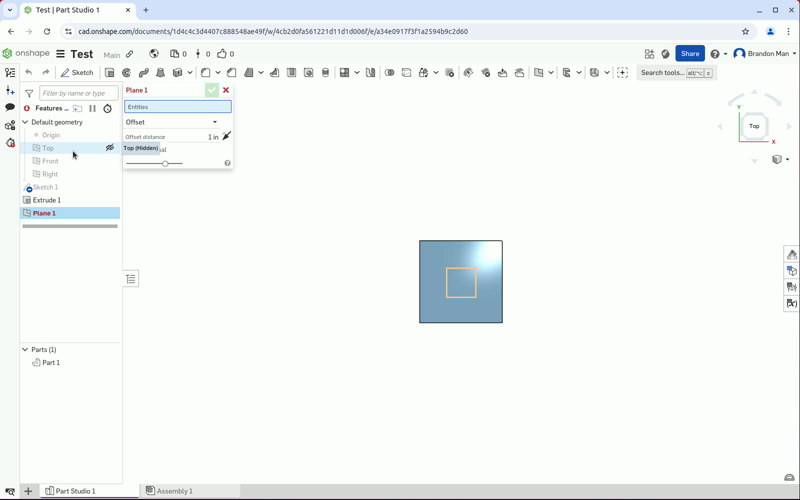
click(73, 150)
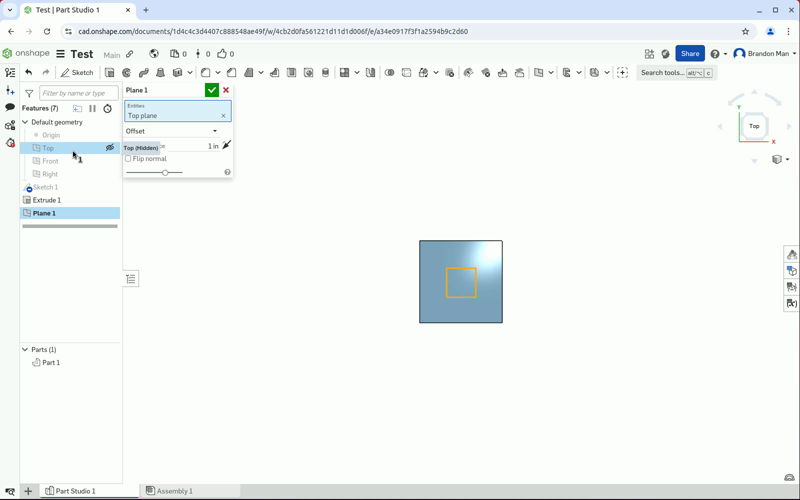
key(tab, 2)
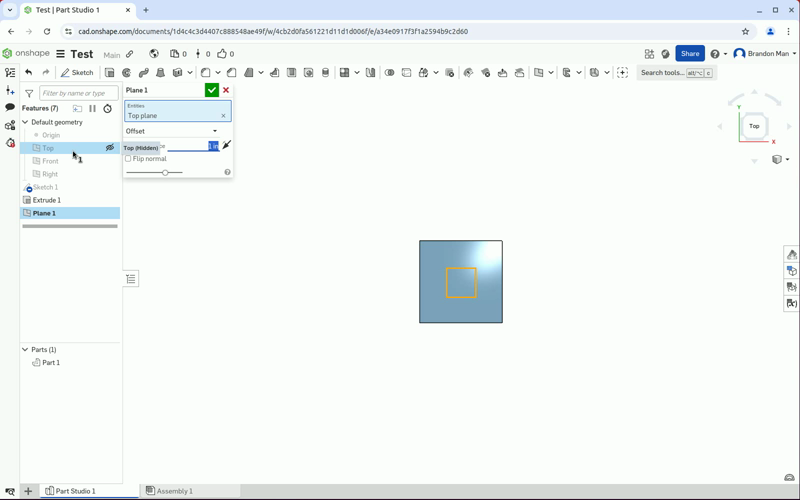
text(22.615)
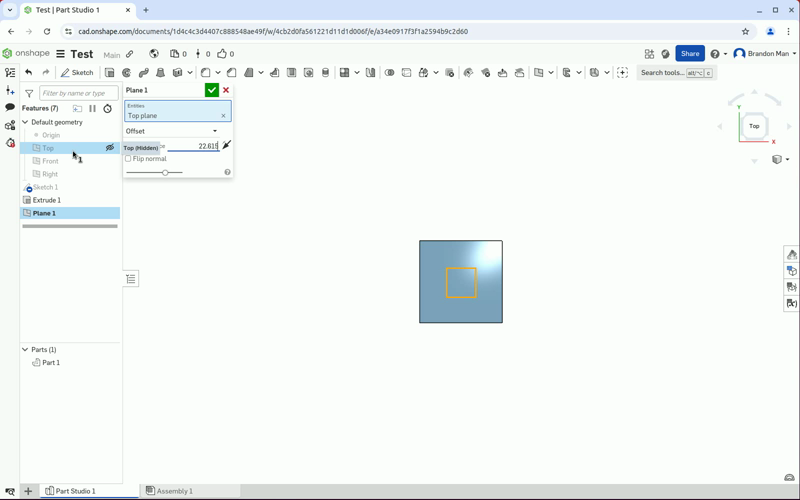
key(enter, 2)
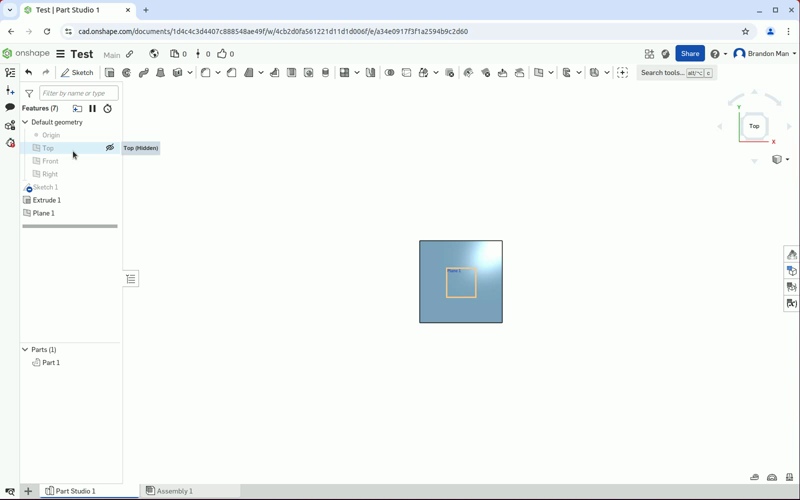
key(shift+s)
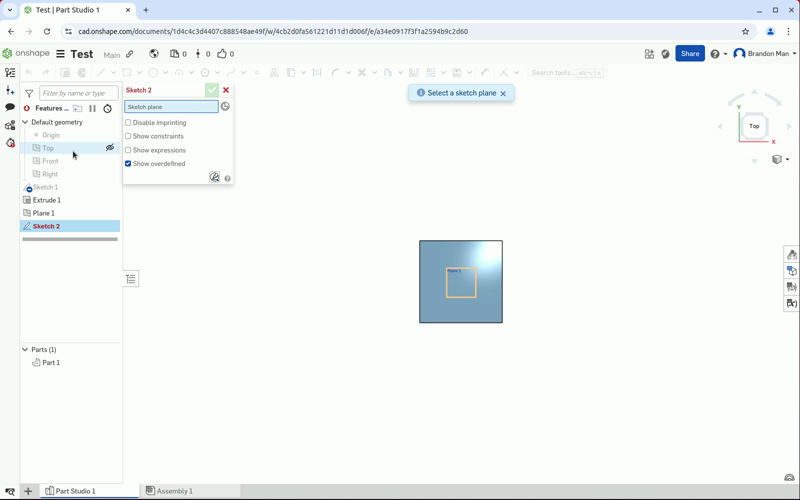
mouse_move(73, 215)
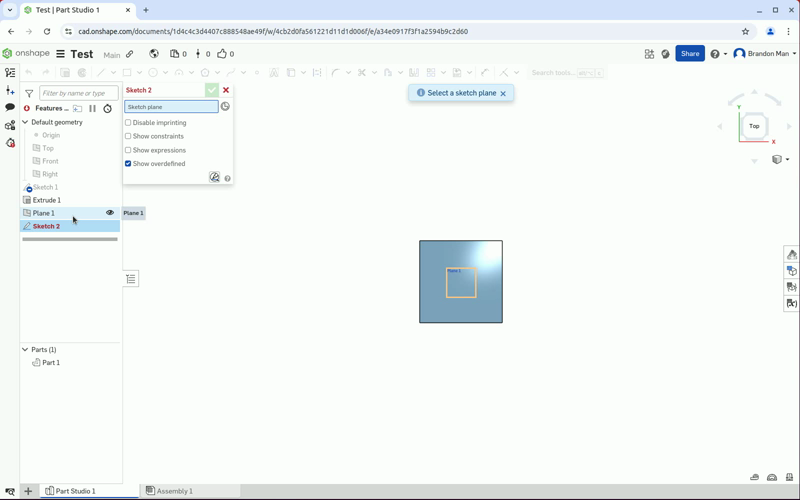
click(73, 215)
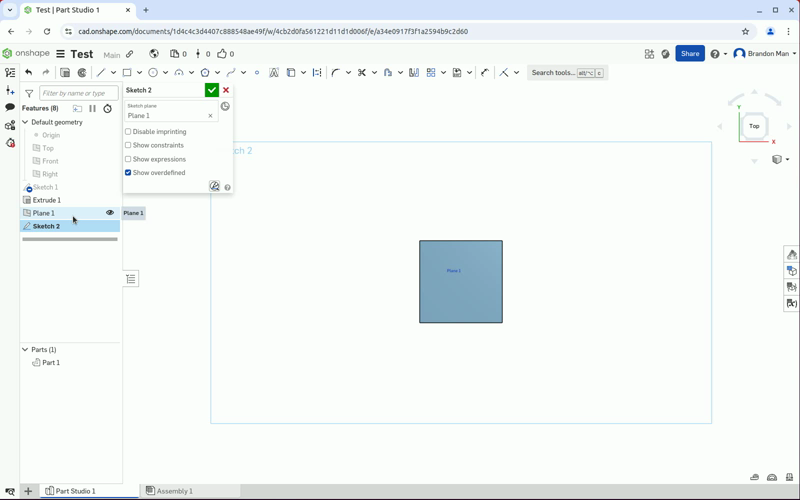
mouse_move(73, 352)
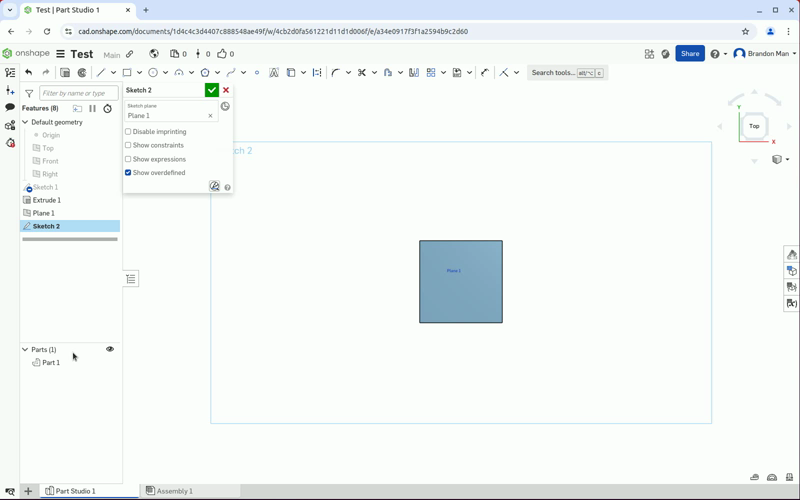
key(y)
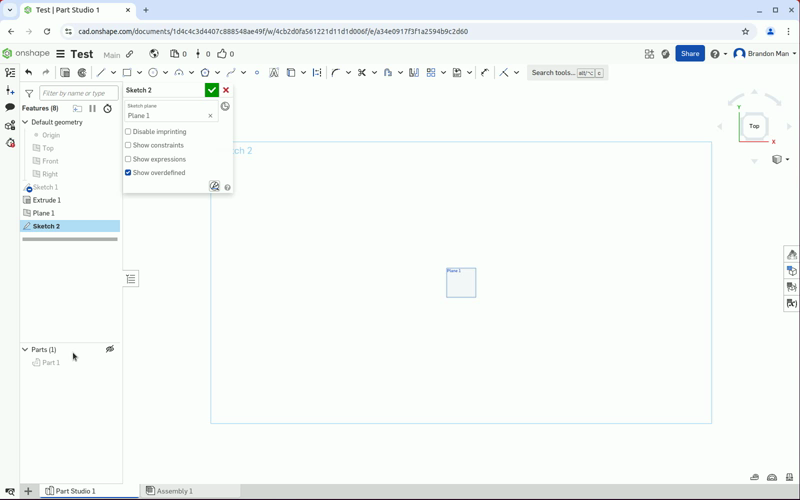
key(c)
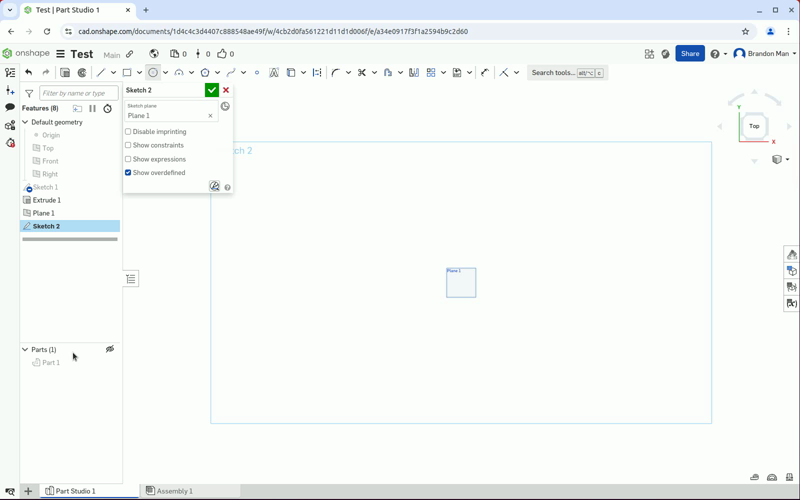
key_down(shift)
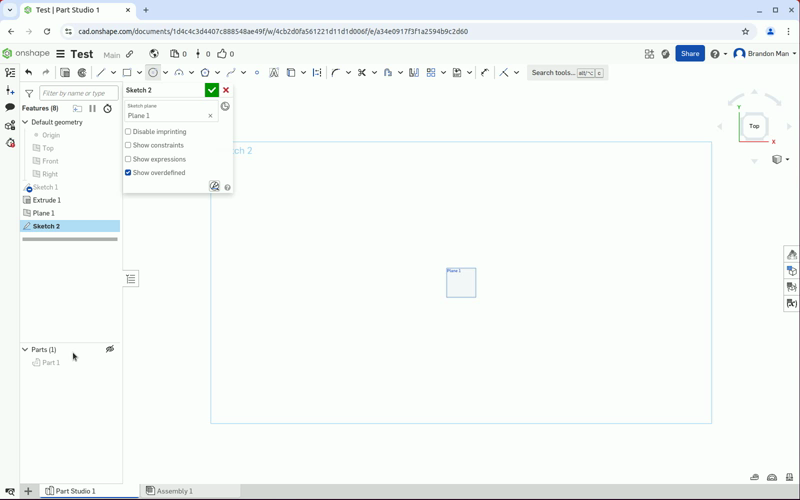
mouse_move(437, 254)
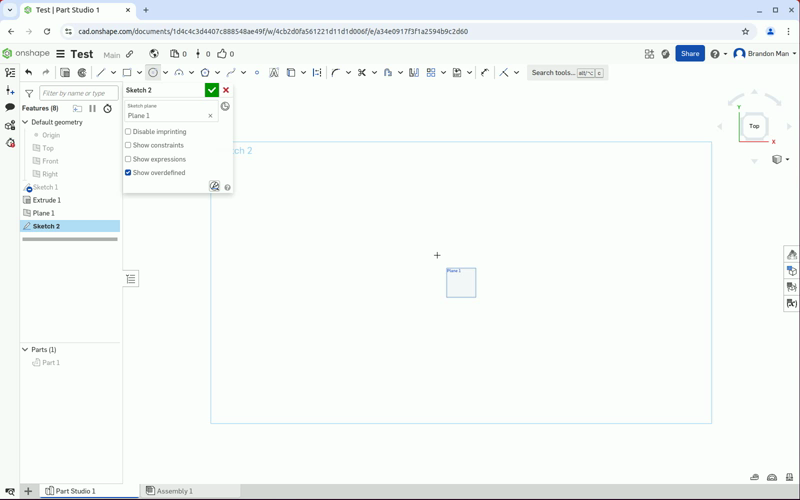
click(437, 254)
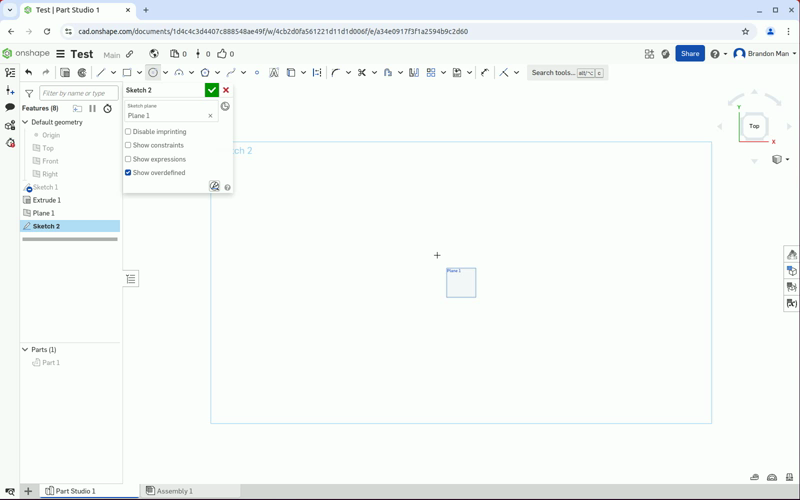
key_up(shift)
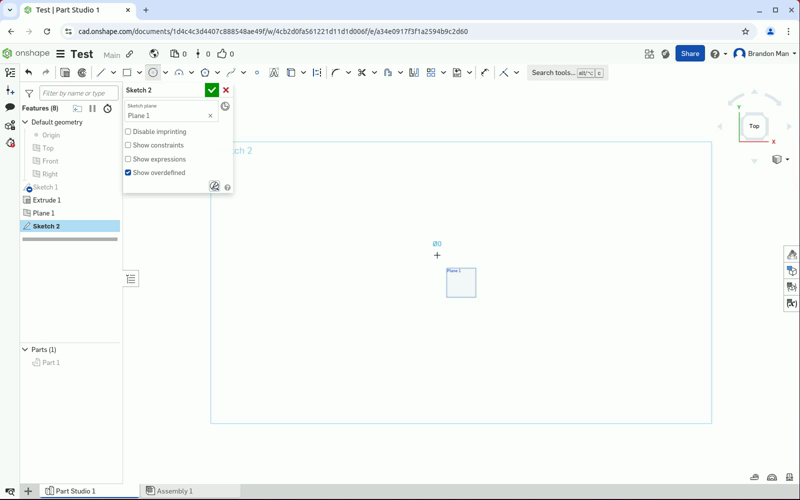
mouse_move(447, 254)
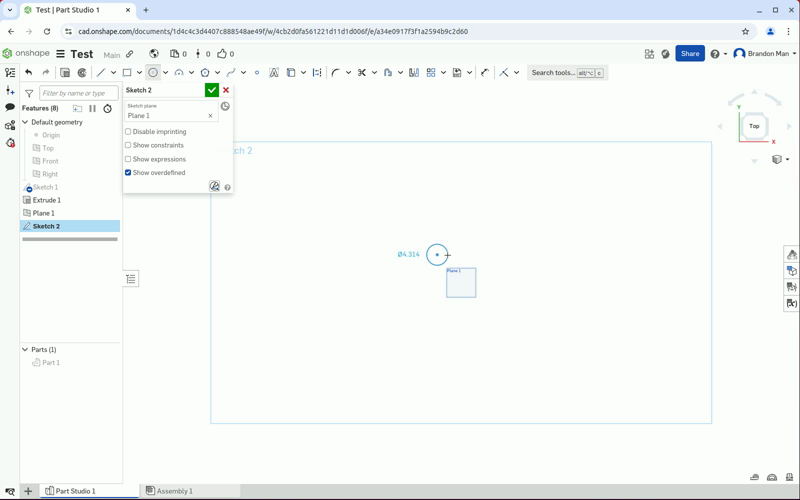
click(447, 254)
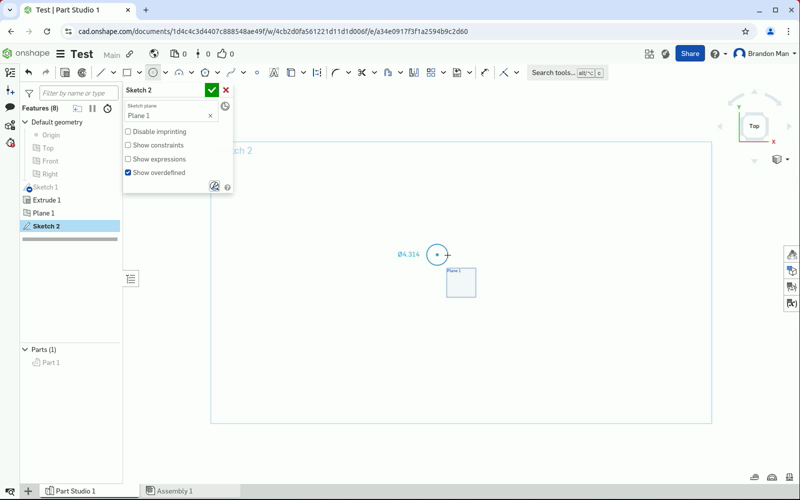
key(esc)
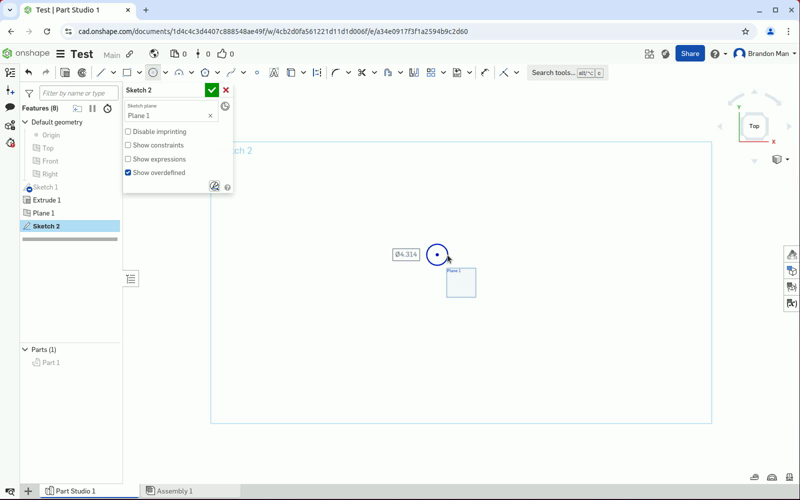
mouse_move(430, 259)
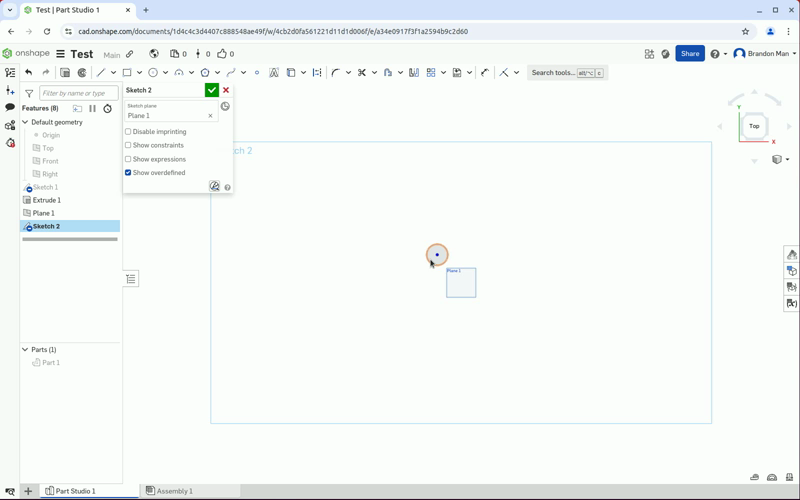
scroll(6)
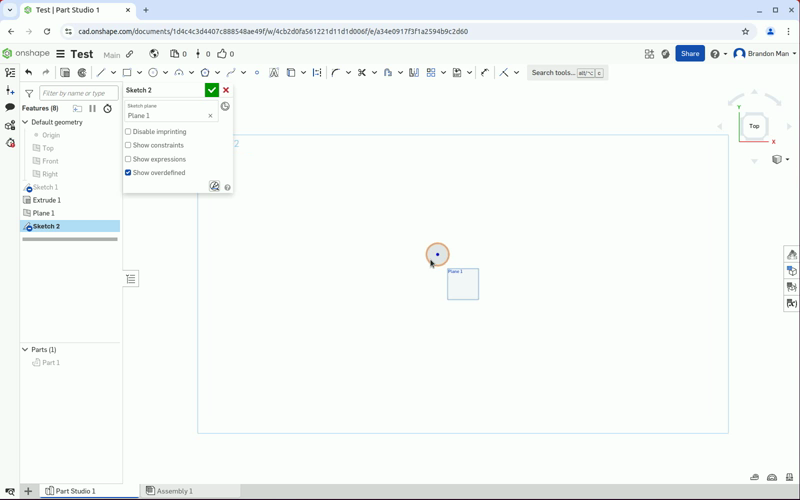
scroll(6)
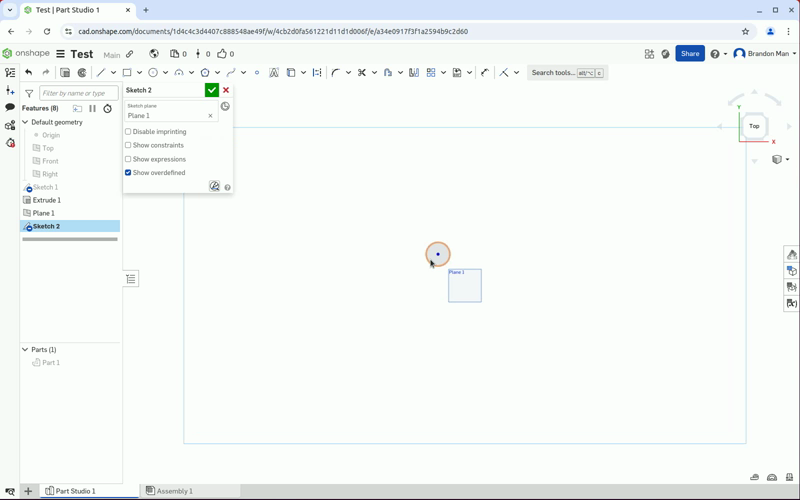
scroll(6)
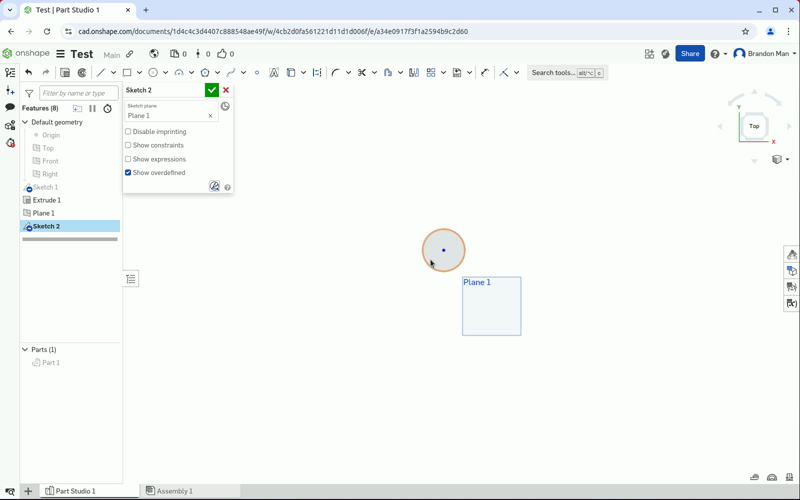
scroll(6)
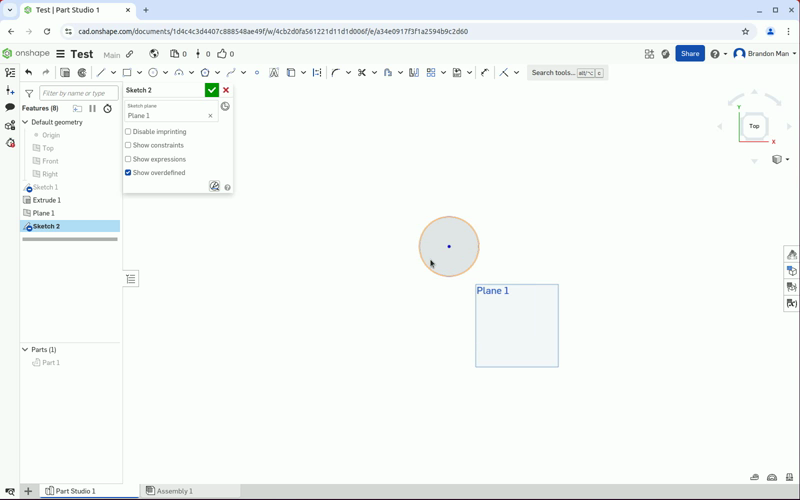
scroll(6)
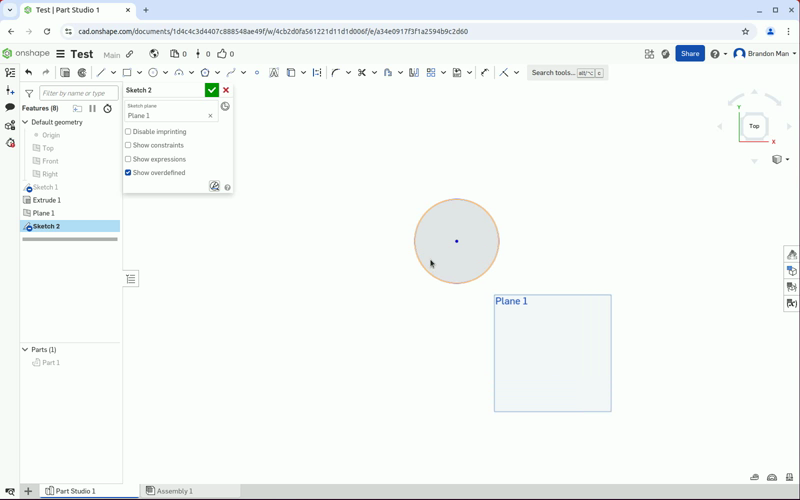
scroll(6)
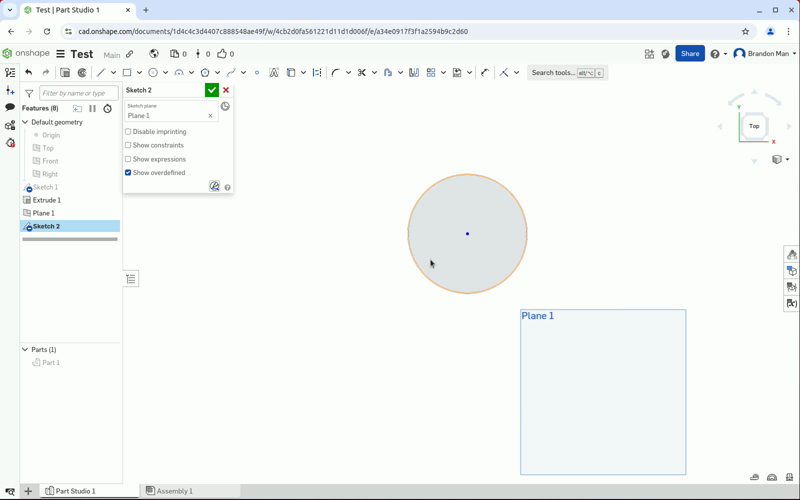
scroll(6)
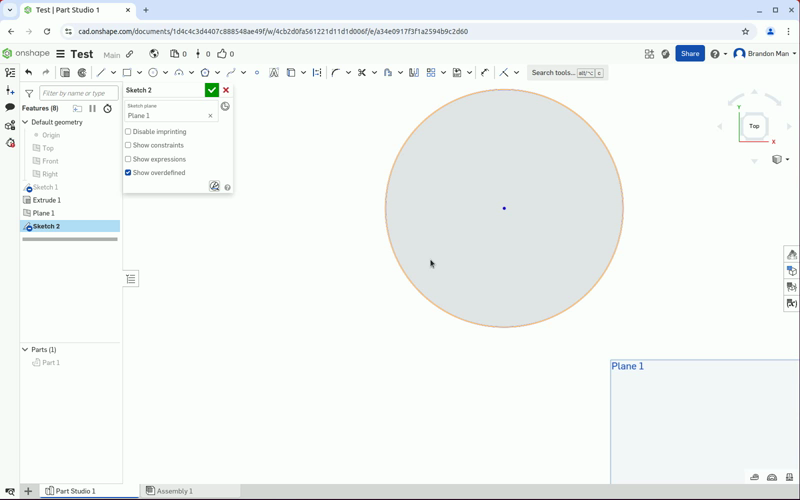
click(430, 259)
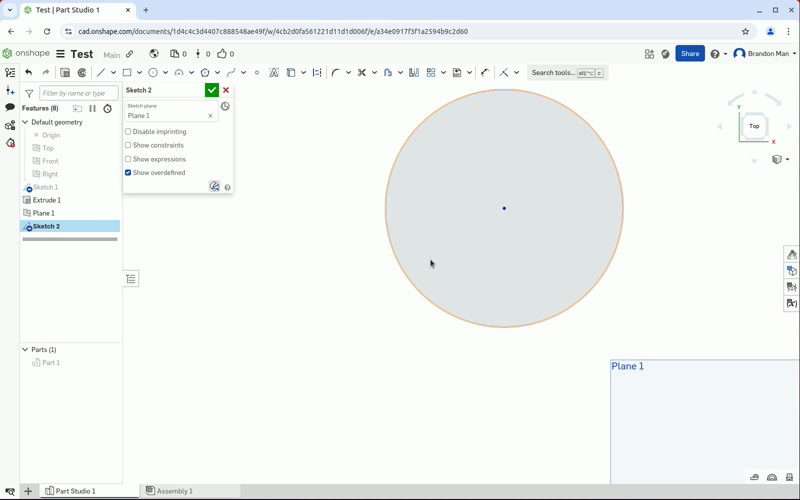
scroll(-6)
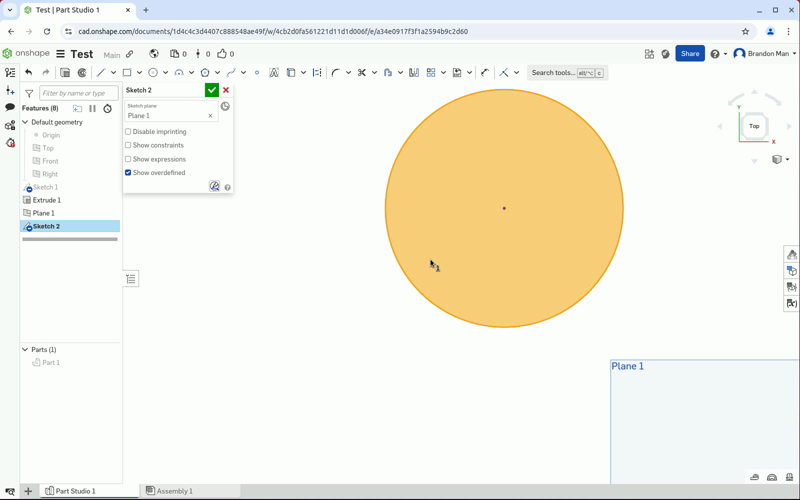
scroll(-6)
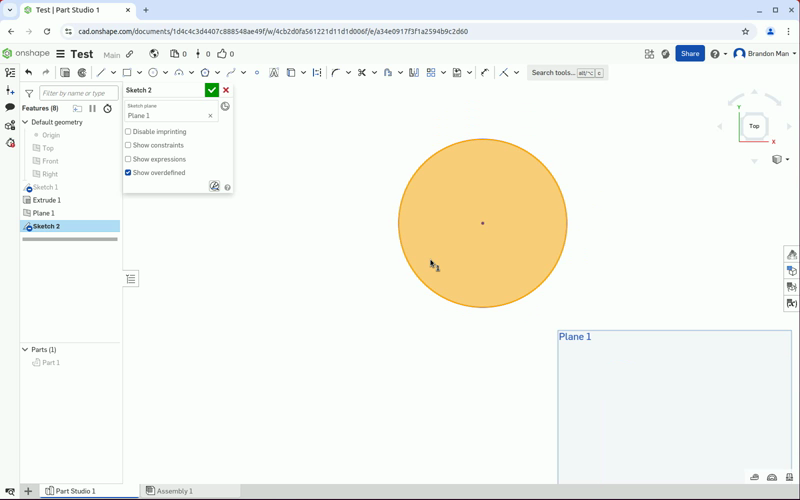
scroll(-6)
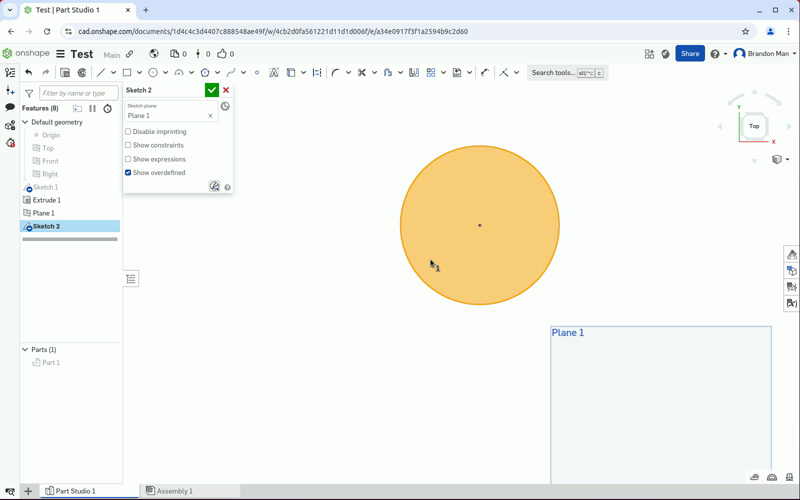
scroll(-6)
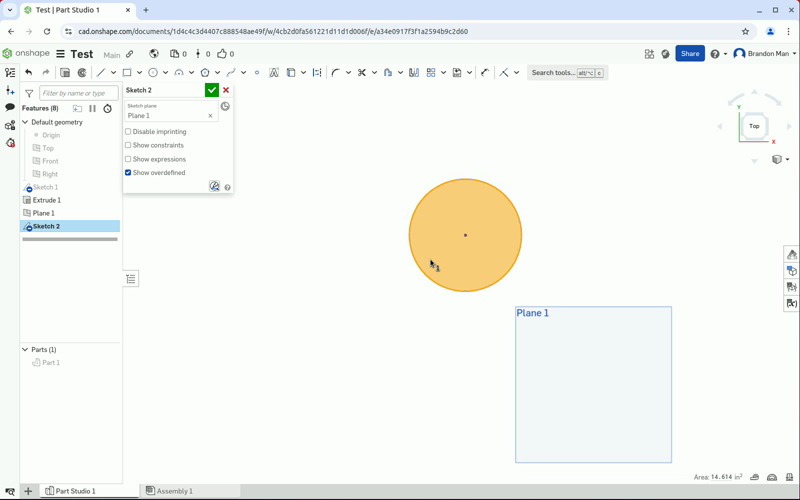
scroll(-6)
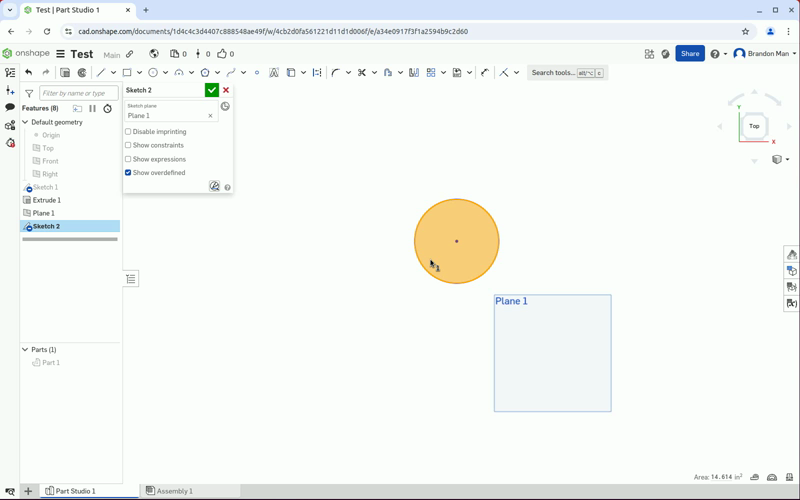
scroll(-6)
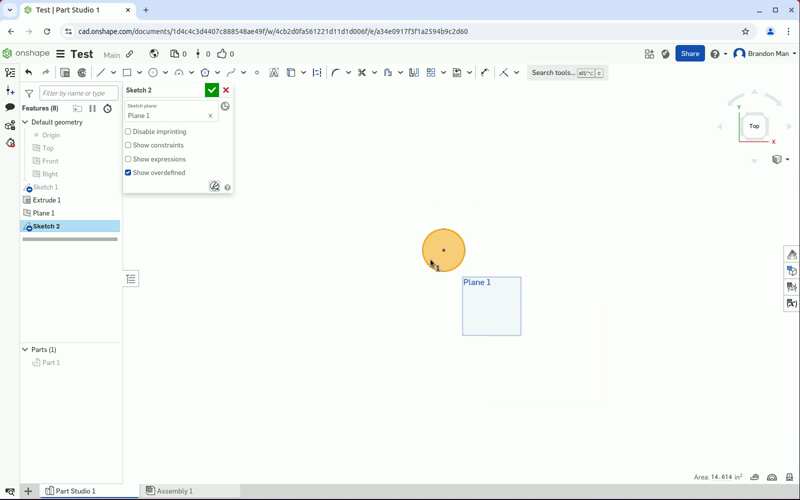
scroll(-6)
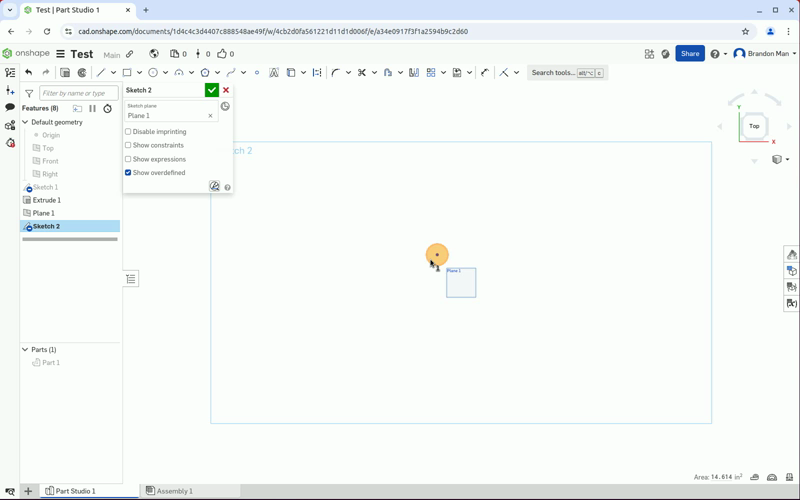
mouse_move(73, 352)
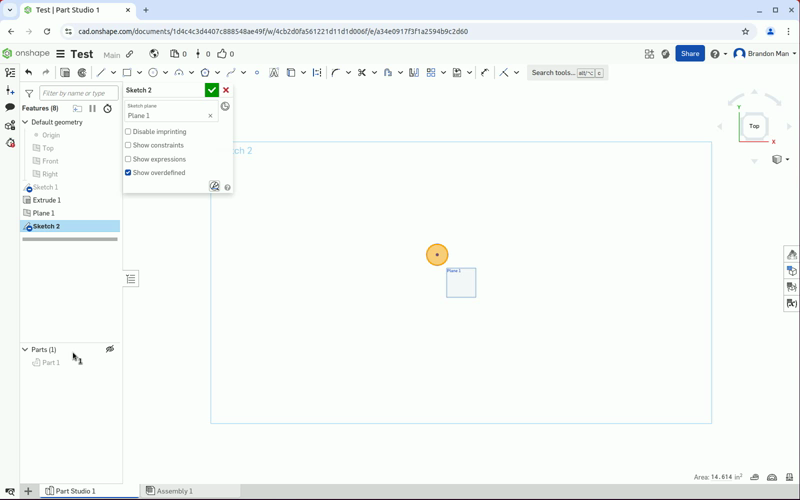
key(shift+y)
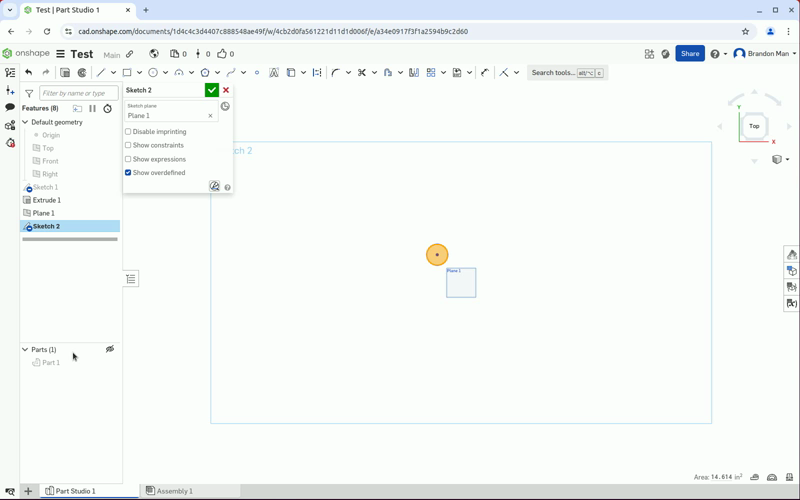
key(shift+e)
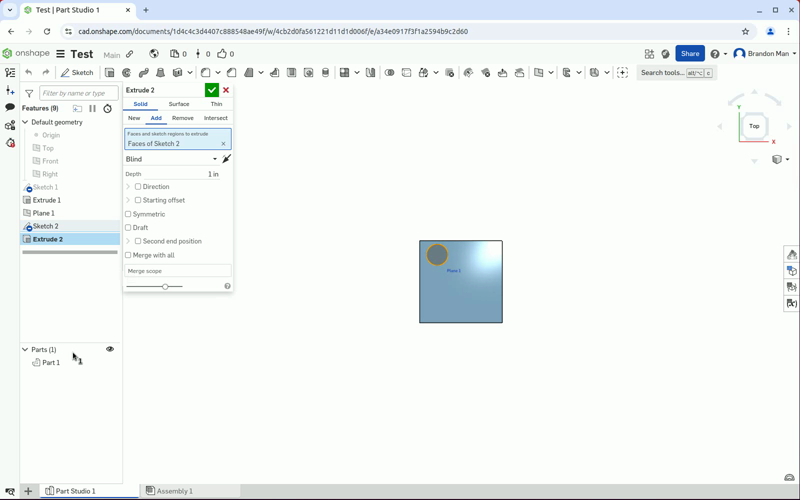
mouse_move(143, 106)
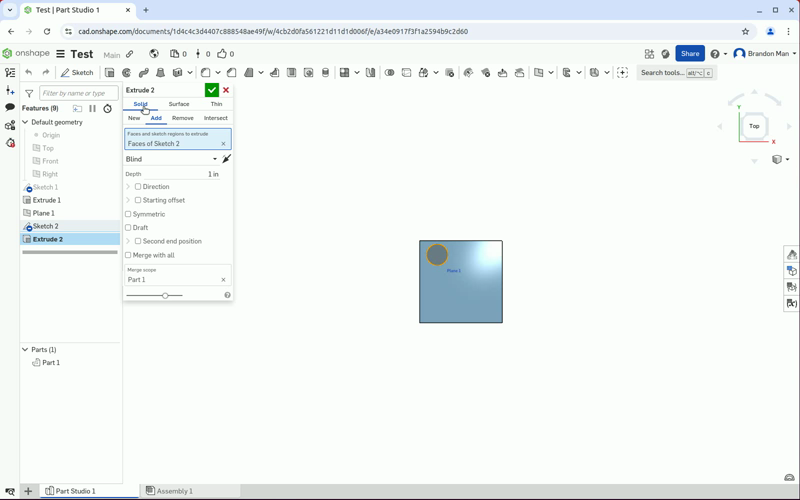
click(143, 106)
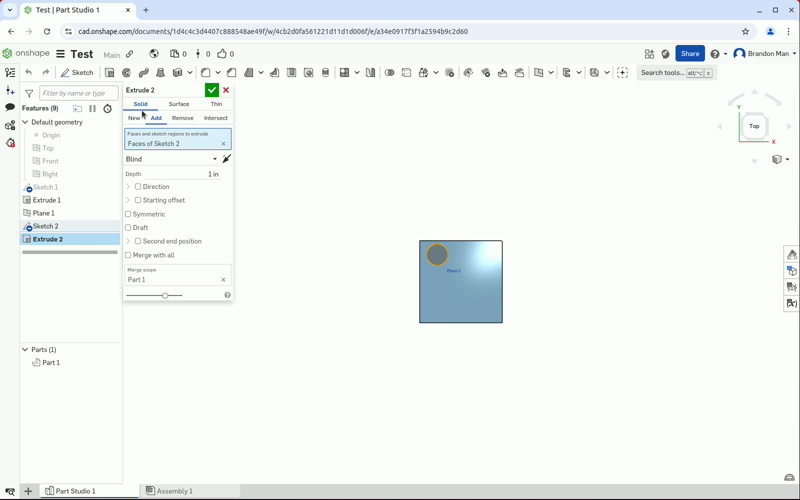
mouse_move(137, 120)
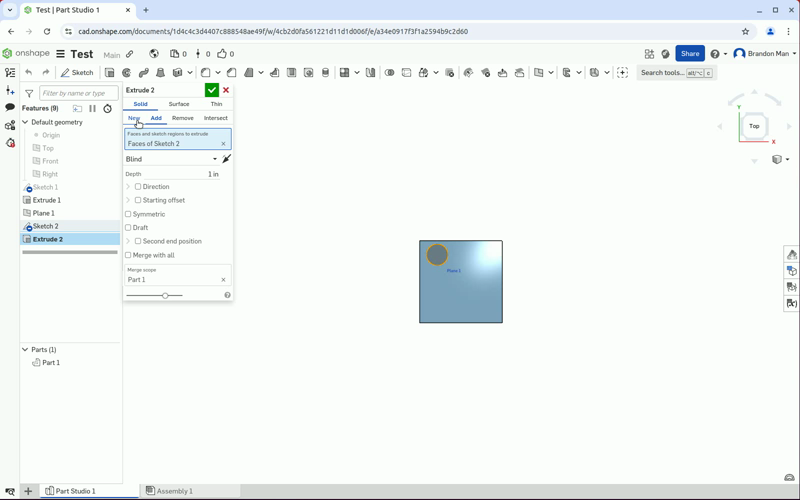
click(137, 120)
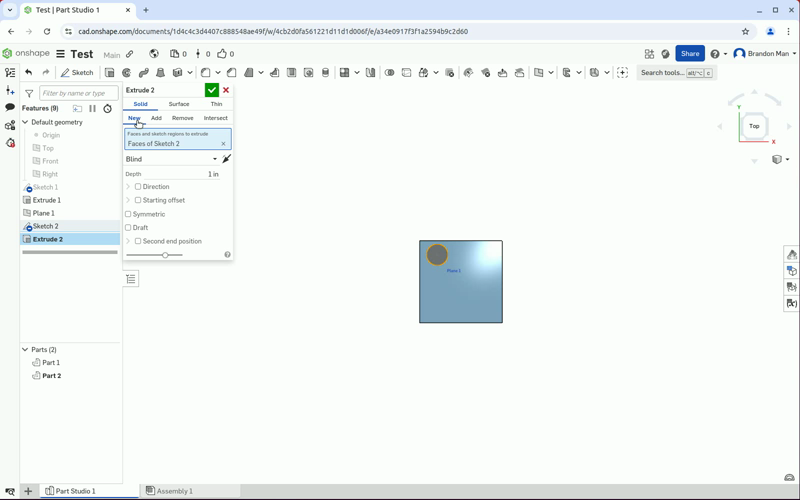
key(tab, 4)
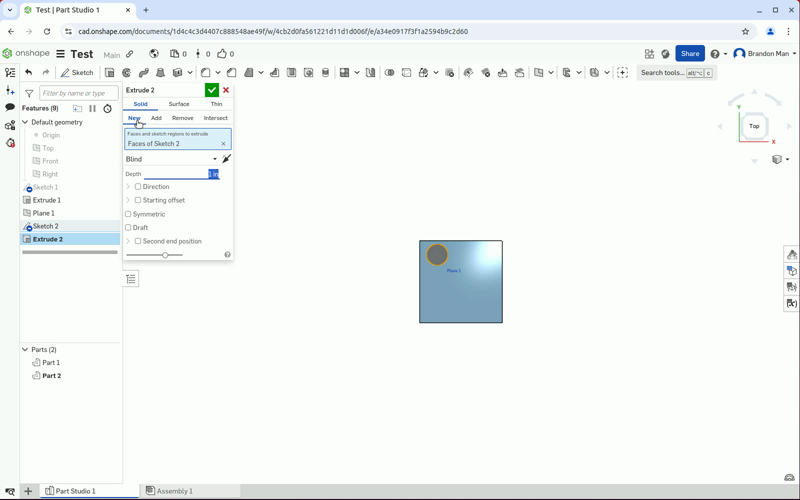
text(0.481)
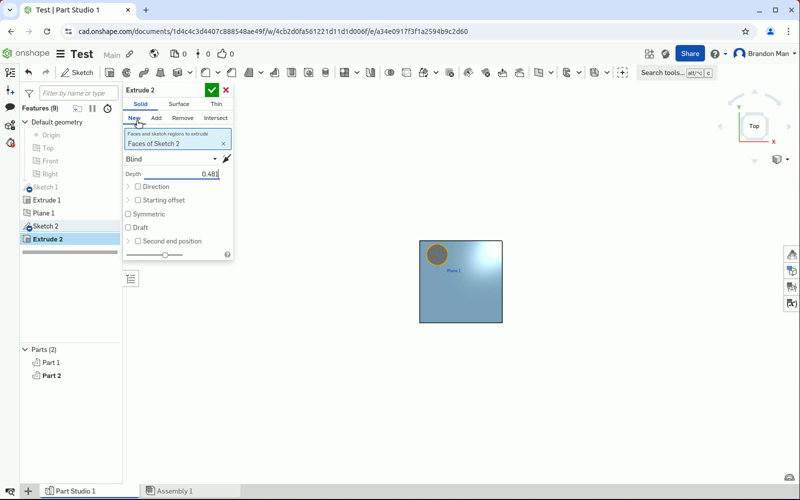
key(enter)
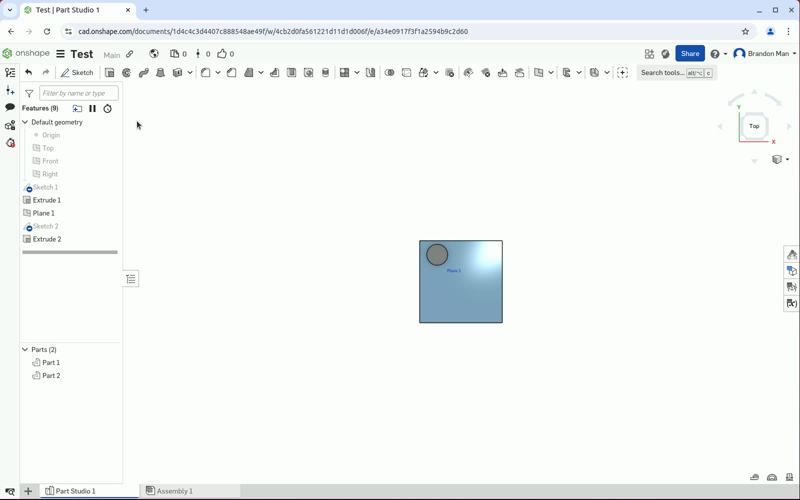
key(shift+h)
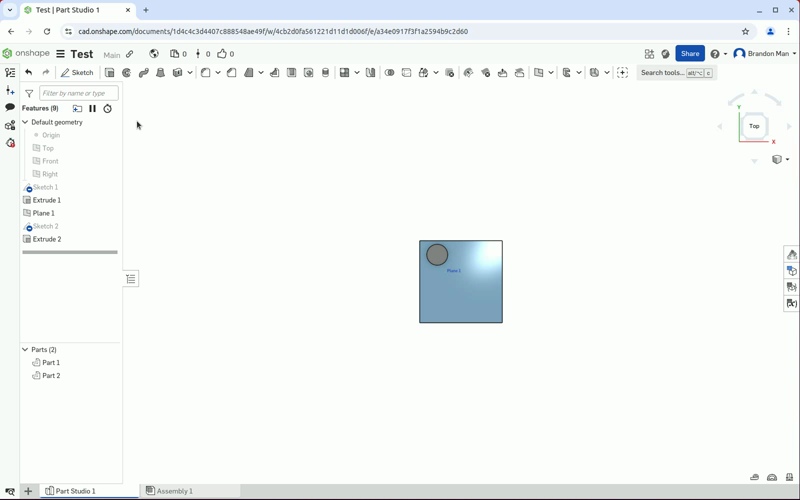
key(shift+h)
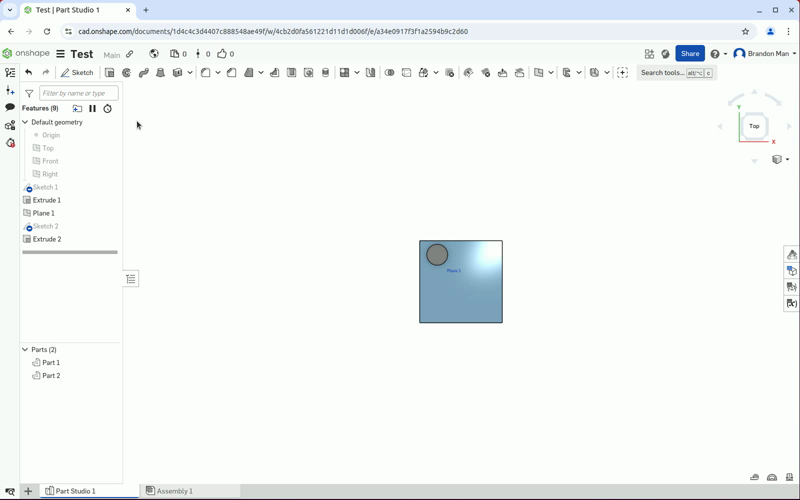
mouse_move(73, 189)
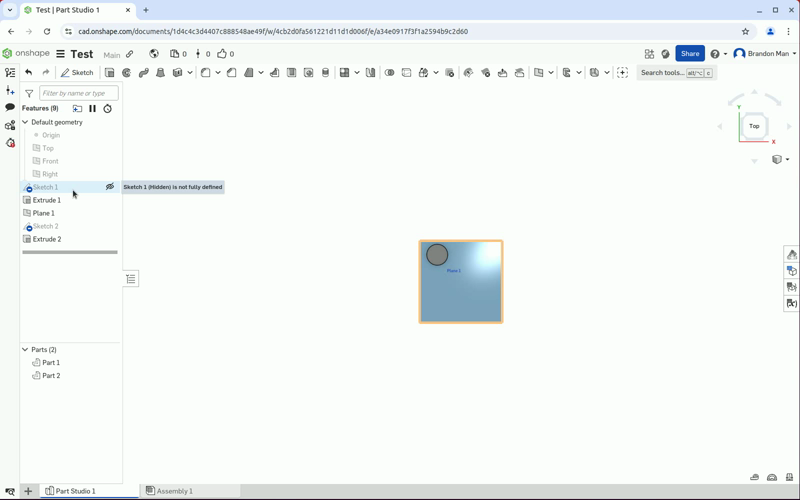
click(73, 189)
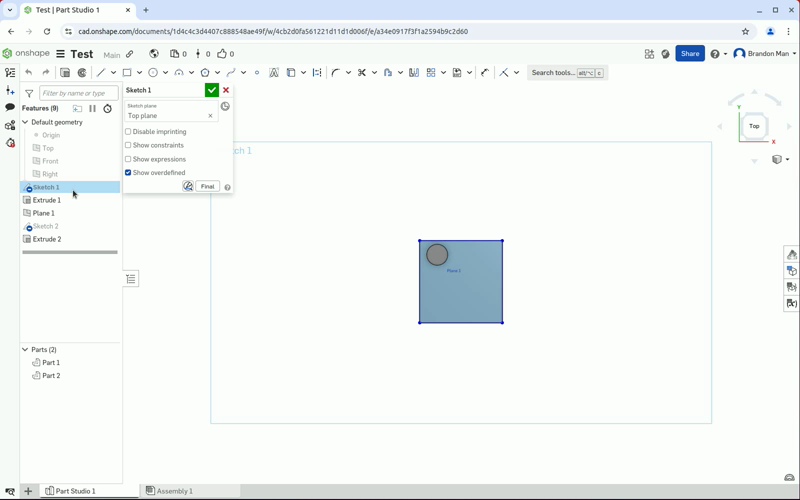
mouse_move(229, 92)
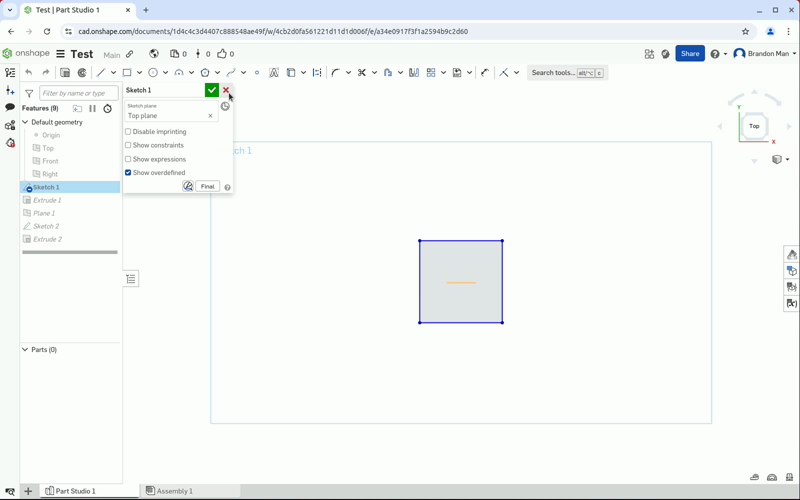
click(229, 92)
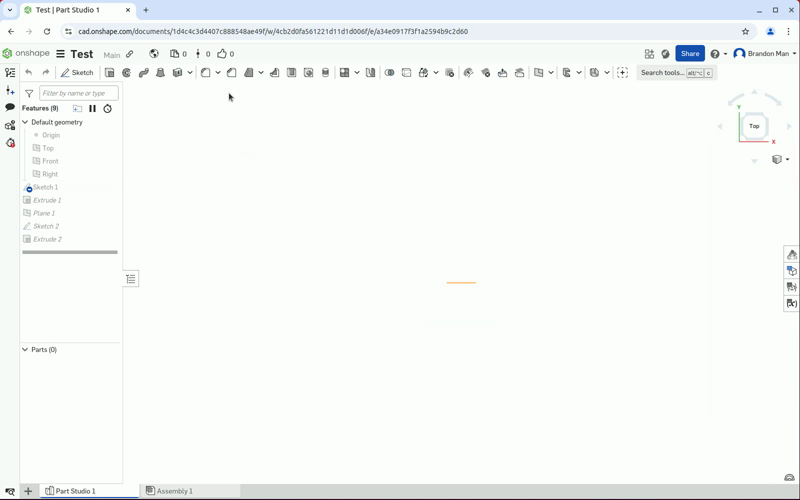
key(shift+s)
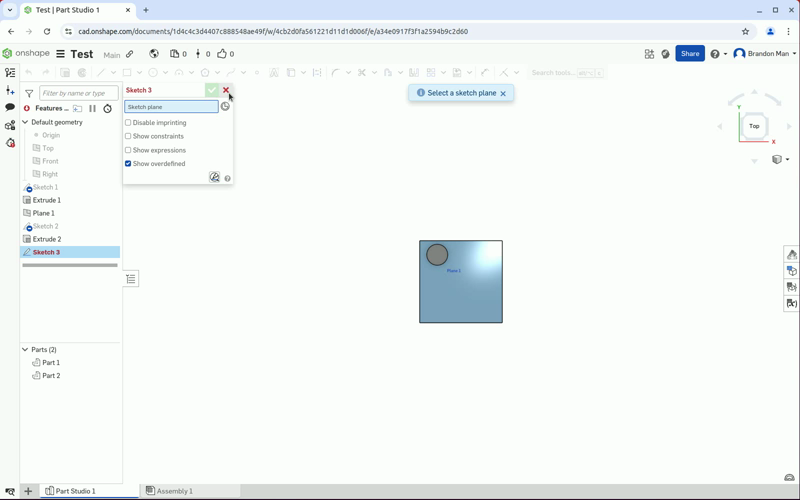
mouse_move(73, 215)
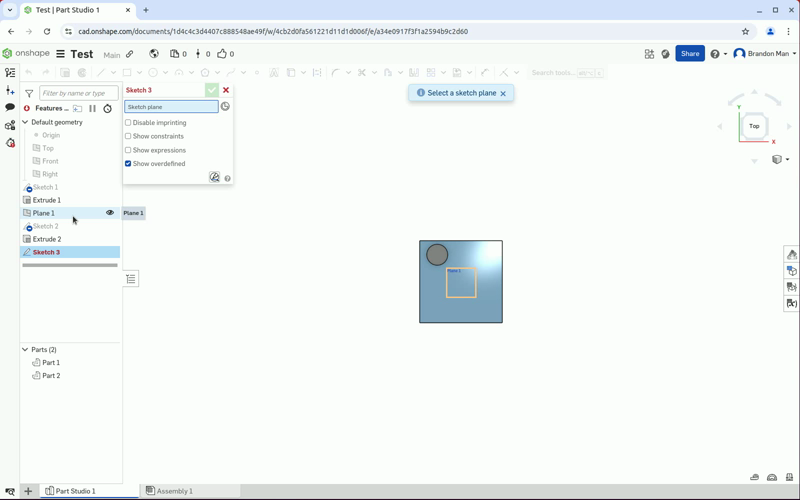
click(73, 215)
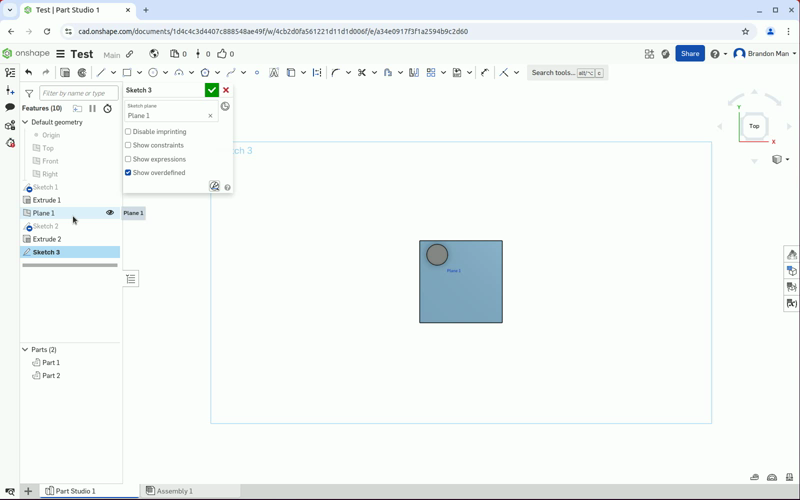
mouse_move(73, 352)
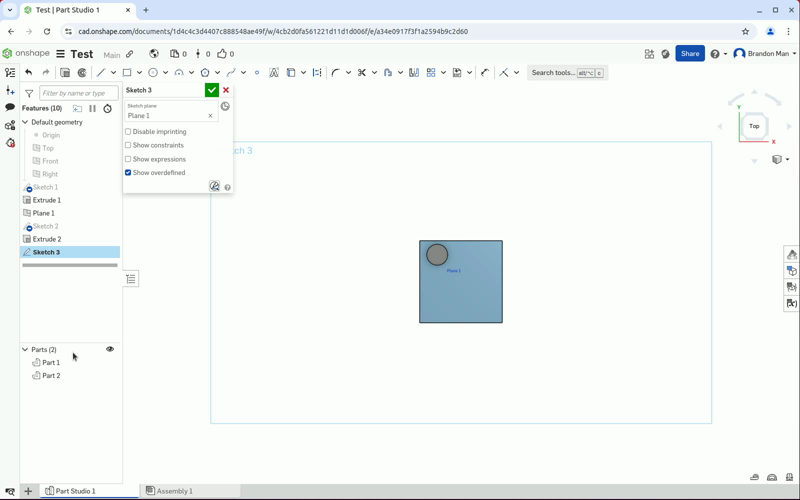
key(y)
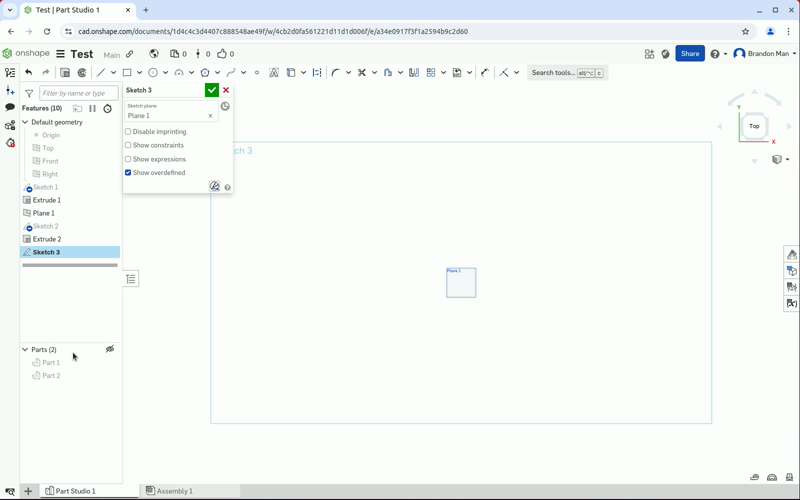
key(c)
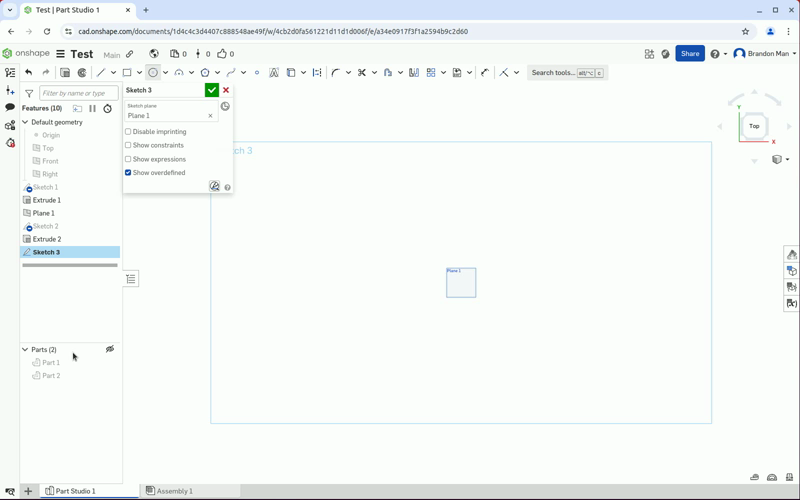
key_down(shift)
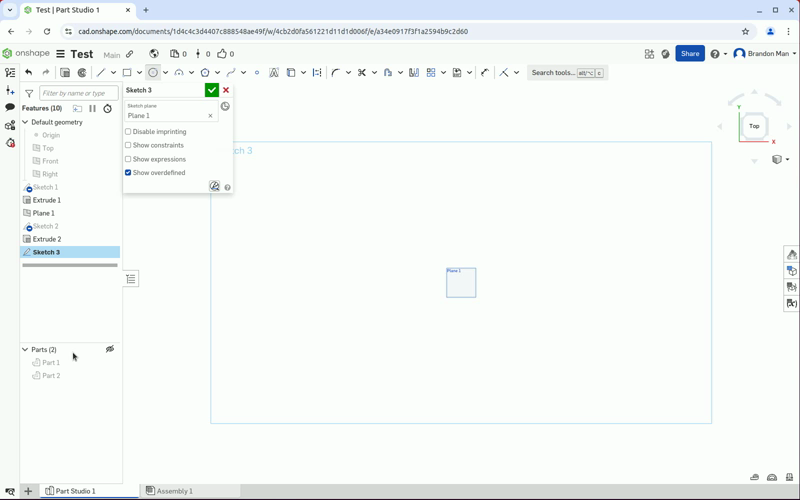
mouse_move(487, 309)
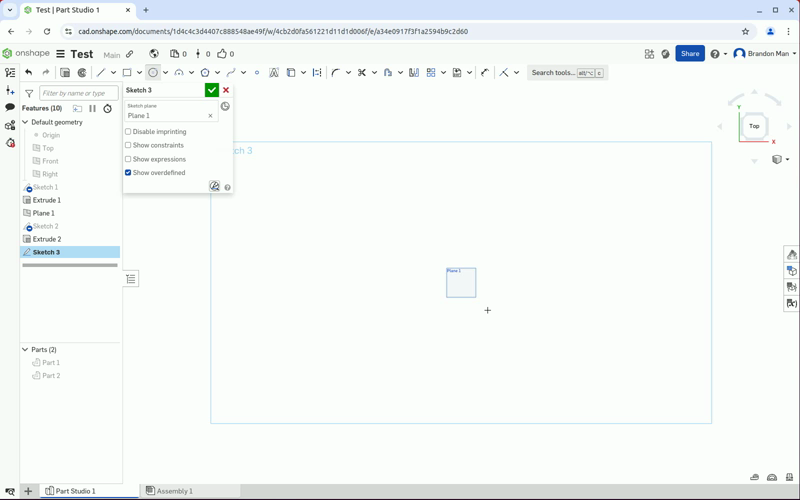
click(487, 309)
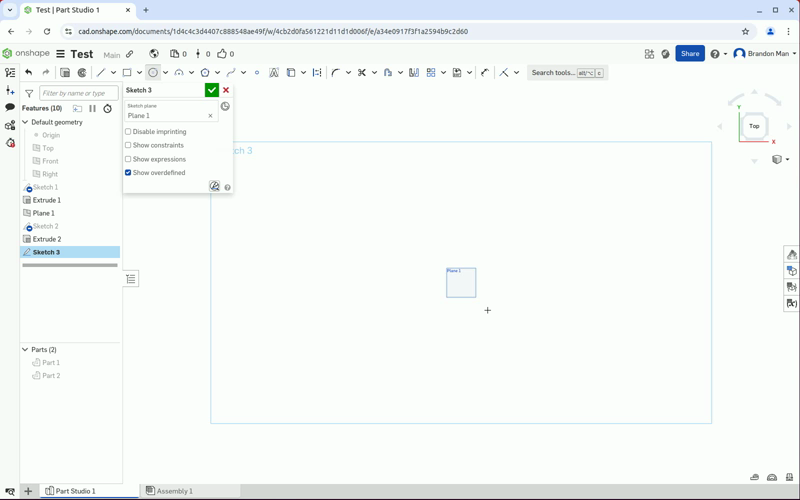
key_up(shift)
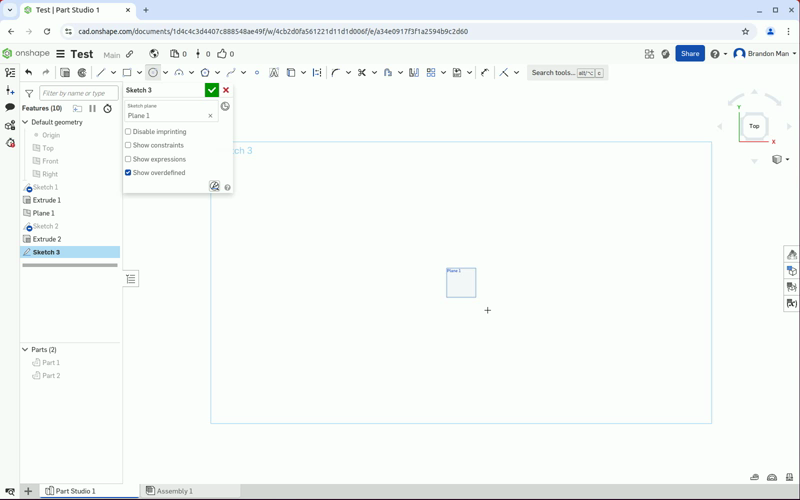
mouse_move(497, 309)
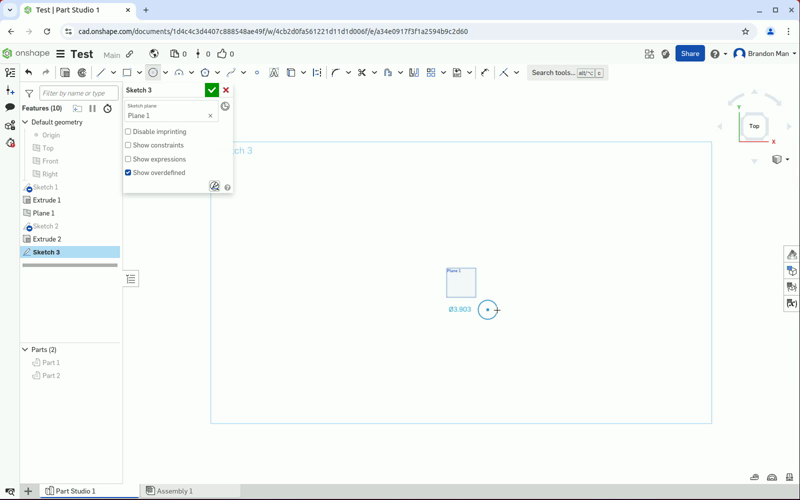
click(497, 309)
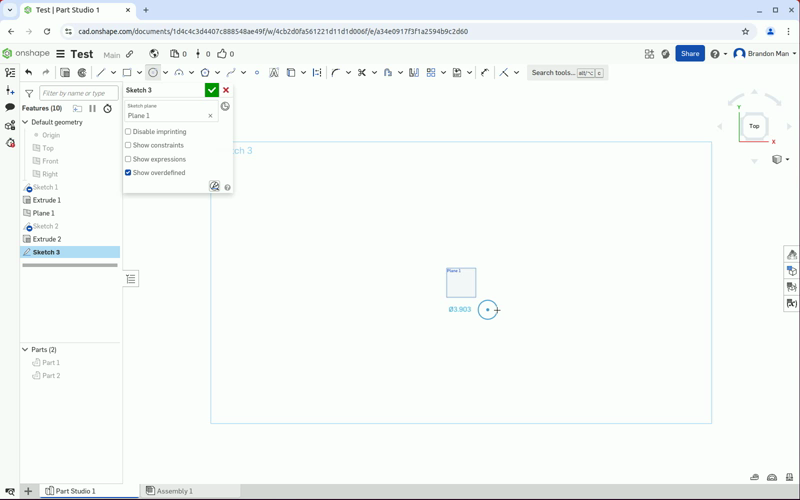
key(esc)
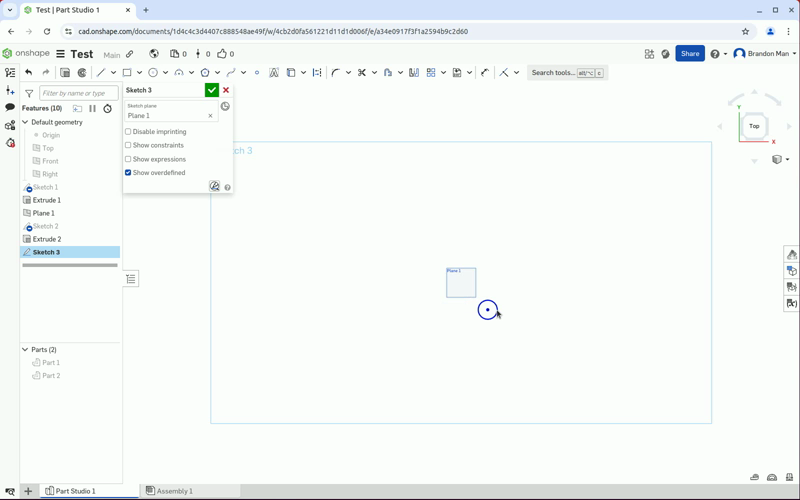
mouse_move(484, 311)
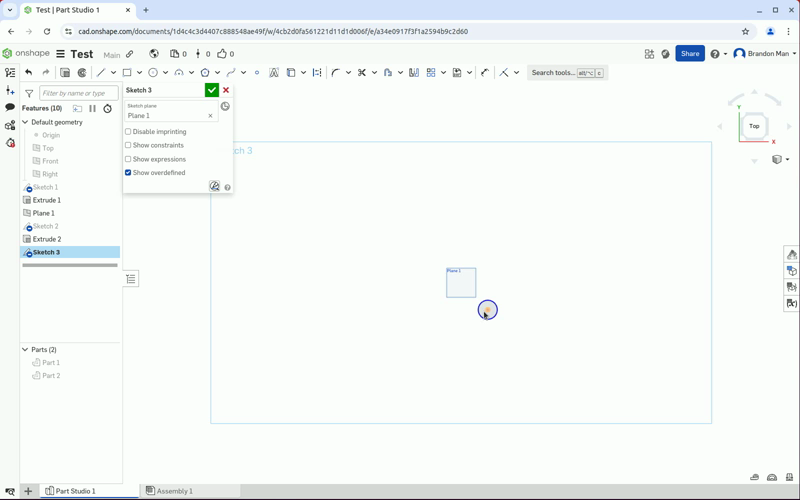
scroll(6)
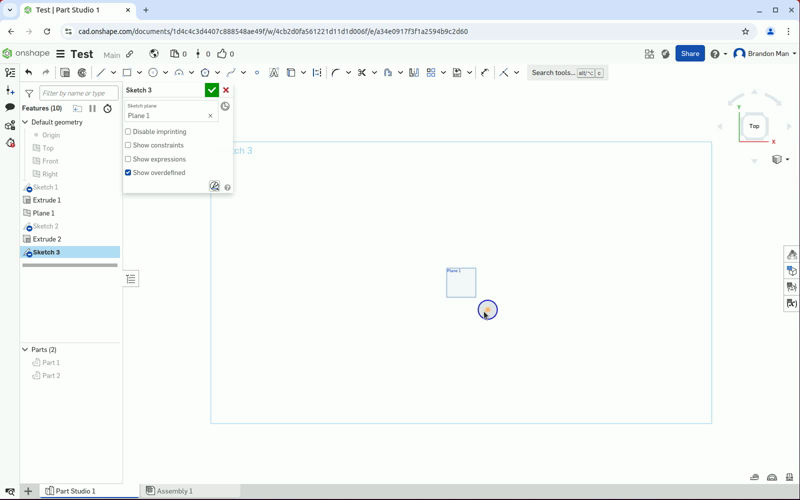
scroll(6)
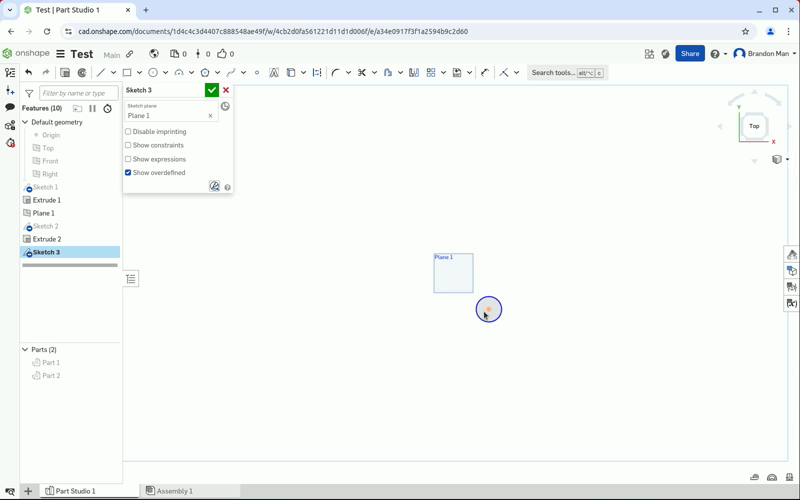
scroll(6)
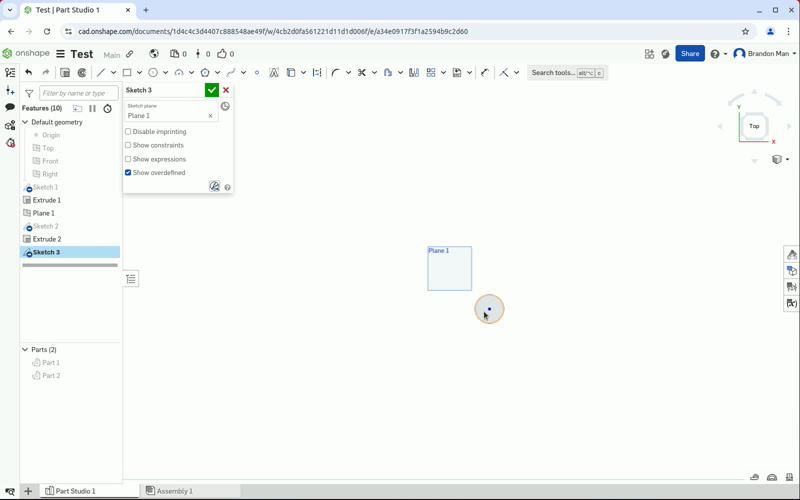
scroll(6)
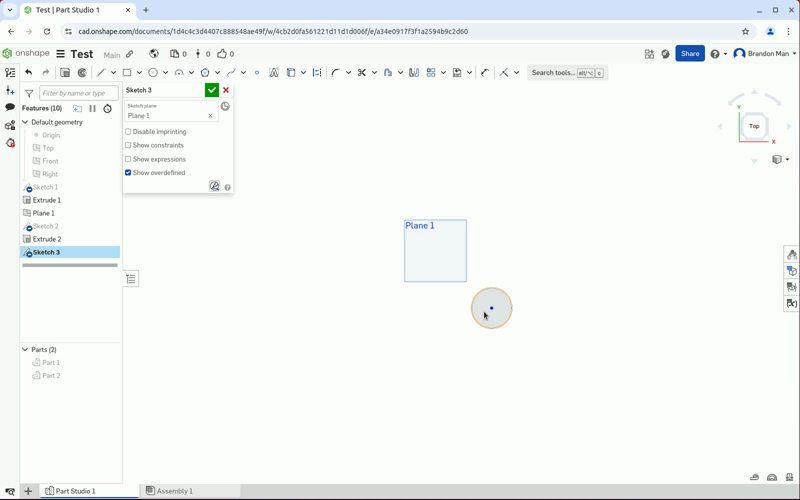
scroll(6)
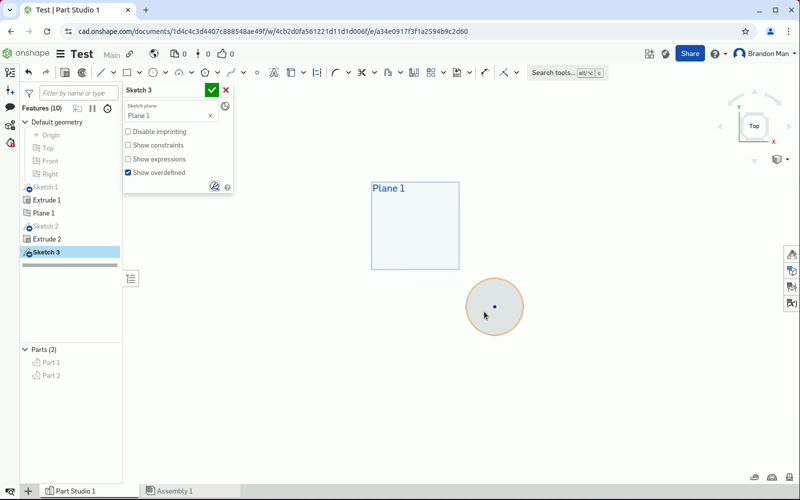
scroll(6)
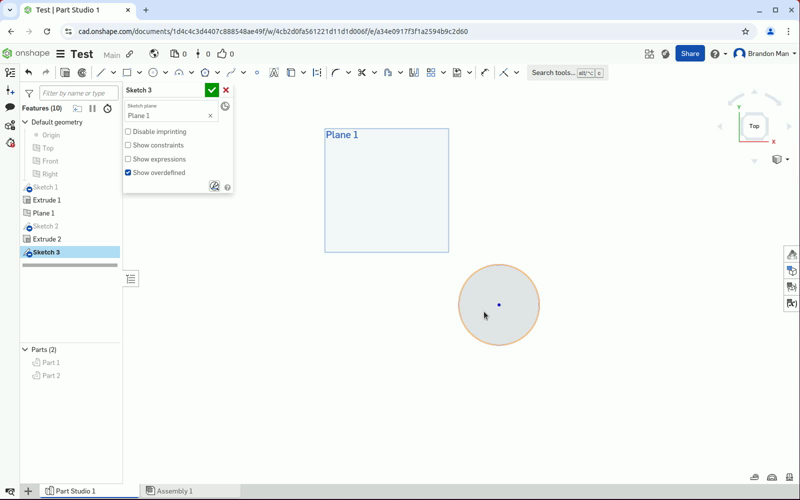
scroll(6)
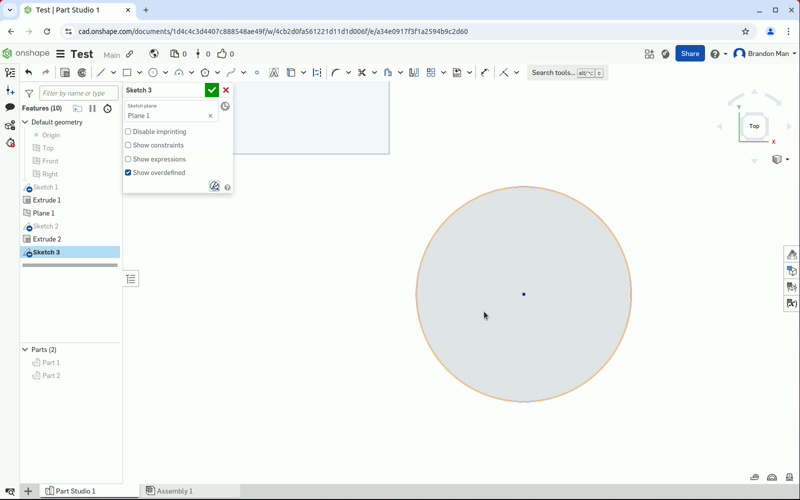
click(484, 311)
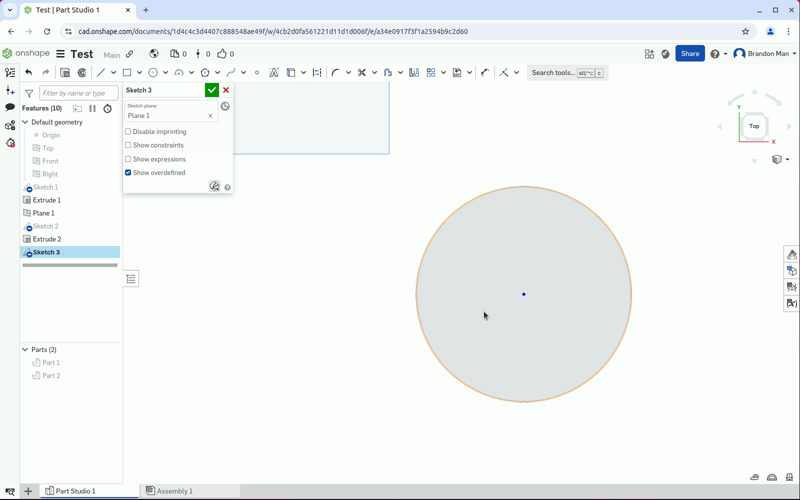
scroll(-6)
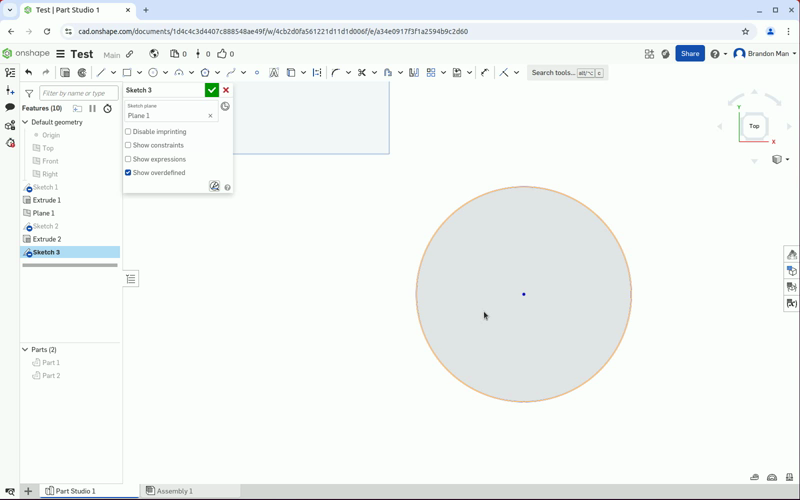
scroll(-6)
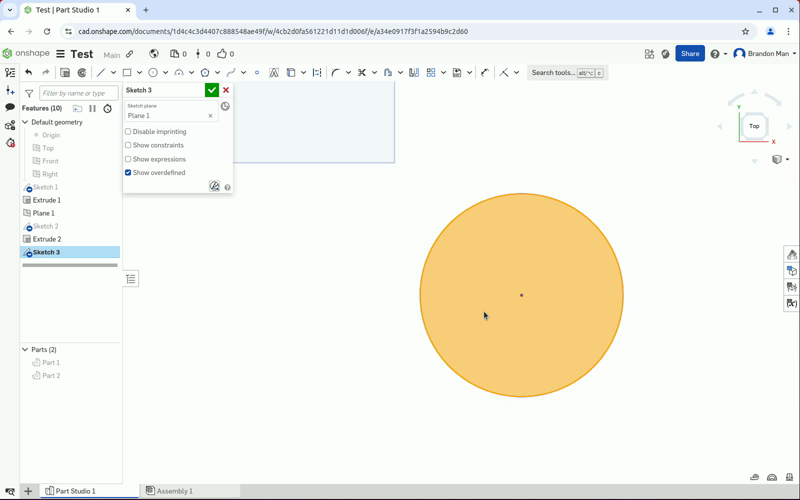
scroll(-6)
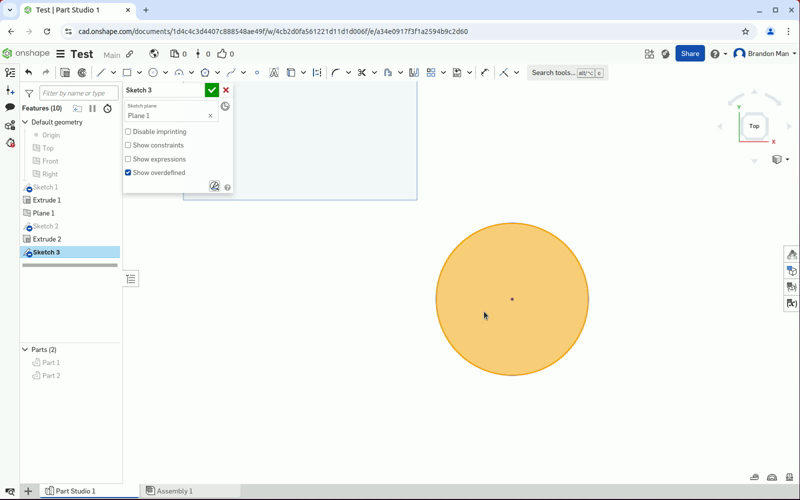
scroll(-6)
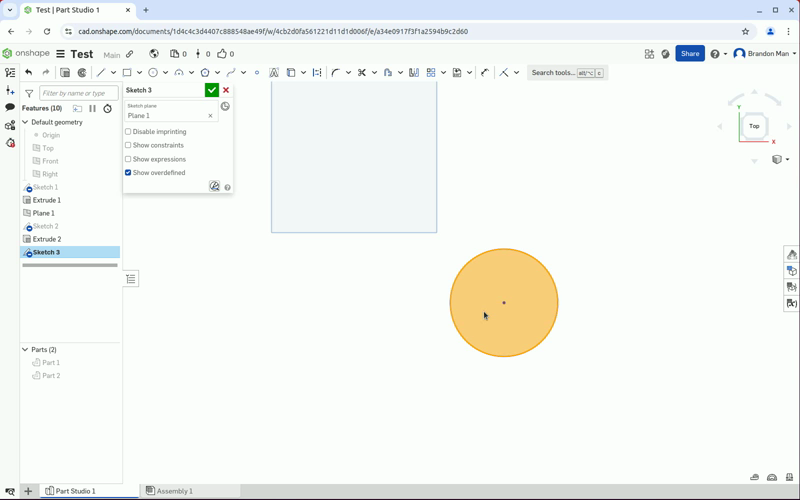
scroll(-6)
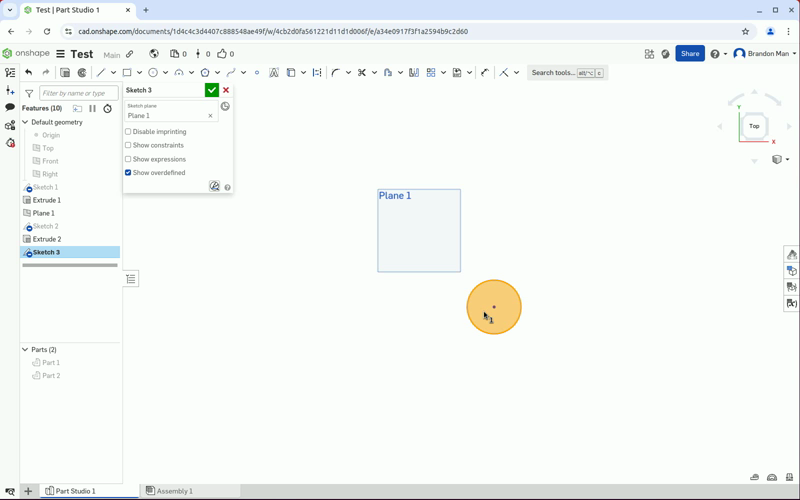
scroll(-6)
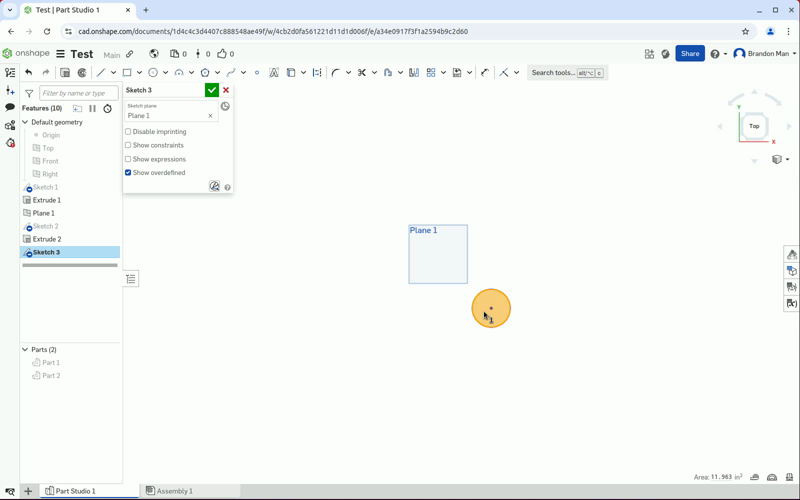
scroll(-6)
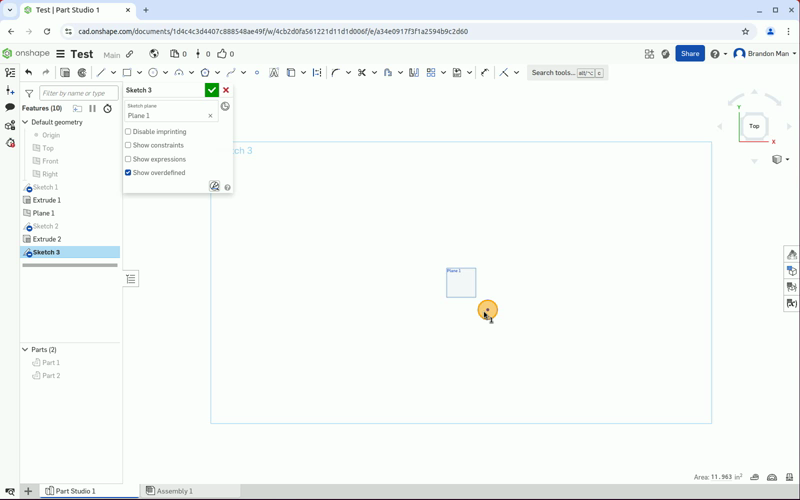
mouse_move(73, 352)
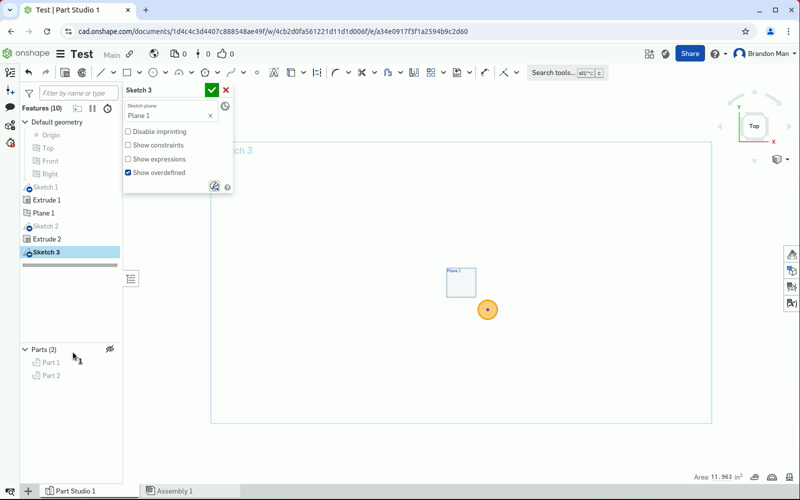
key(shift+y)
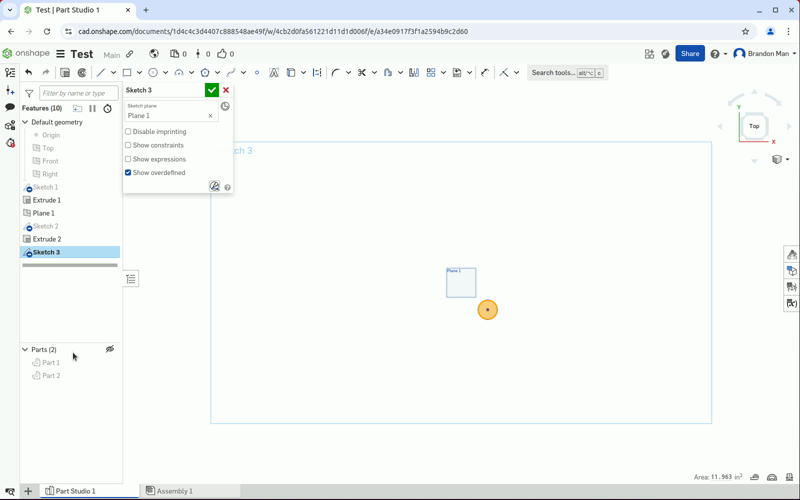
key(shift+e)
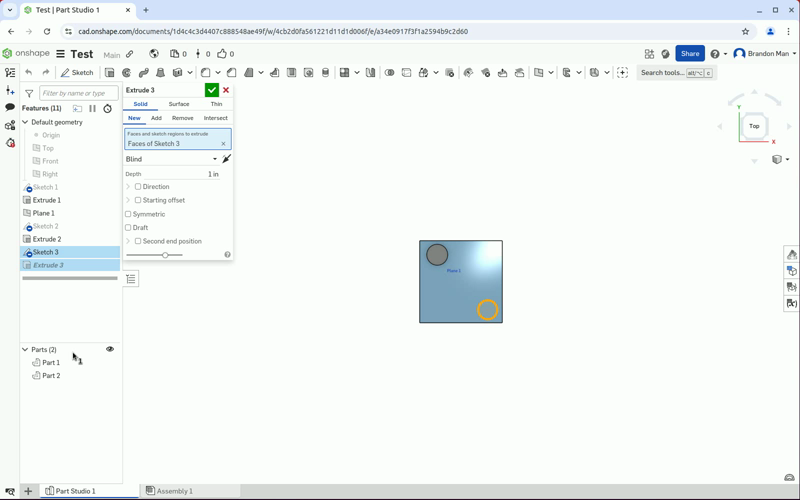
mouse_move(143, 106)
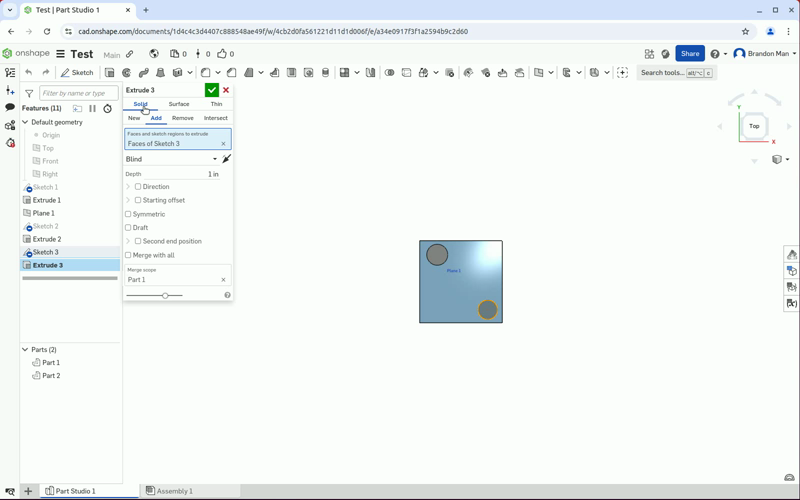
click(143, 106)
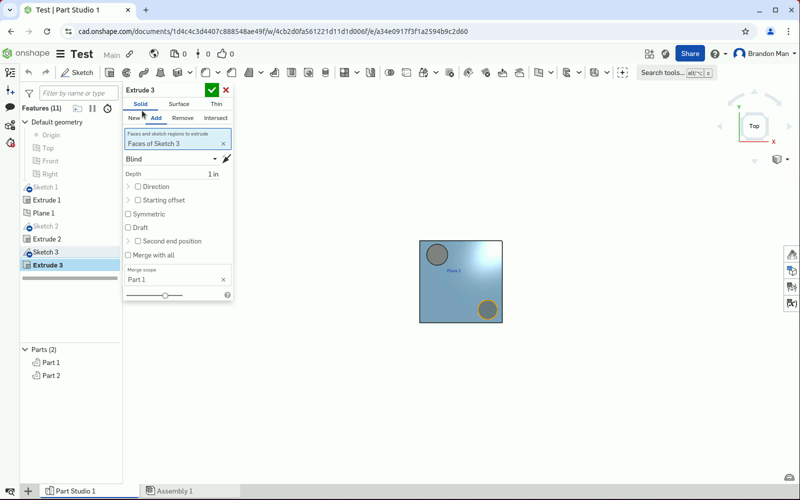
mouse_move(137, 120)
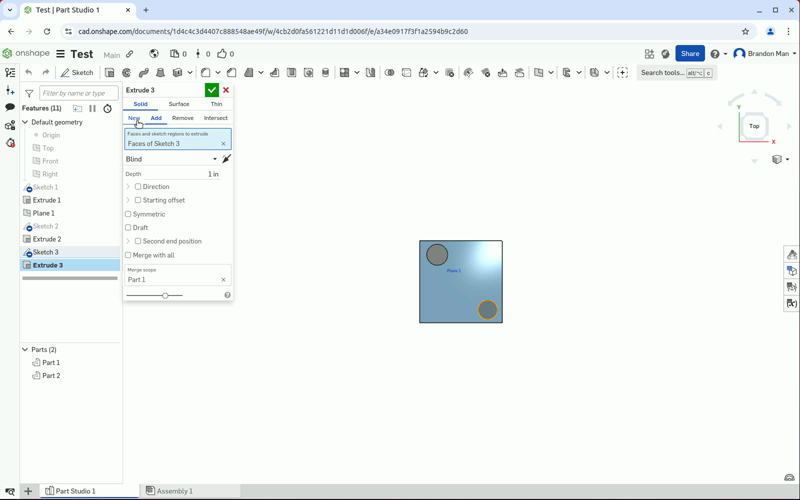
click(137, 120)
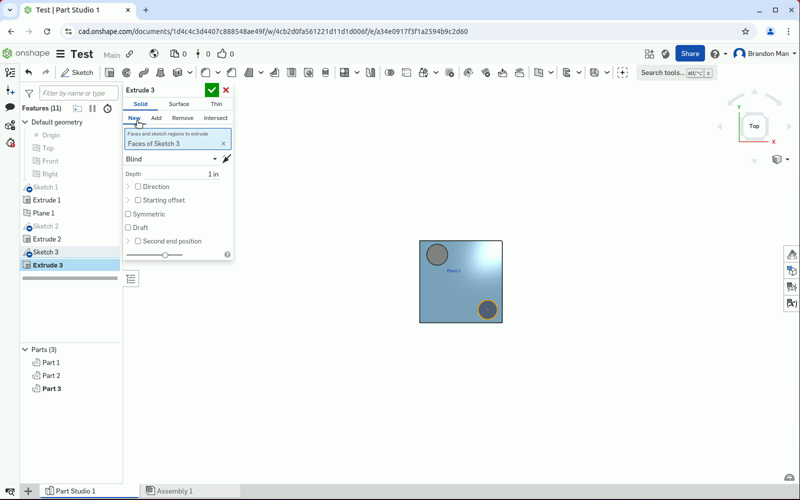
key(tab, 4)
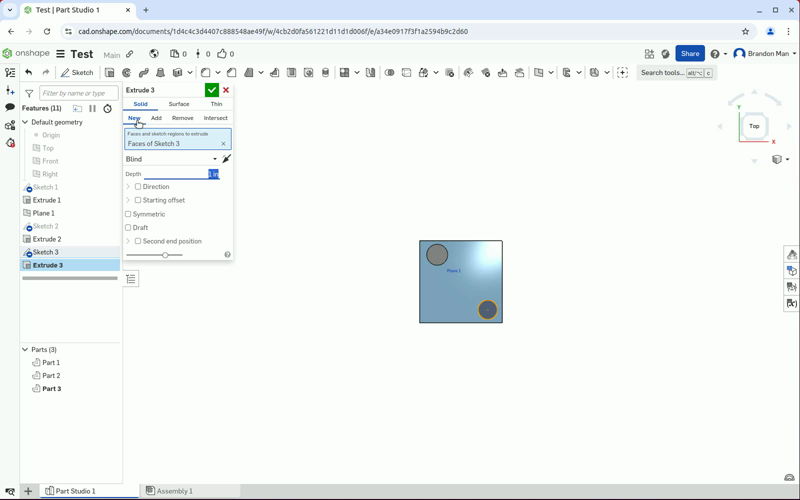
text(0.481)
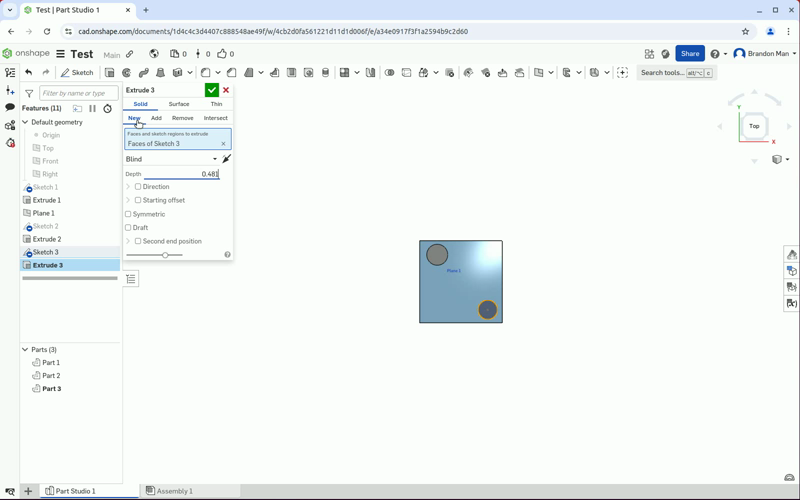
key(enter)
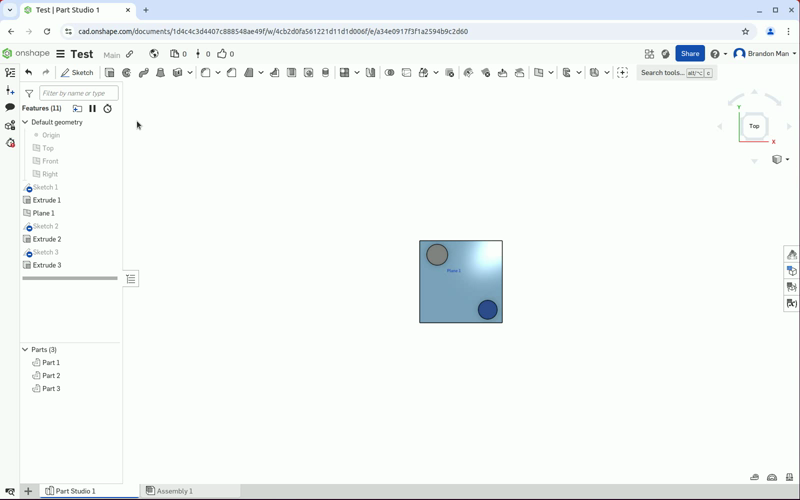
key(shift+h)
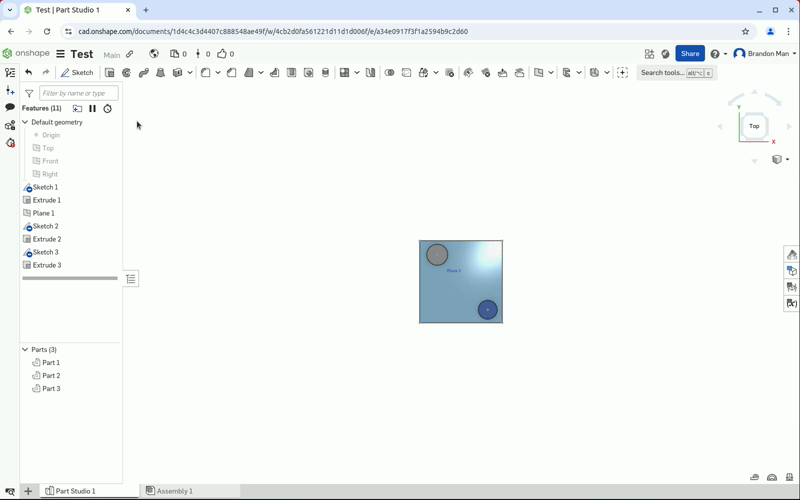
key(shift+h)
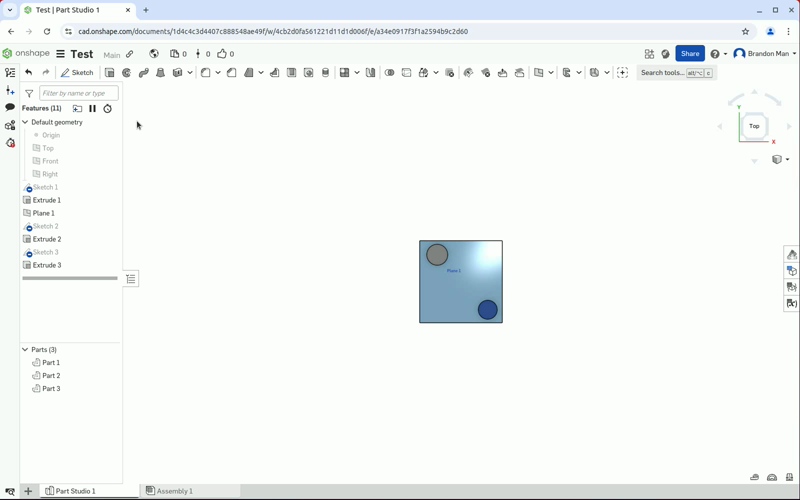
mouse_move(73, 189)
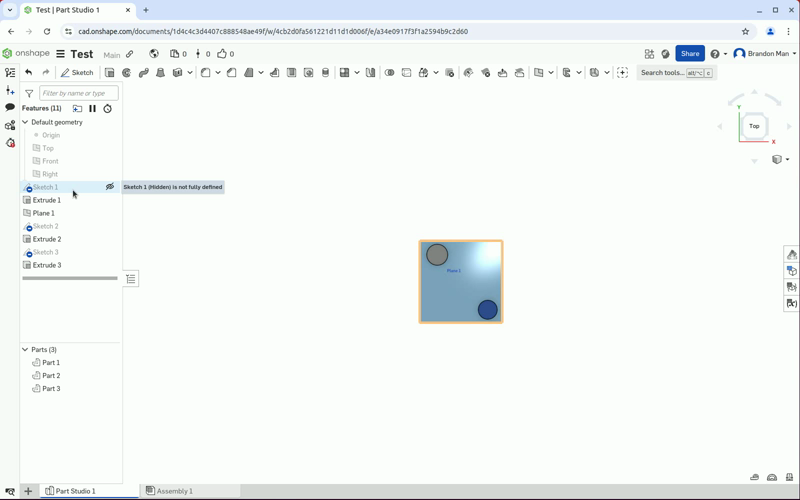
click(73, 189)
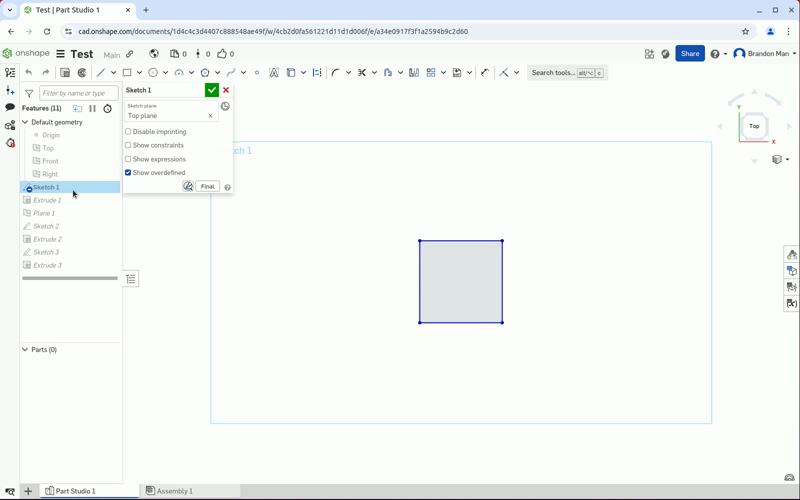
mouse_move(229, 92)
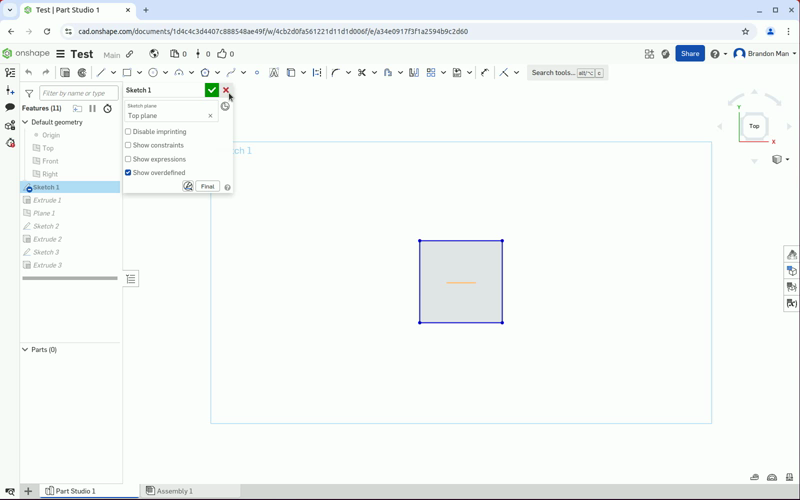
click(229, 92)
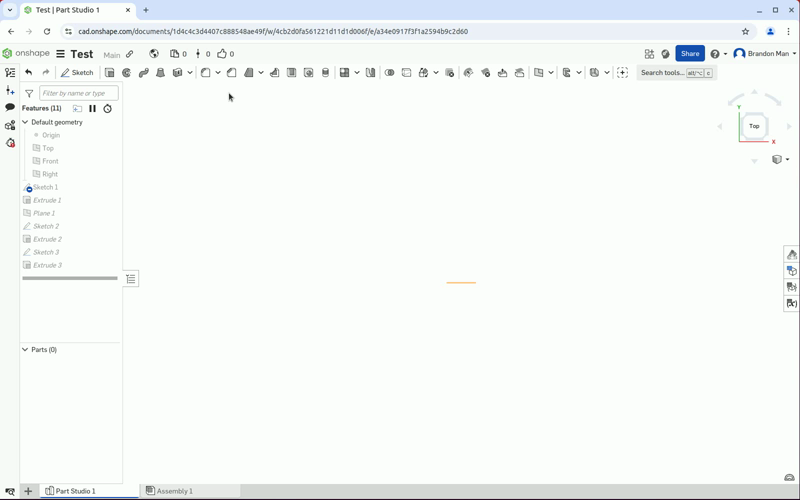
key(shift+s)
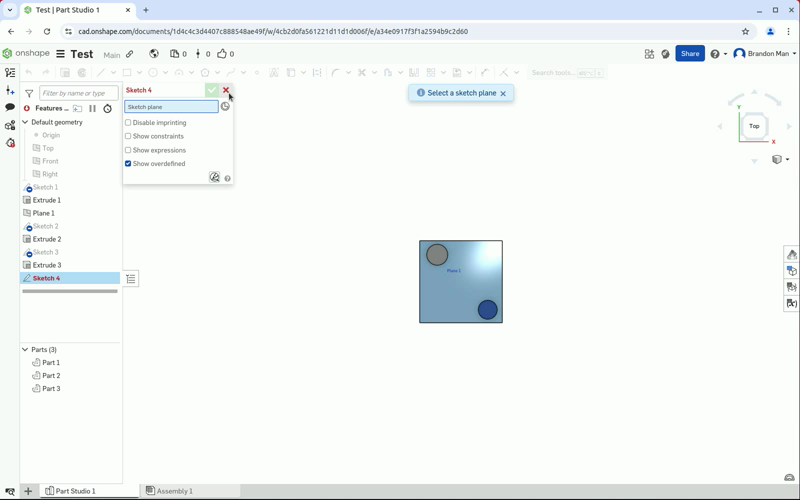
mouse_move(73, 215)
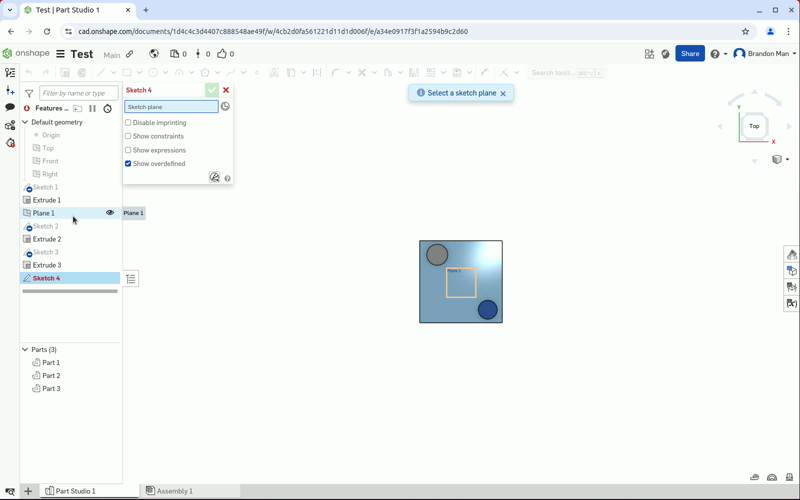
click(73, 215)
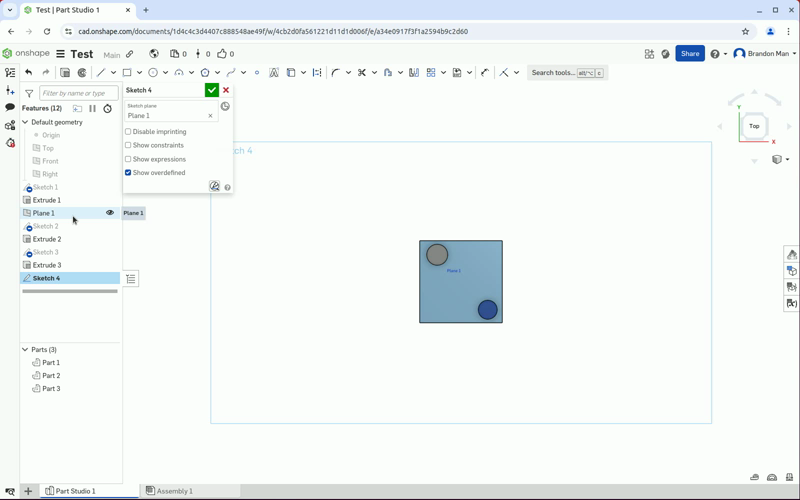
mouse_move(73, 352)
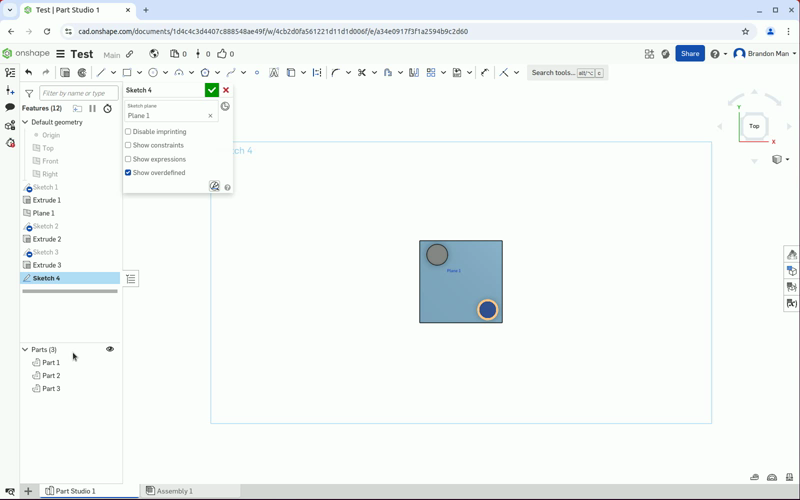
key(y)
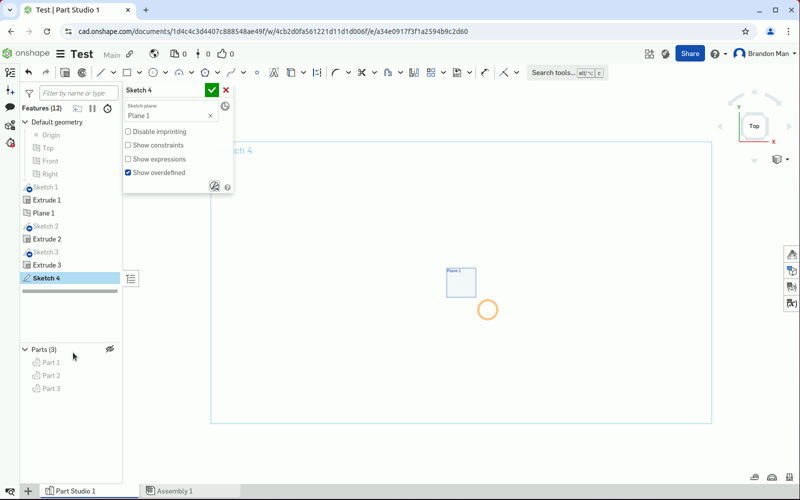
key(c)
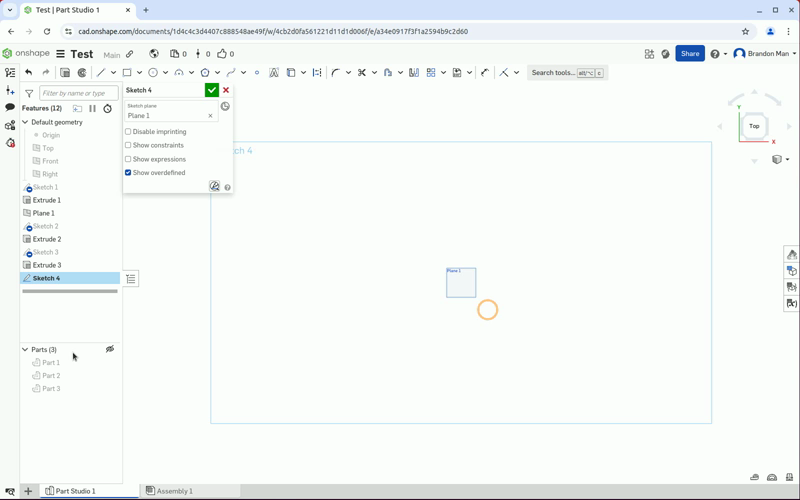
key_down(shift)
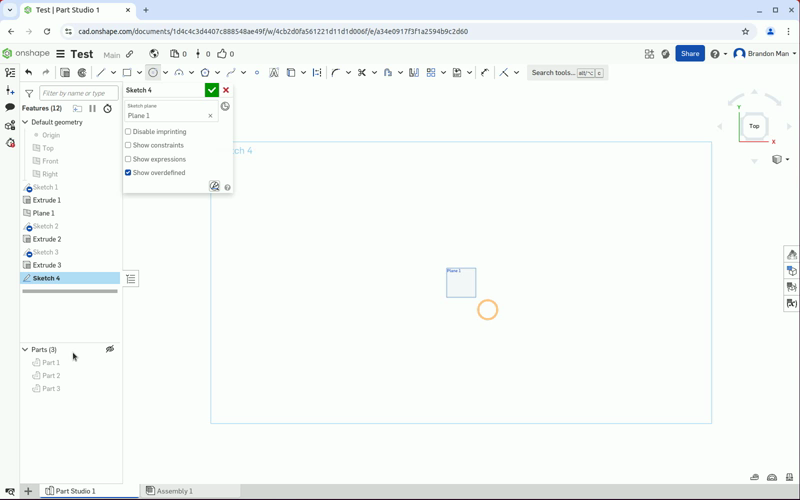
mouse_move(477, 267)
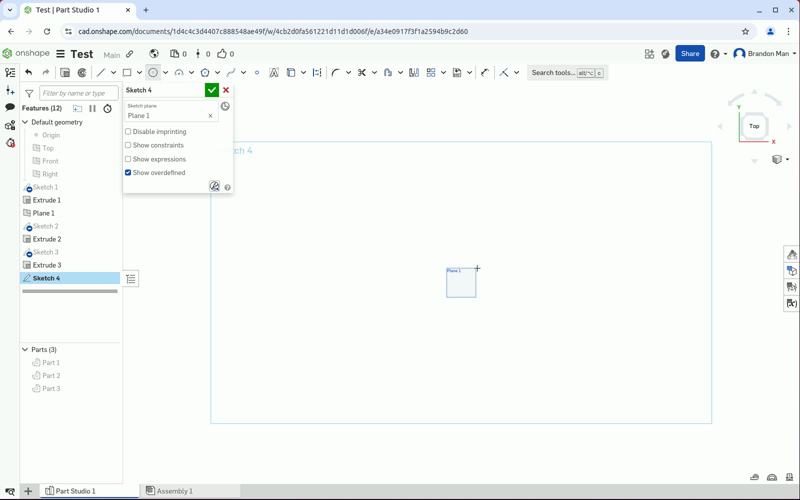
click(477, 267)
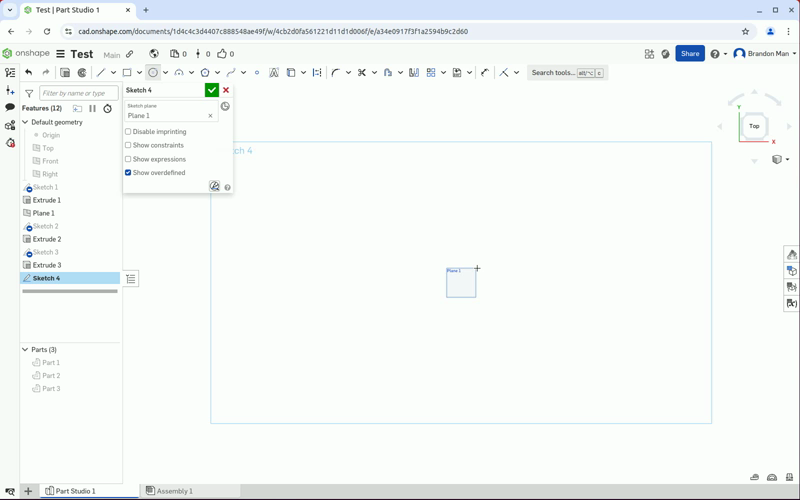
key_up(shift)
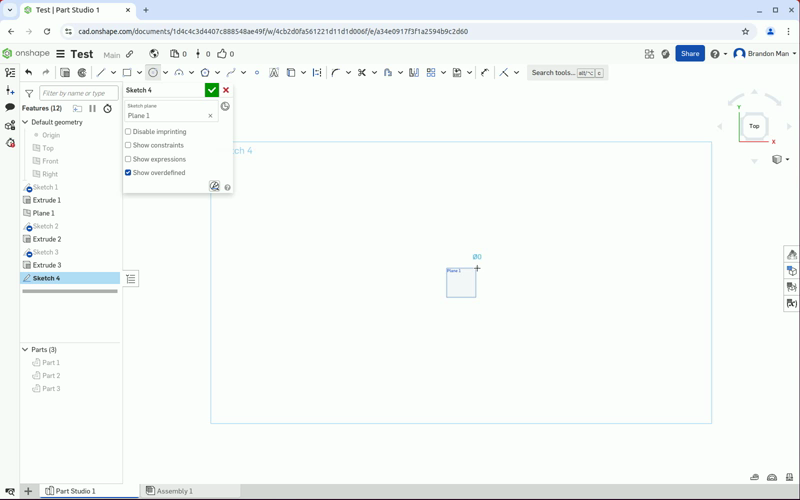
mouse_move(491, 267)
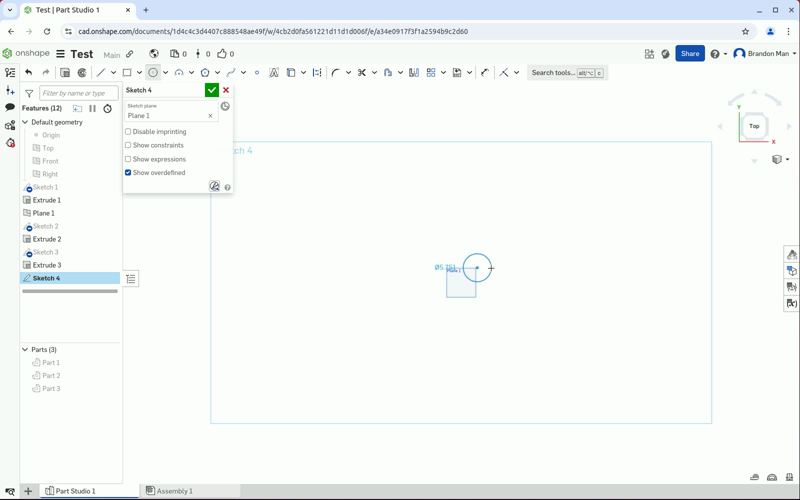
click(491, 267)
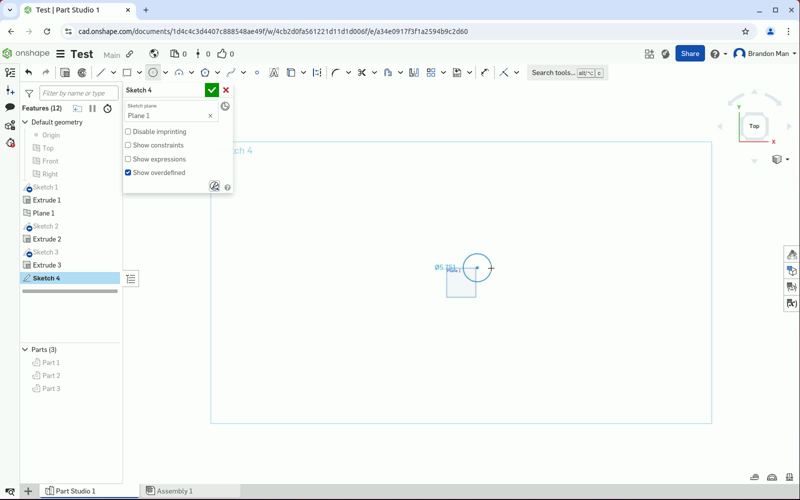
key(esc)
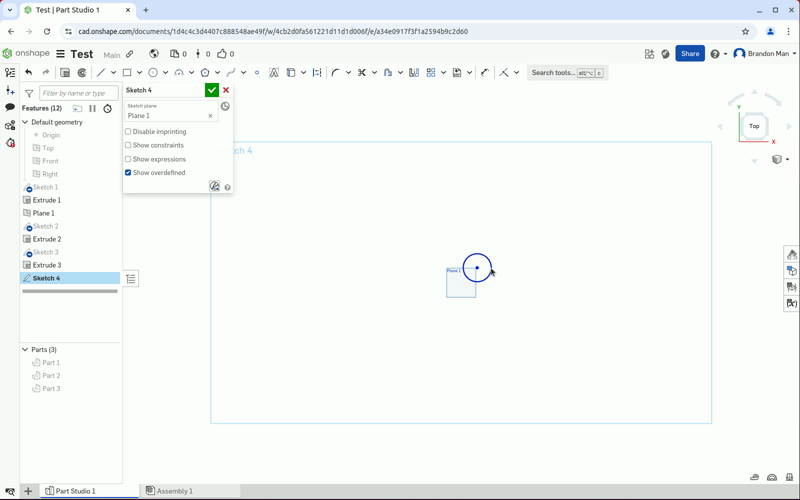
mouse_move(467, 268)
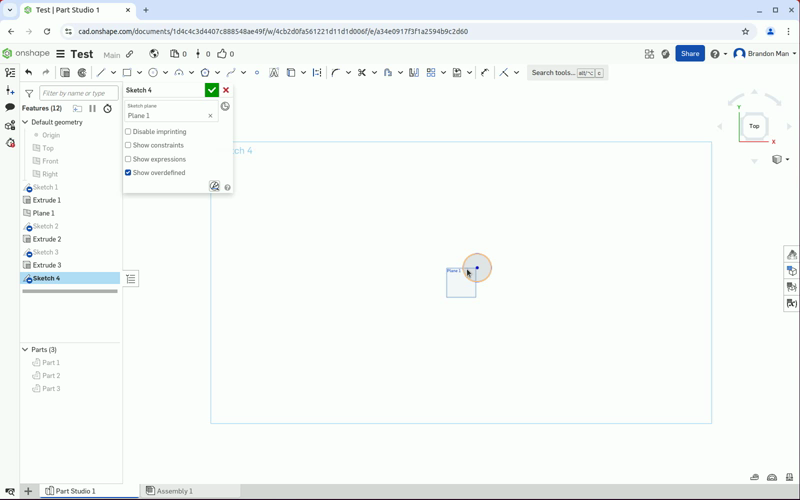
scroll(6)
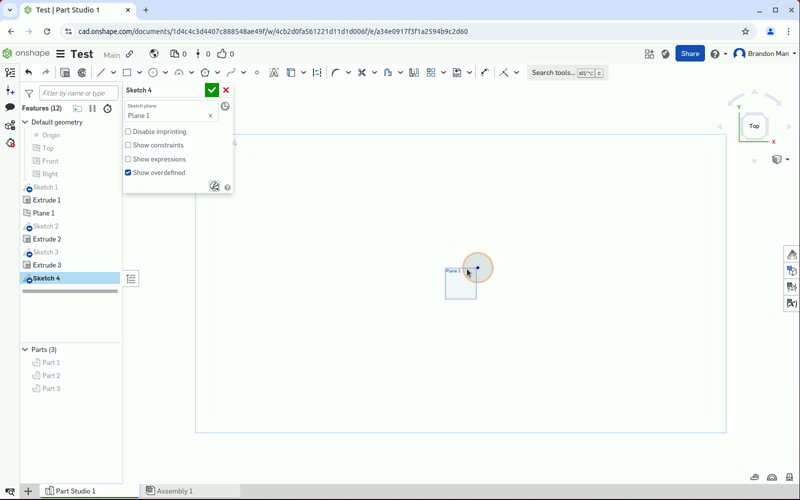
scroll(6)
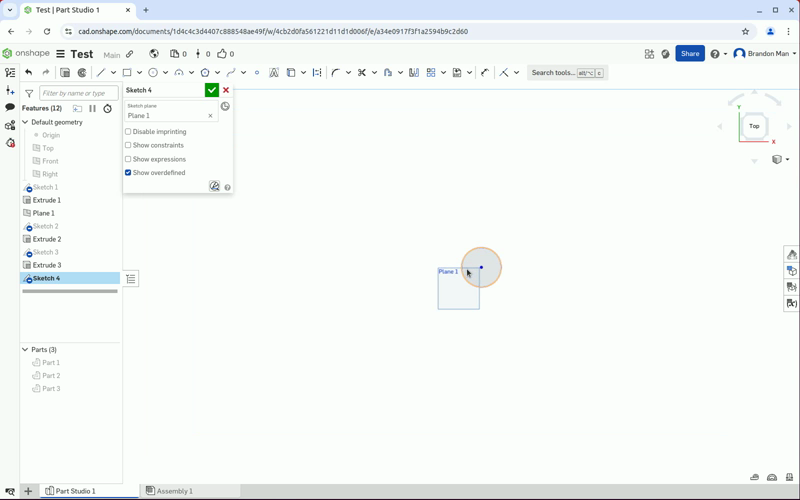
scroll(6)
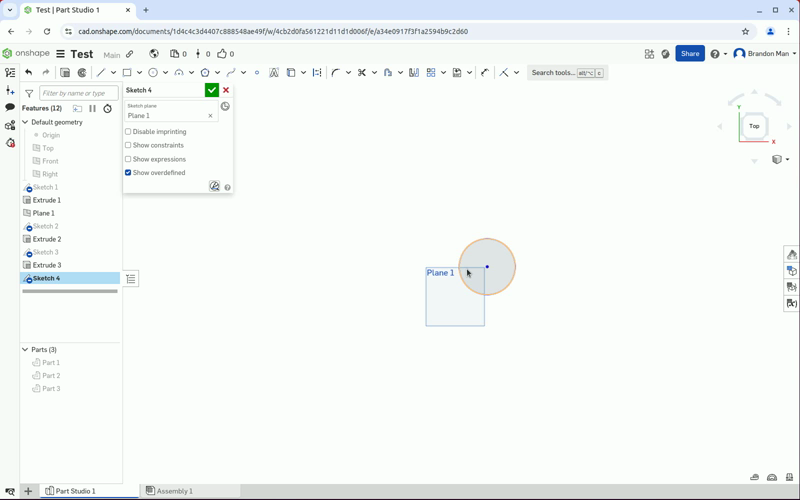
scroll(6)
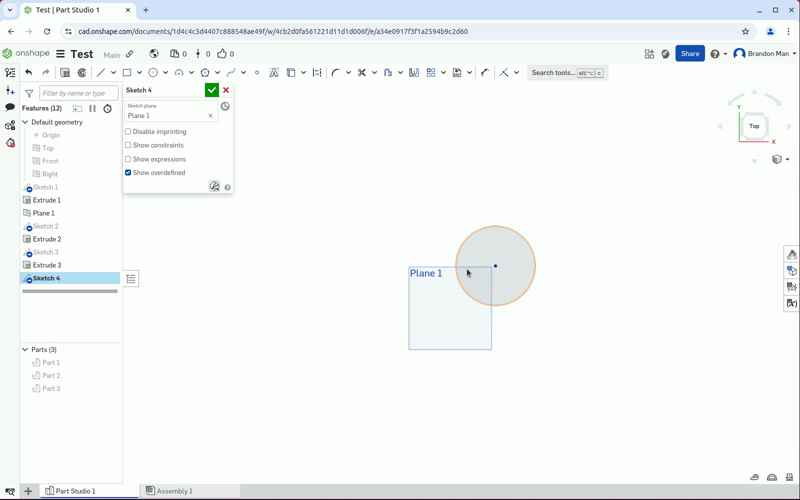
scroll(6)
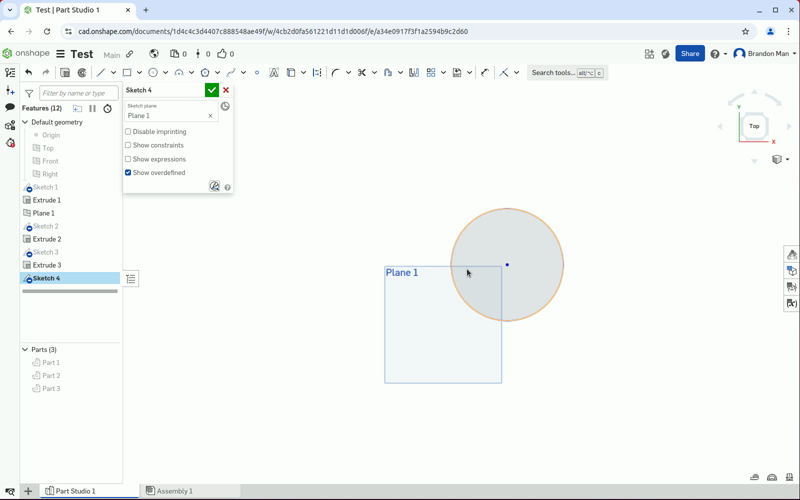
scroll(6)
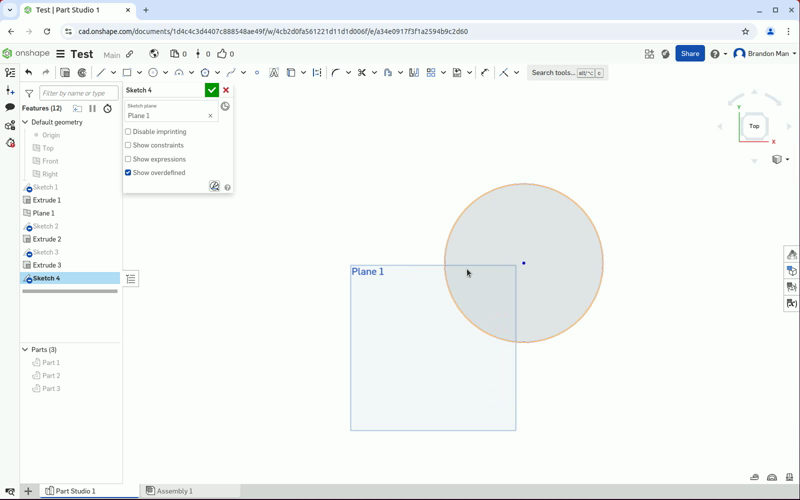
scroll(6)
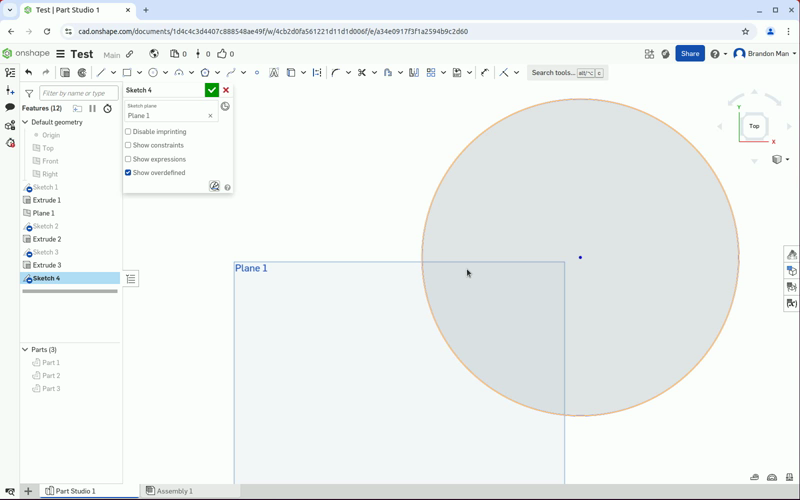
click(467, 268)
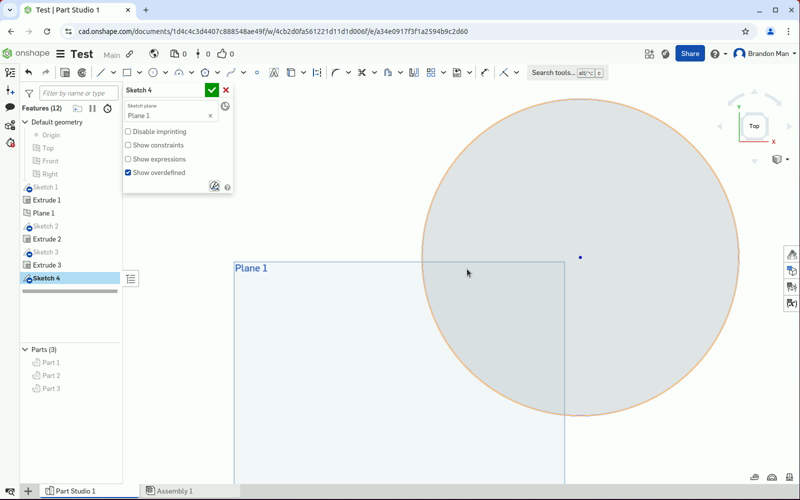
scroll(-6)
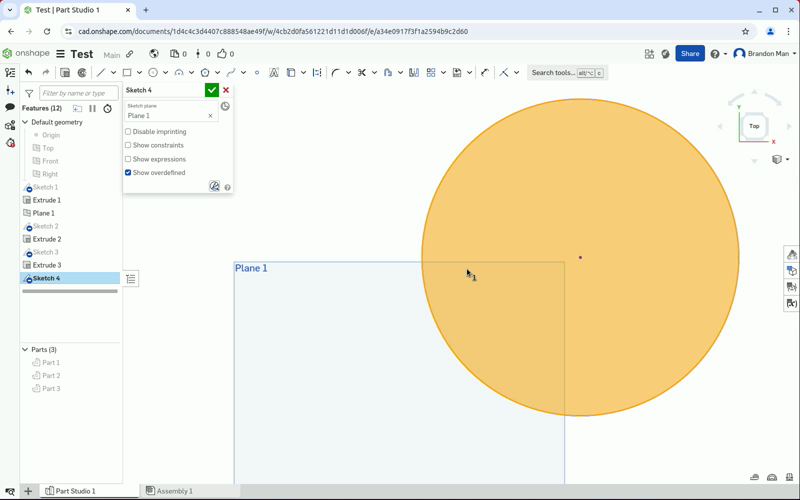
scroll(-6)
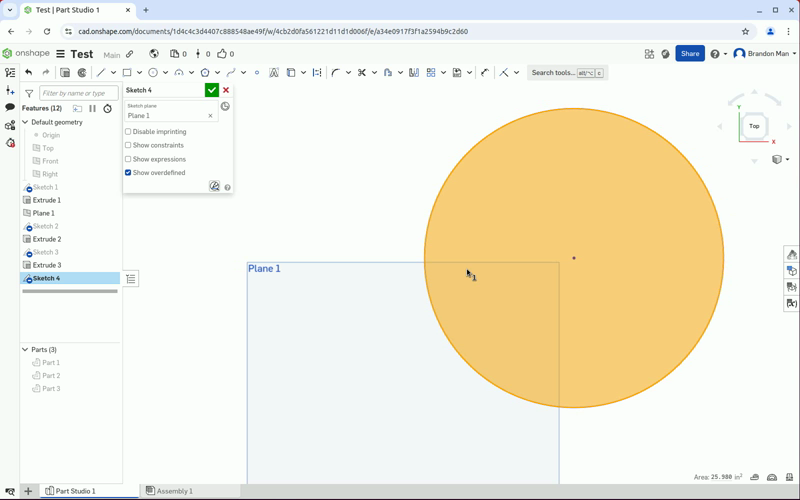
scroll(-6)
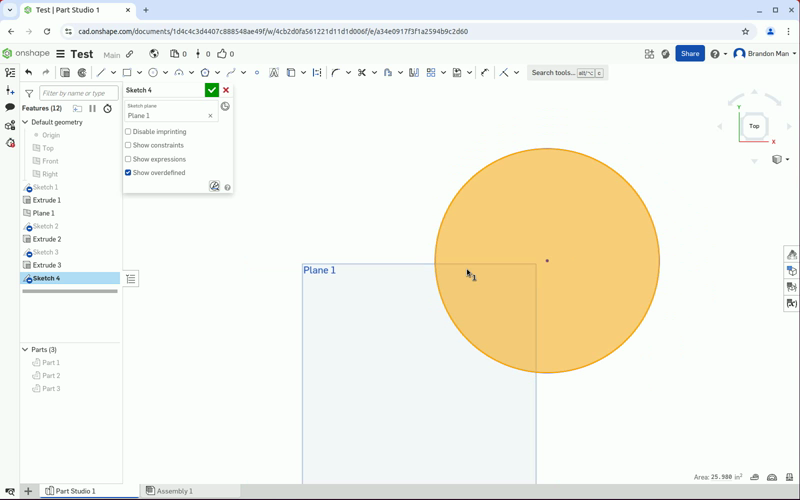
scroll(-6)
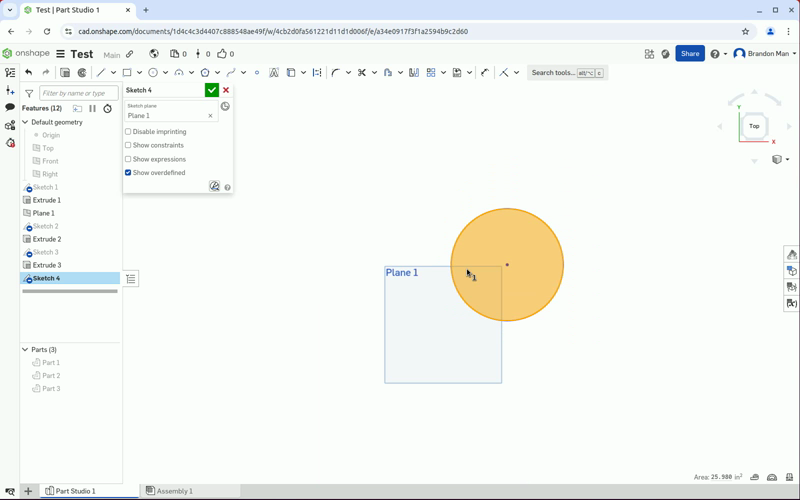
scroll(-6)
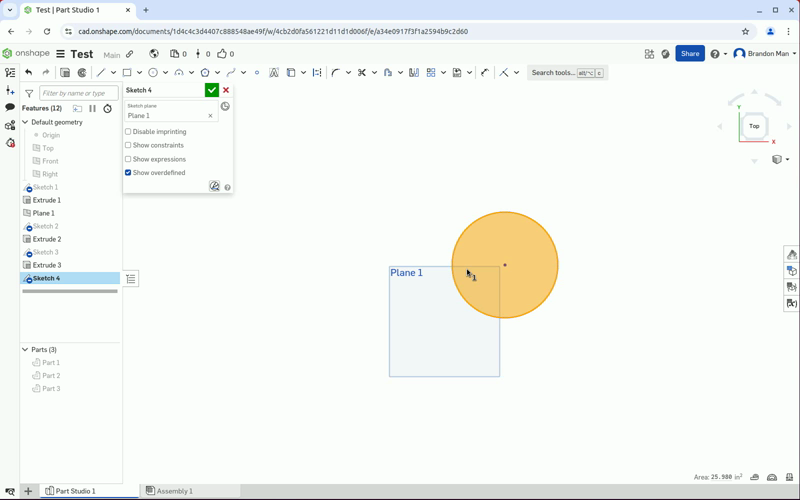
scroll(-6)
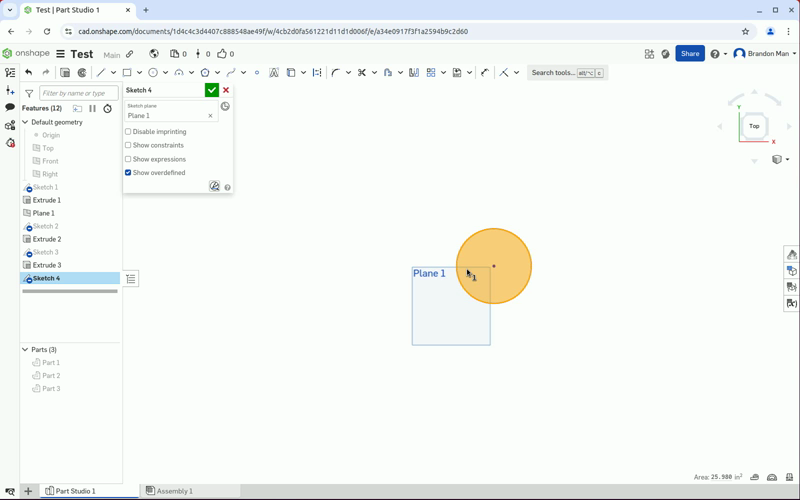
scroll(-6)
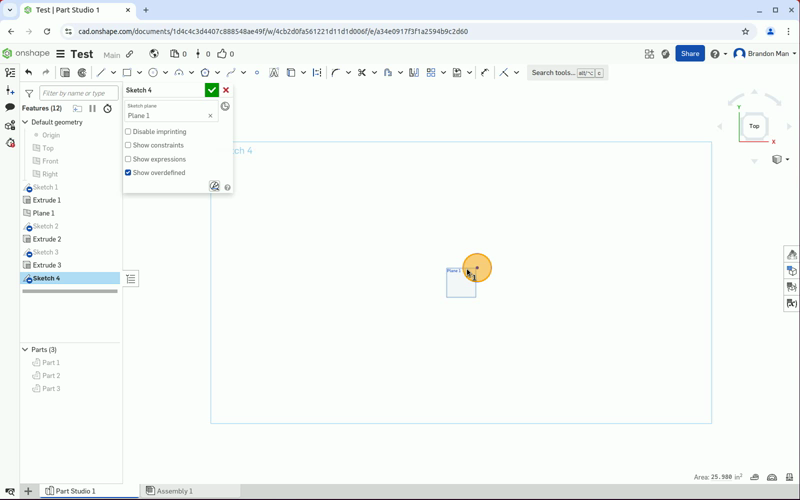
mouse_move(73, 352)
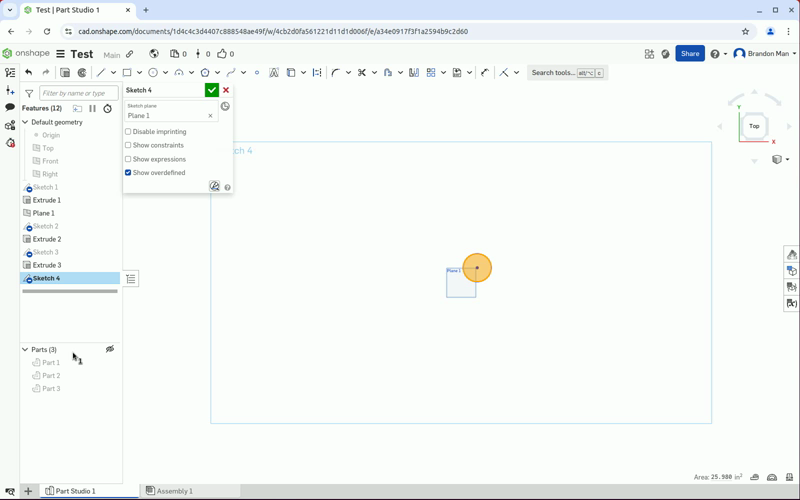
key(shift+y)
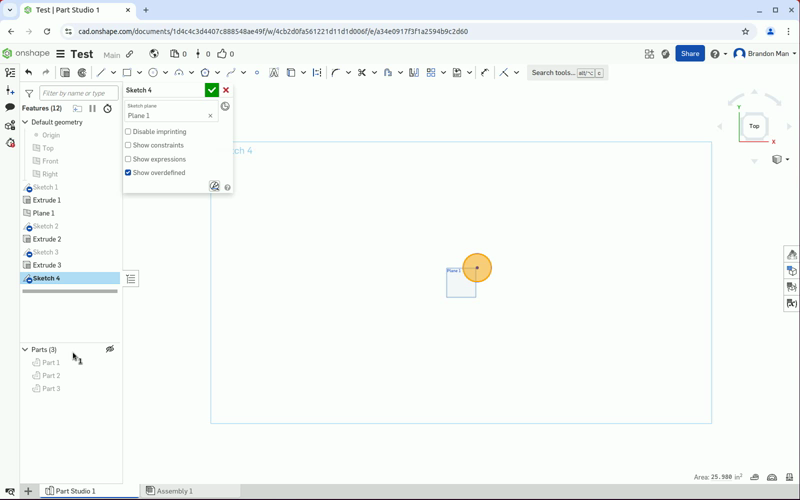
key(shift+e)
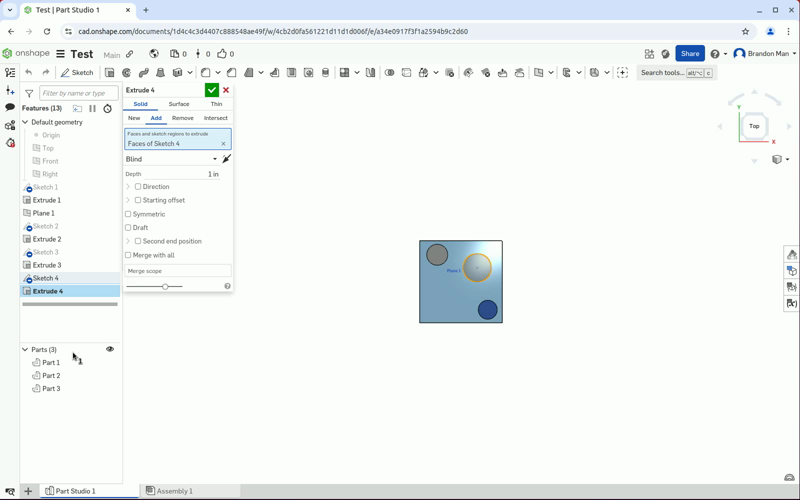
mouse_move(143, 106)
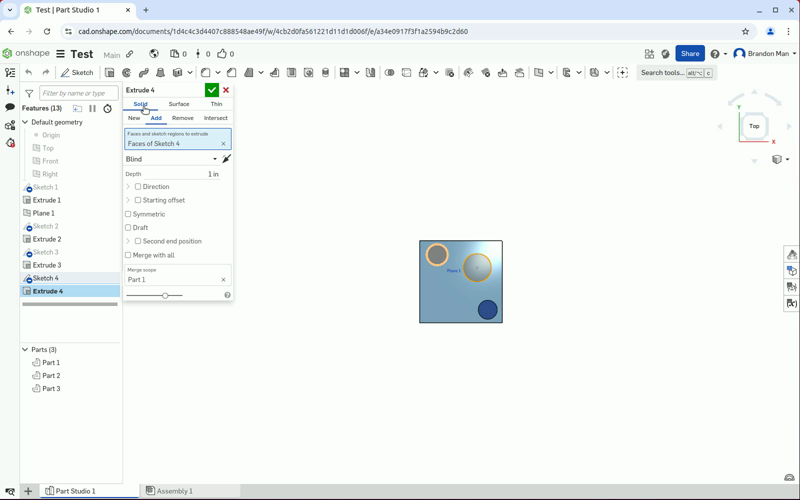
click(143, 106)
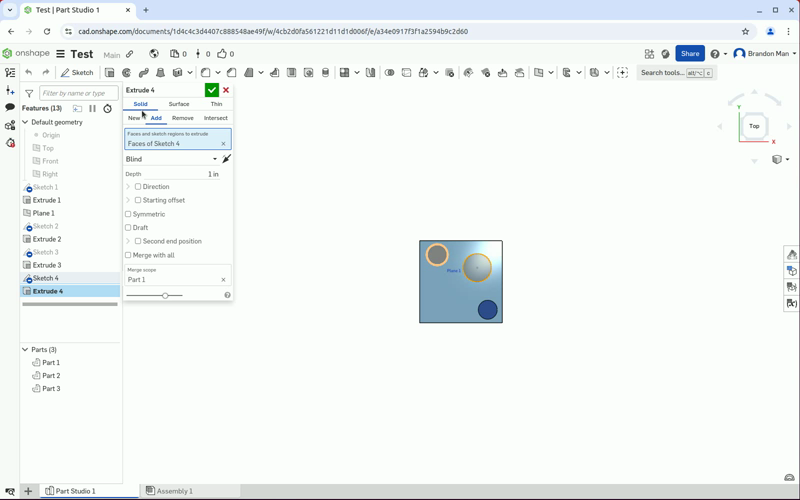
mouse_move(137, 120)
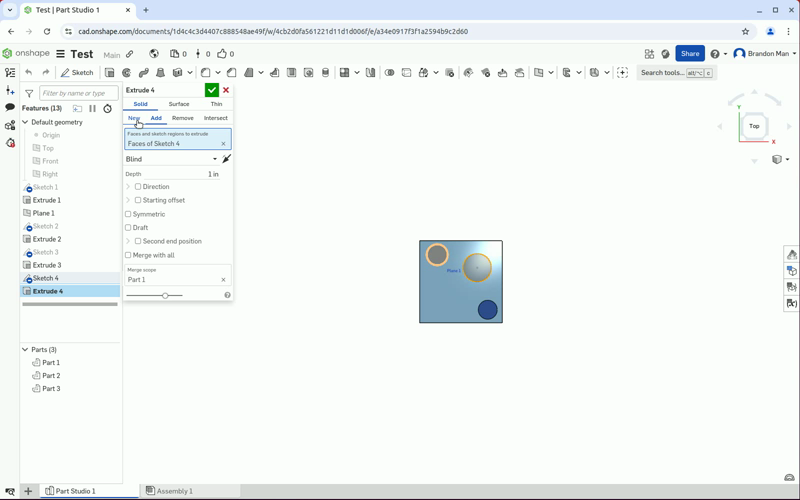
click(137, 120)
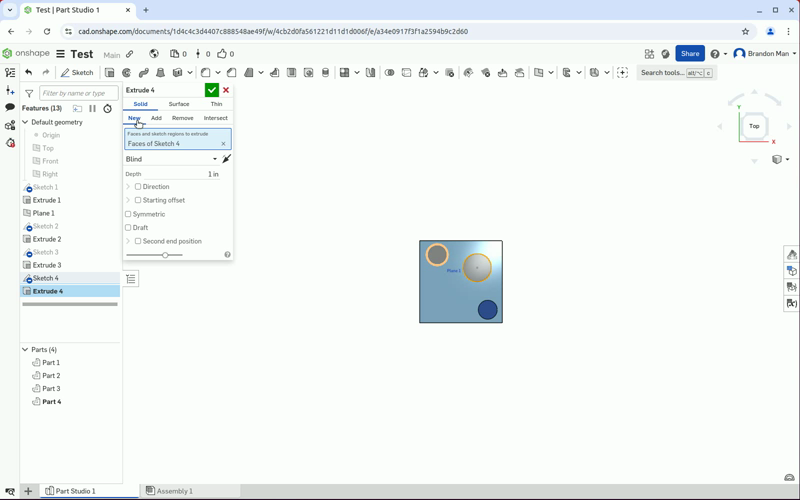
key(tab, 4)
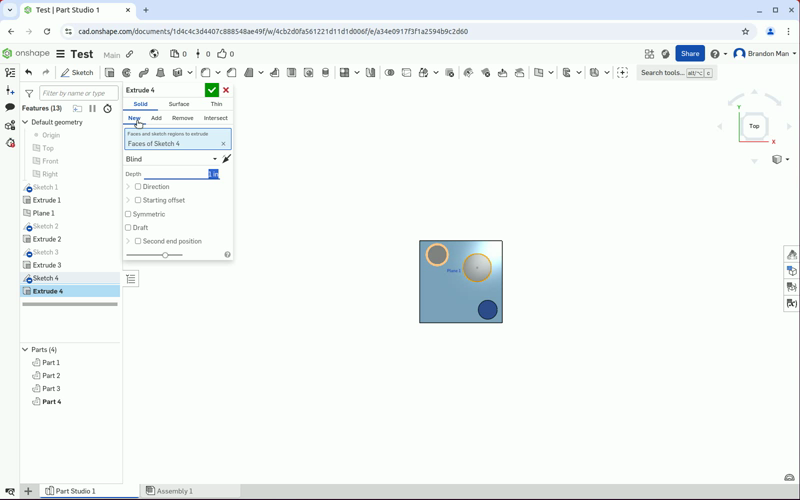
text(0.481)
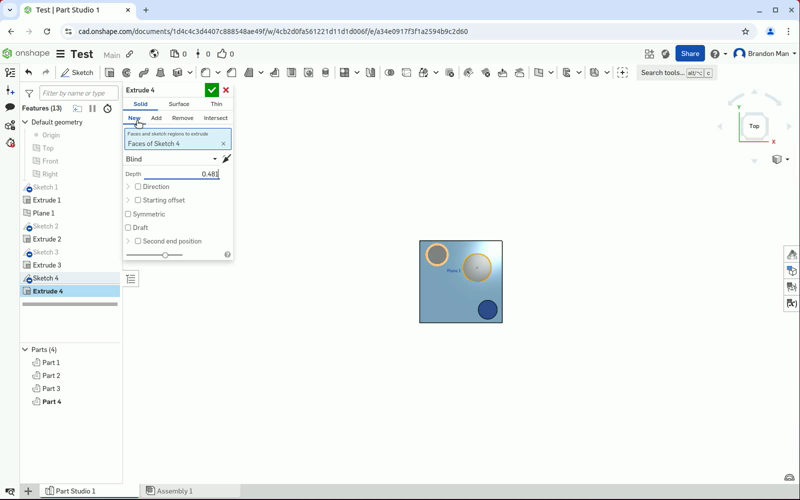
key(enter)
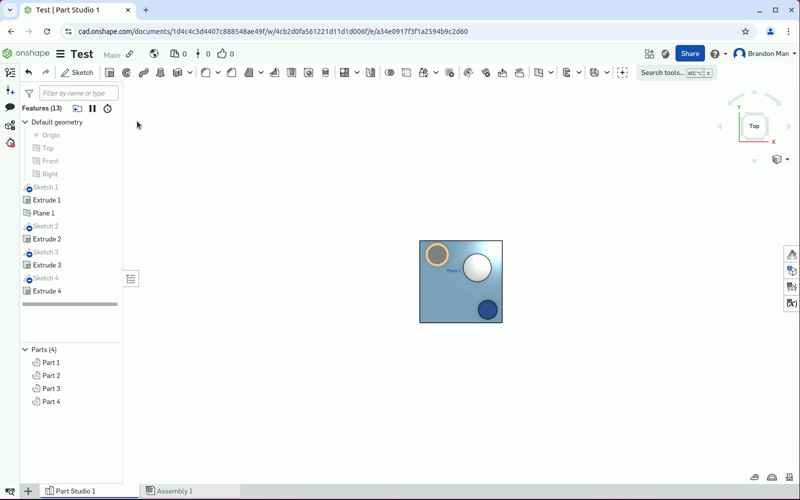
key(shift+h)
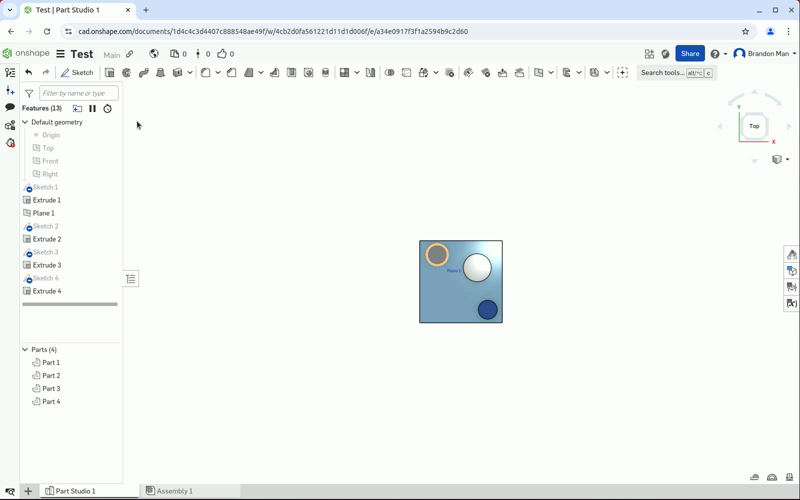
key(shift+h)
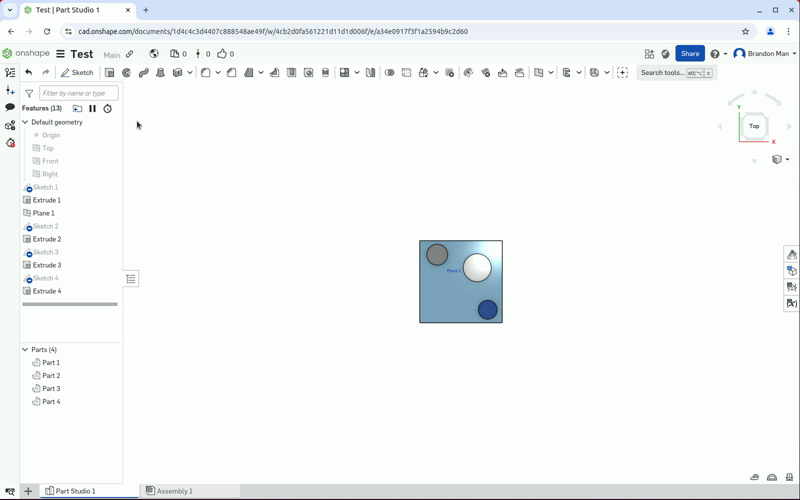
mouse_move(73, 189)
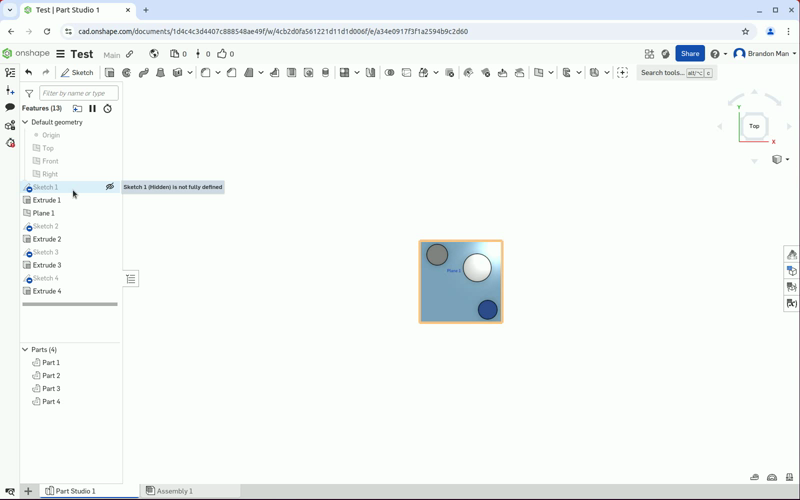
click(73, 189)
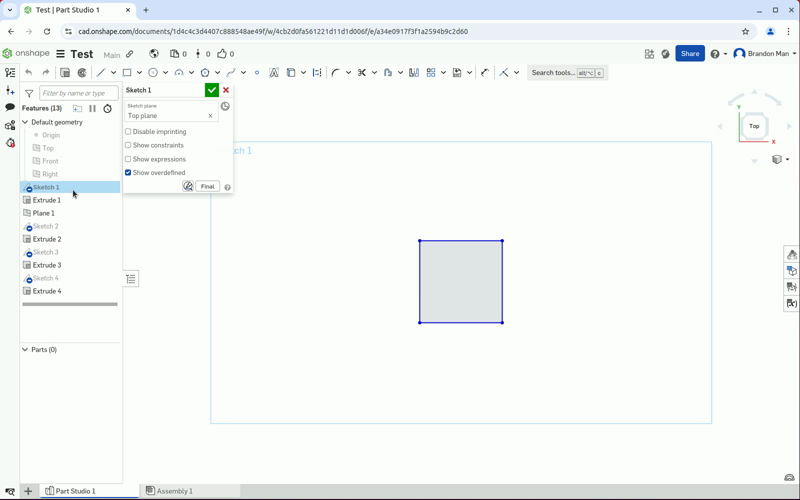
mouse_move(229, 92)
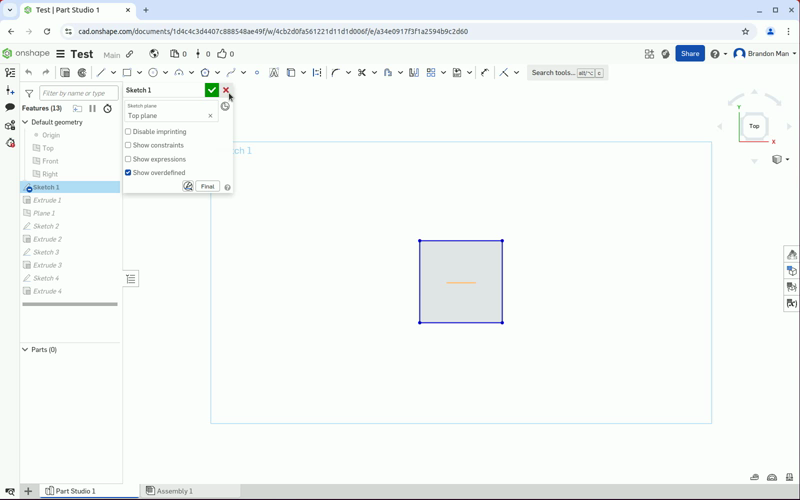
click(229, 92)
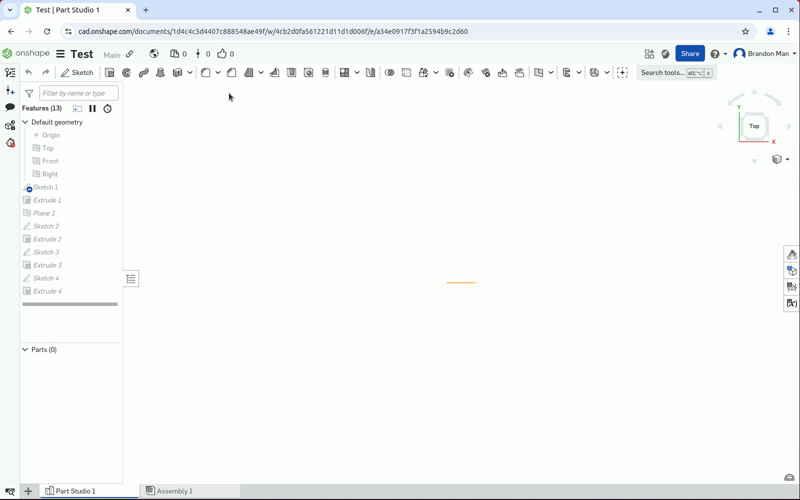
key(shift+s)
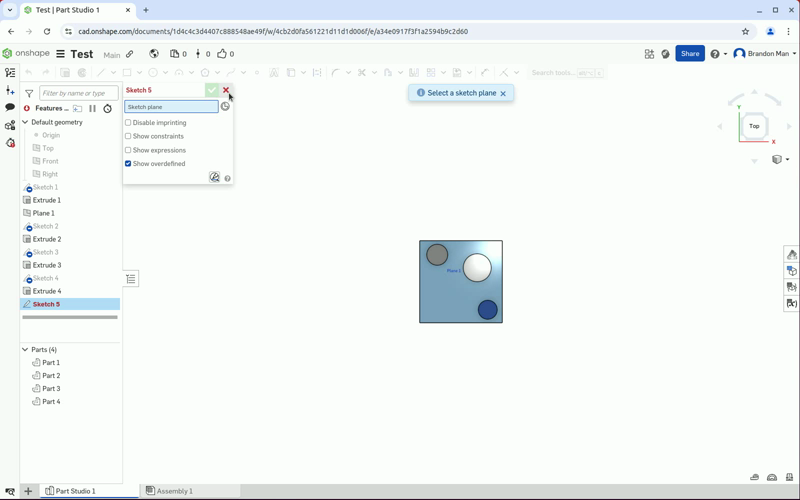
mouse_move(73, 215)
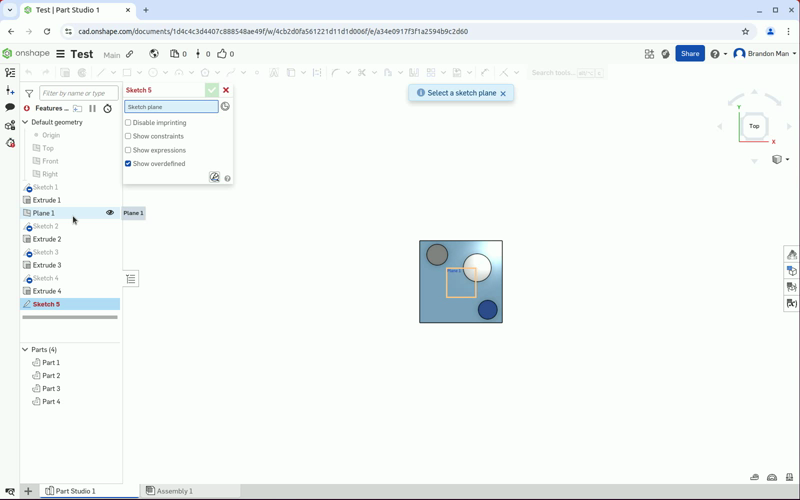
click(73, 215)
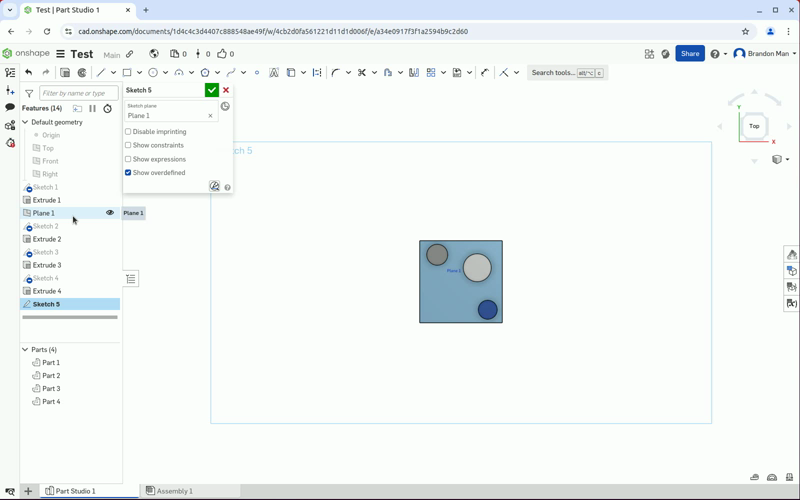
mouse_move(73, 352)
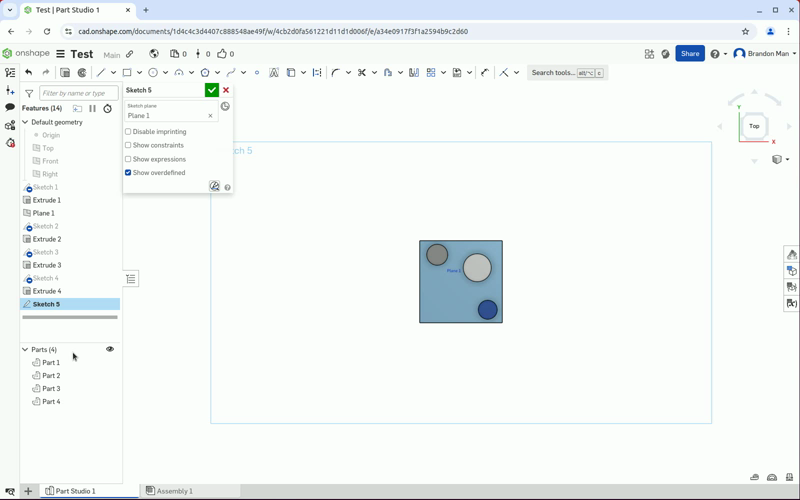
key(y)
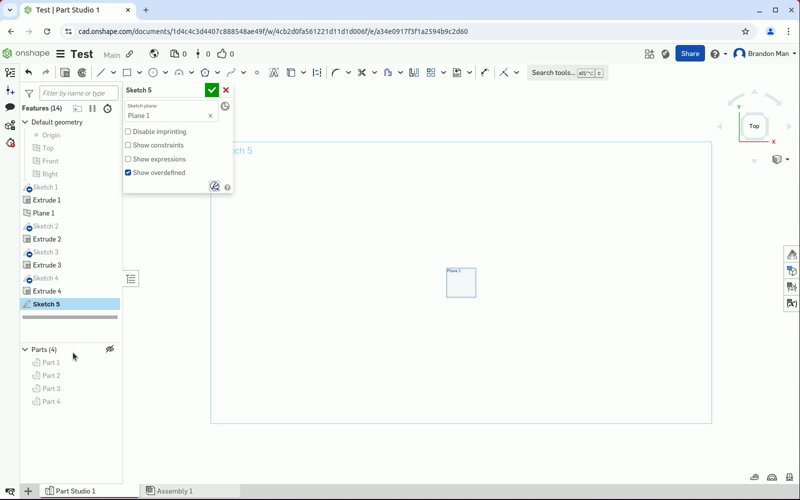
key(c)
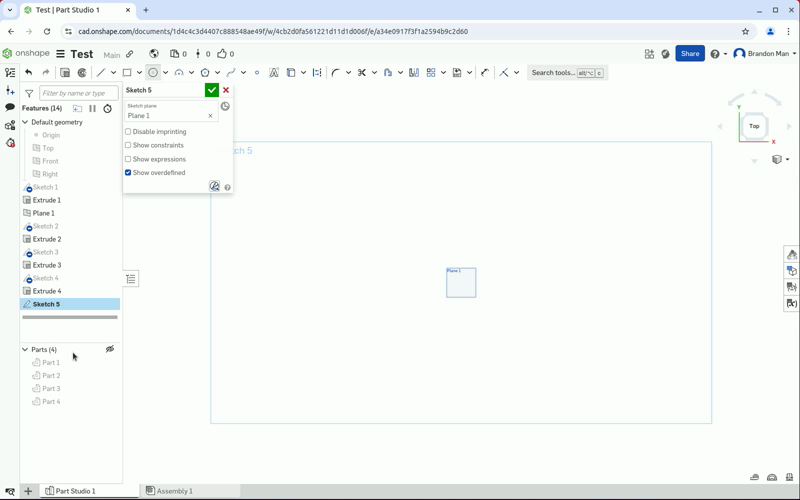
key_down(shift)
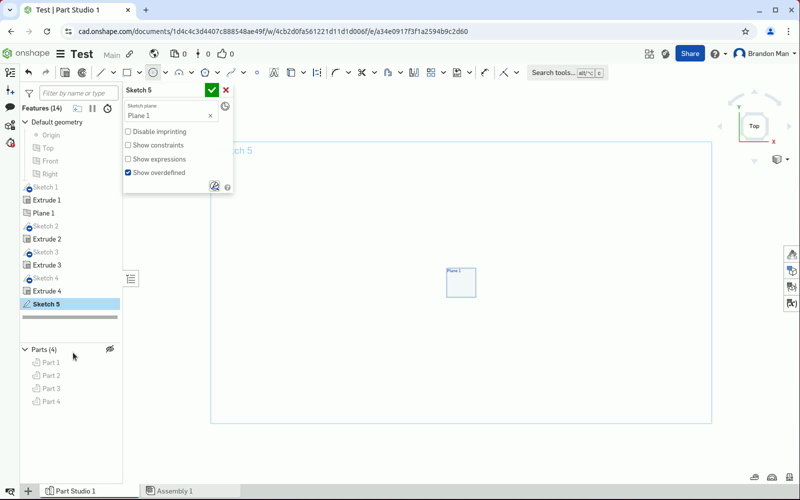
mouse_move(445, 298)
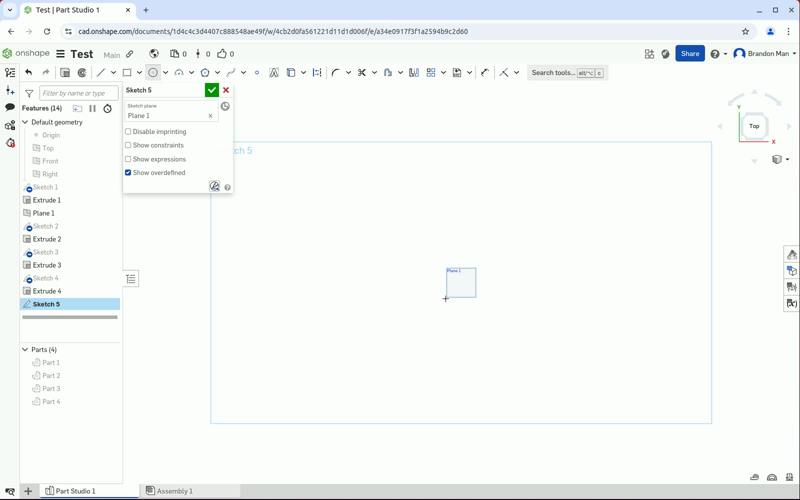
click(445, 298)
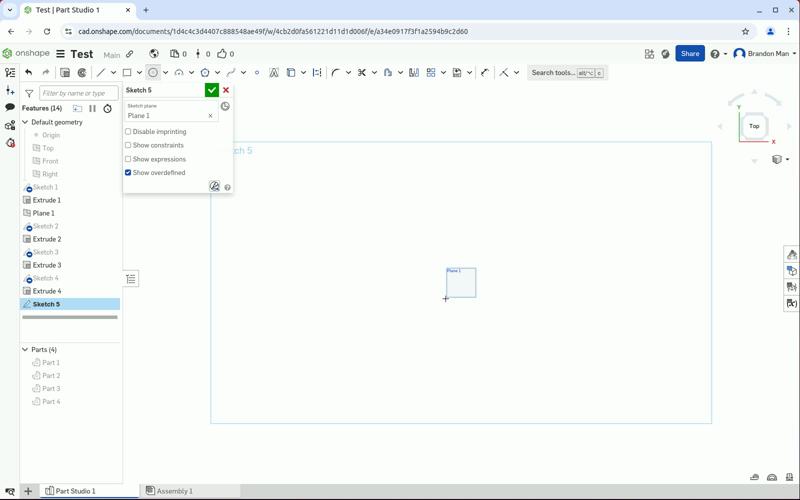
key_up(shift)
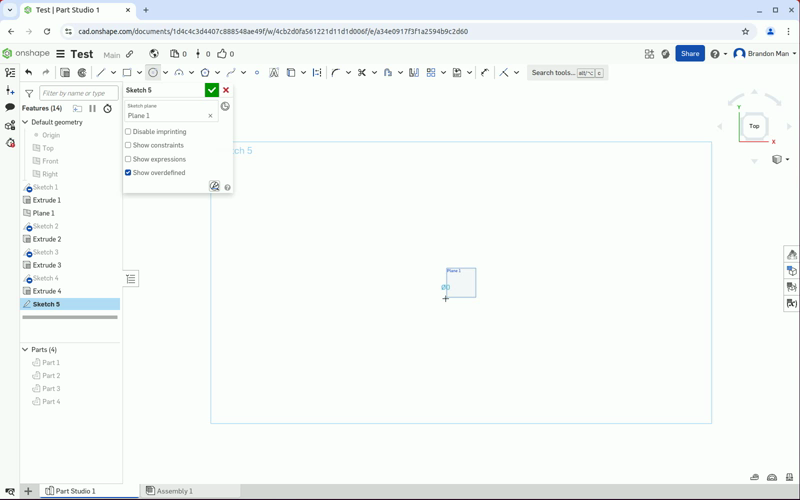
mouse_move(459, 298)
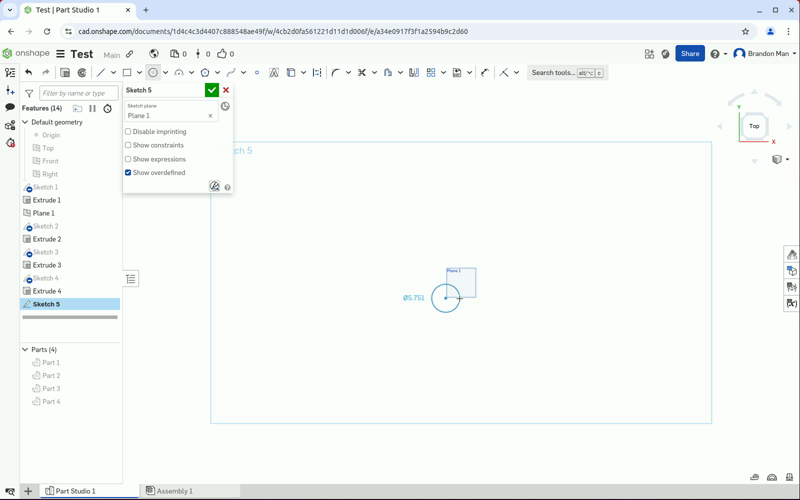
click(459, 298)
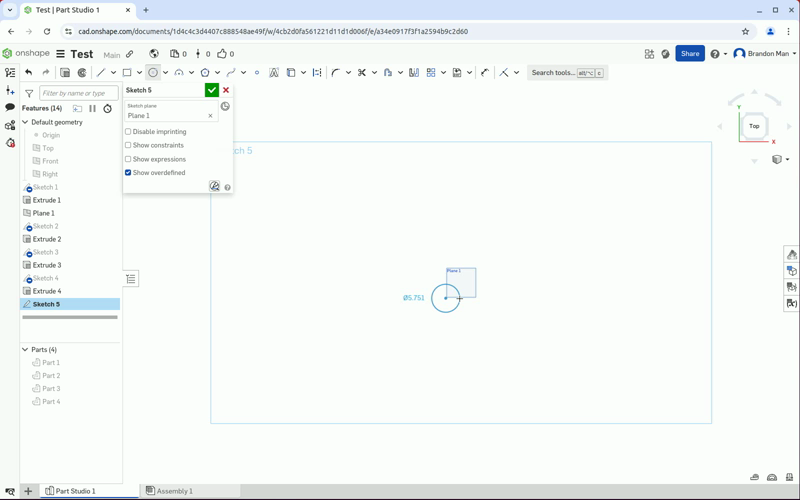
key(esc)
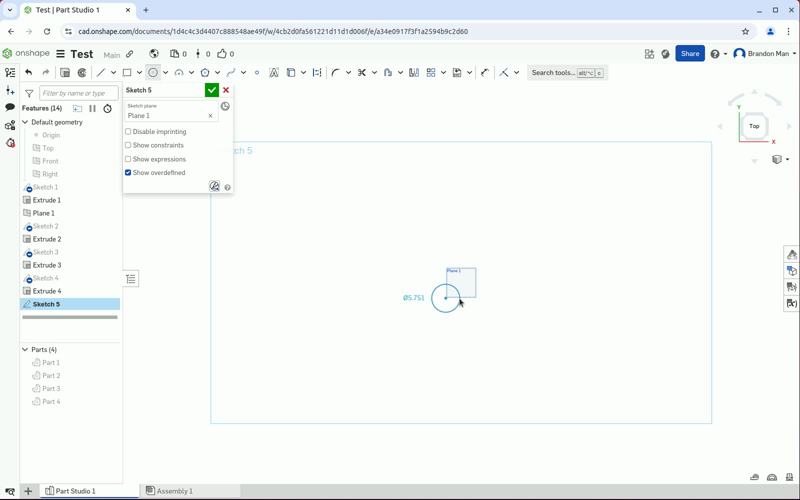
mouse_move(446, 298)
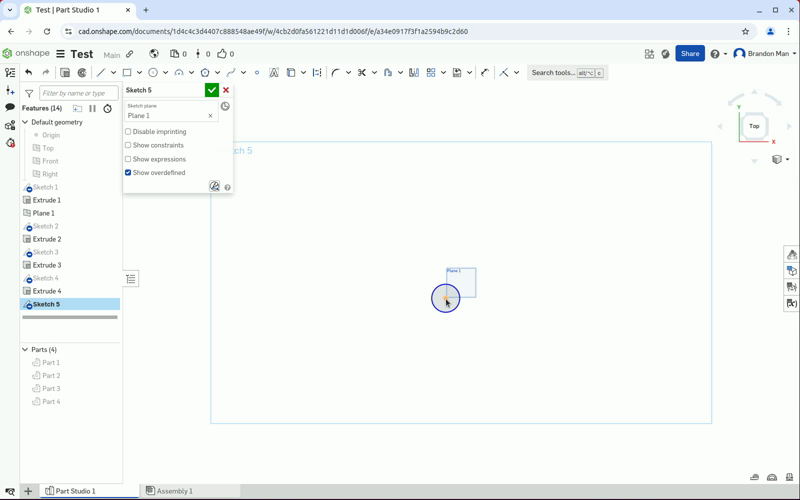
scroll(6)
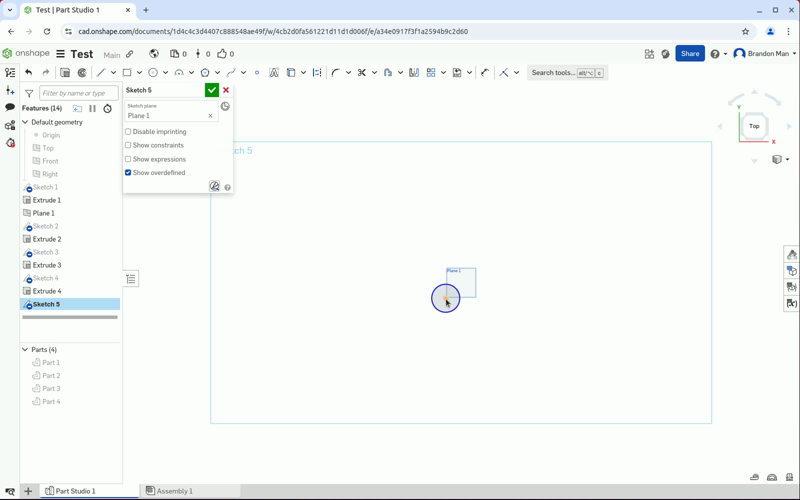
scroll(6)
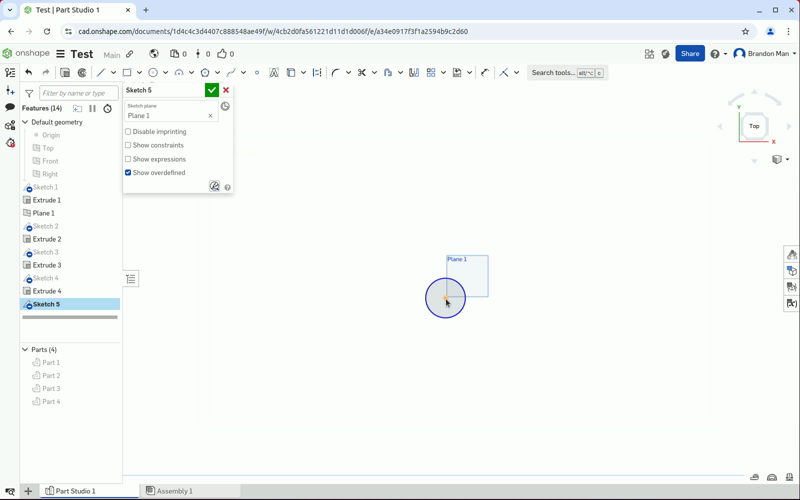
scroll(6)
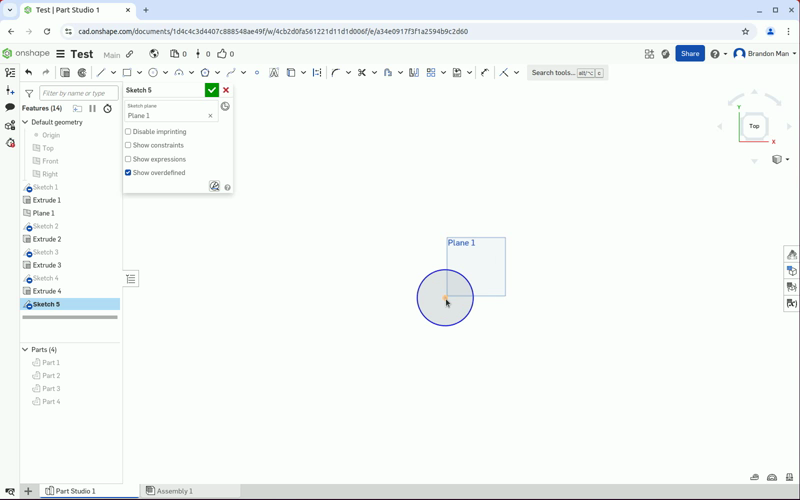
scroll(6)
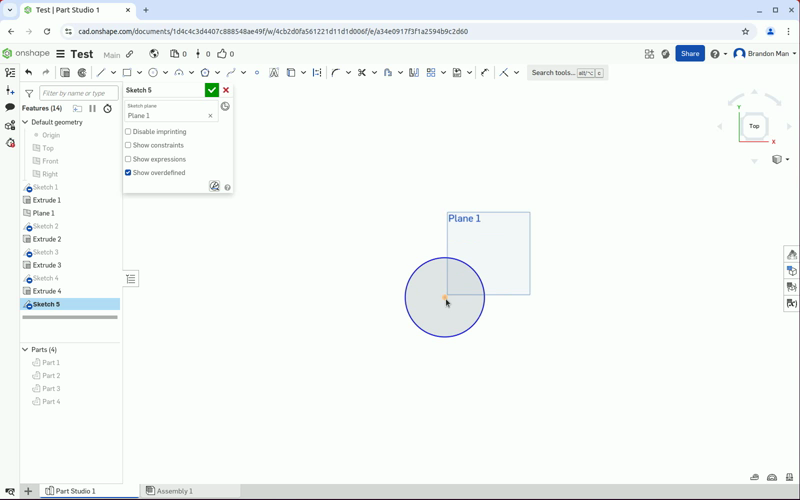
scroll(6)
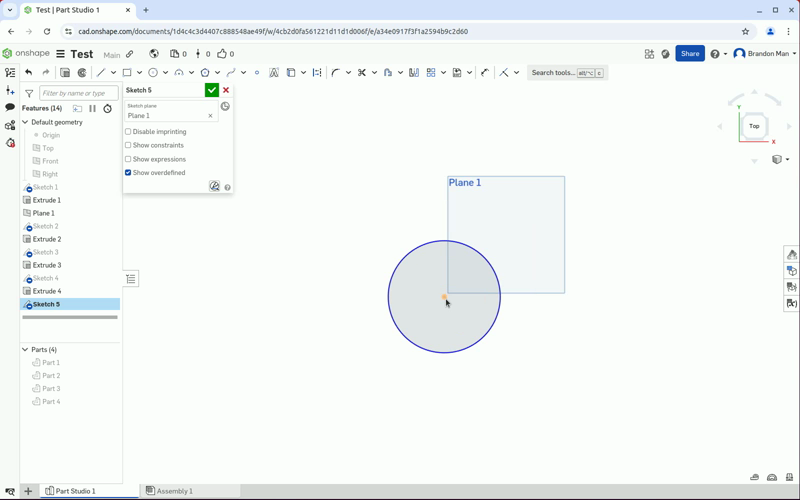
scroll(6)
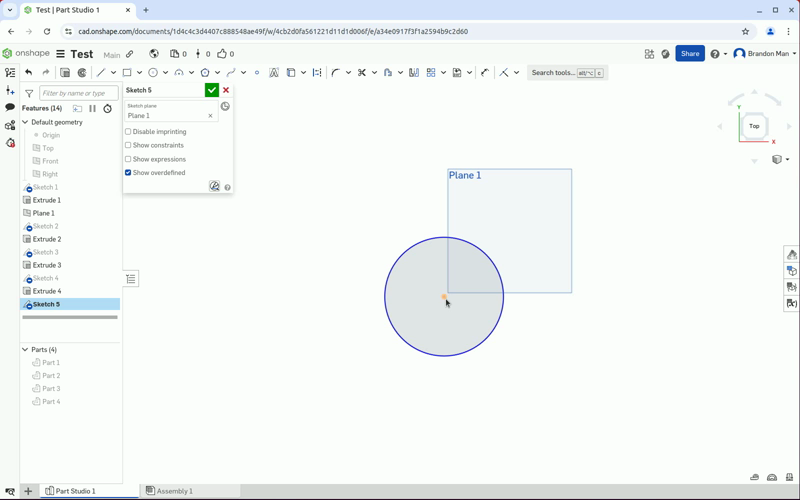
scroll(6)
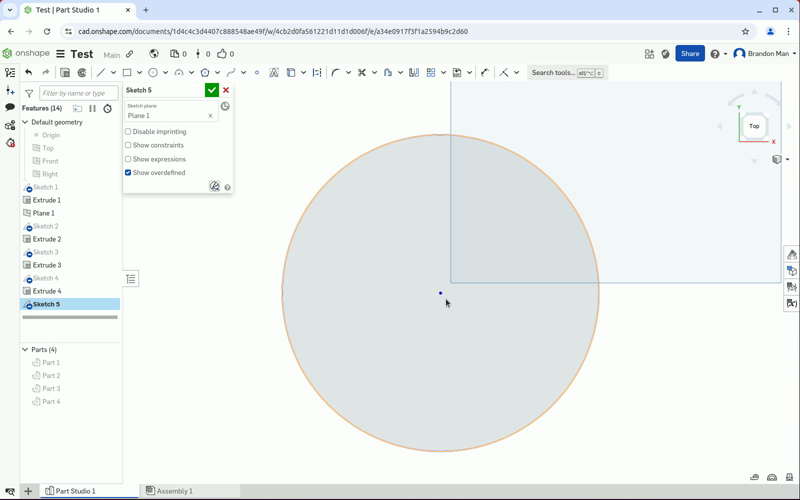
click(446, 298)
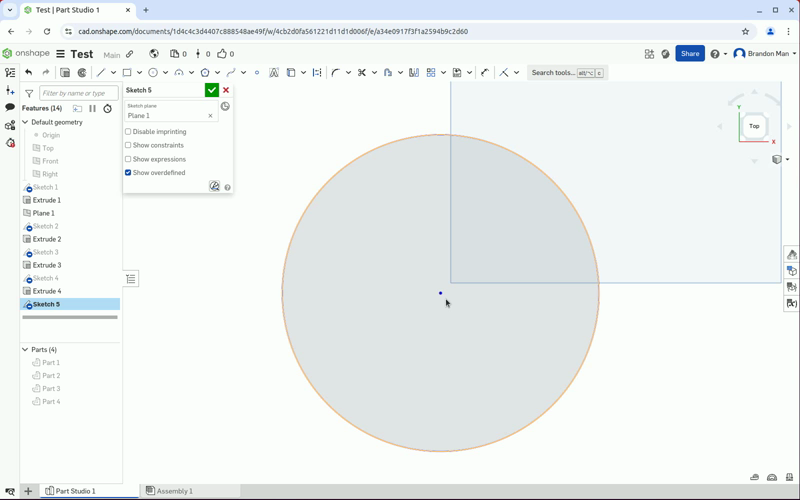
scroll(-6)
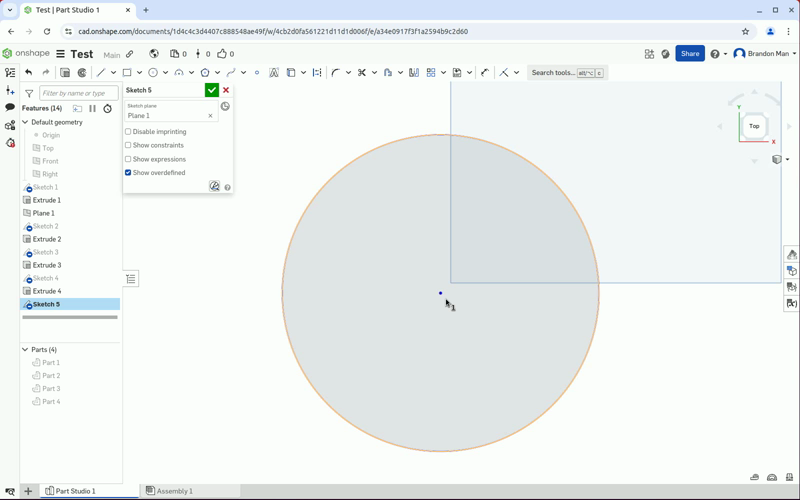
scroll(-6)
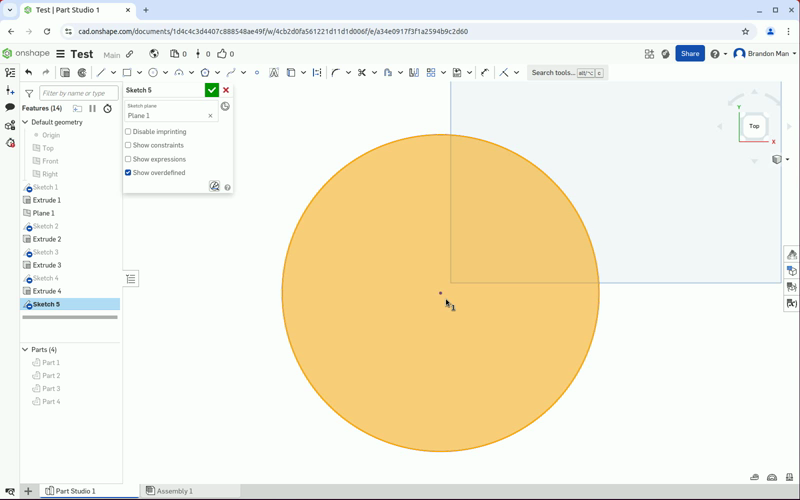
scroll(-6)
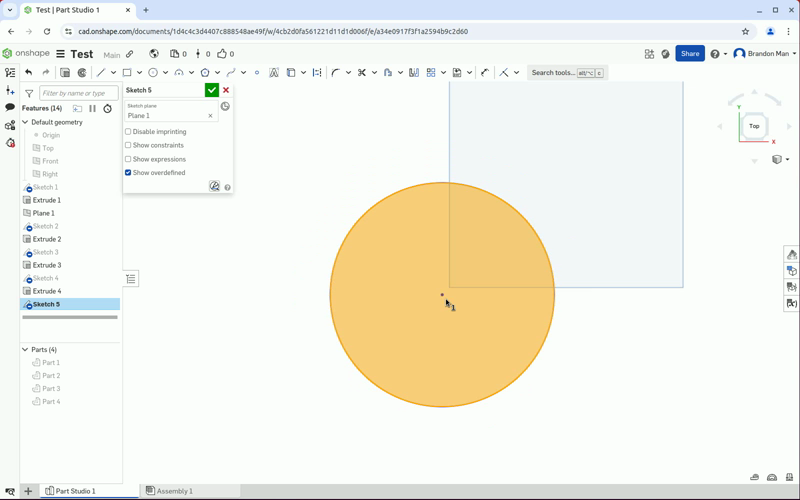
scroll(-6)
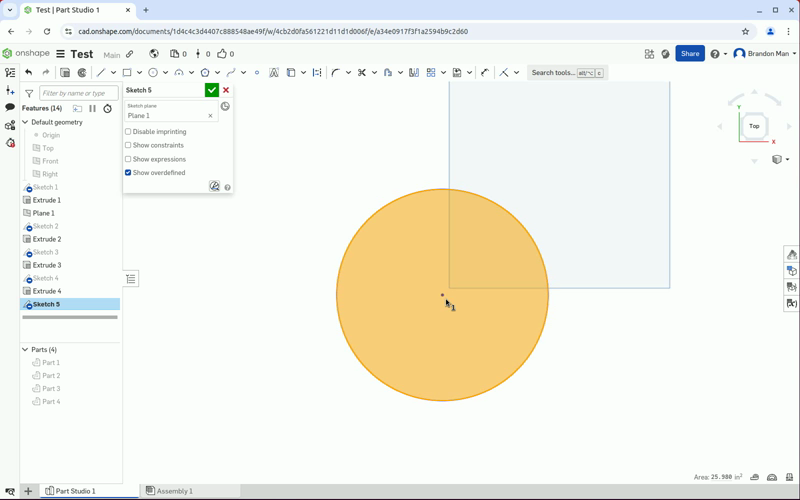
scroll(-6)
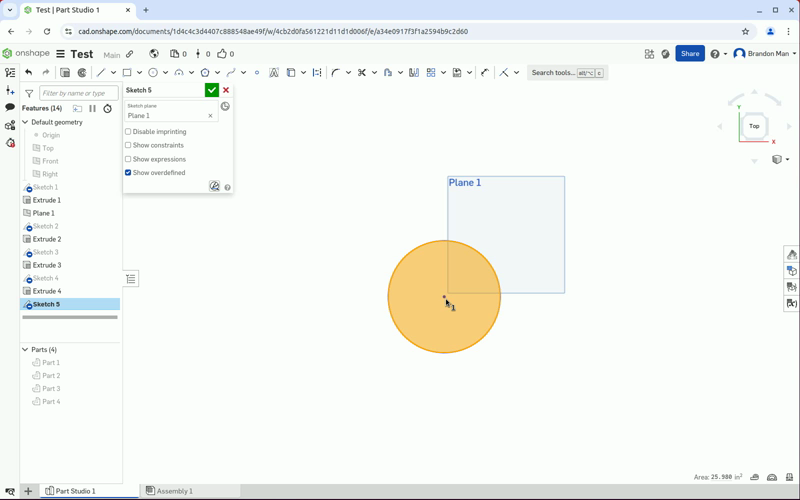
scroll(-6)
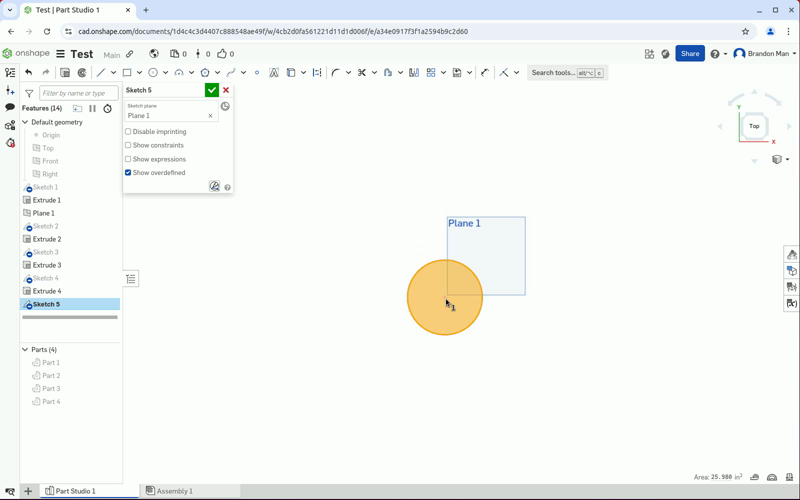
scroll(-6)
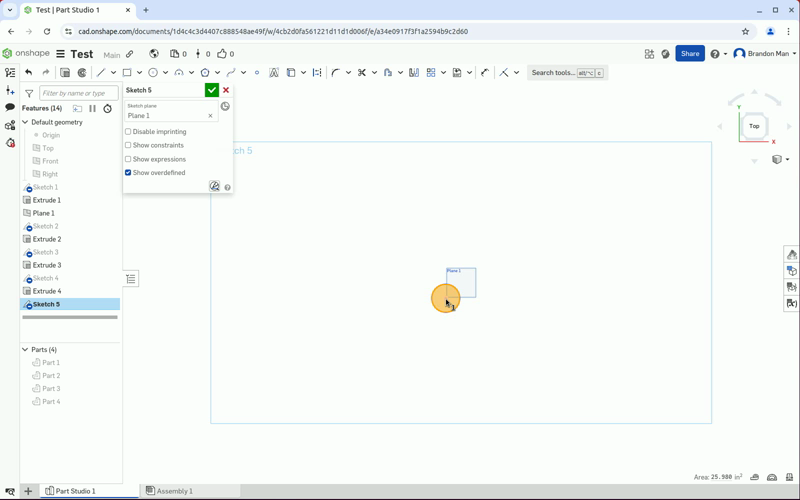
mouse_move(73, 352)
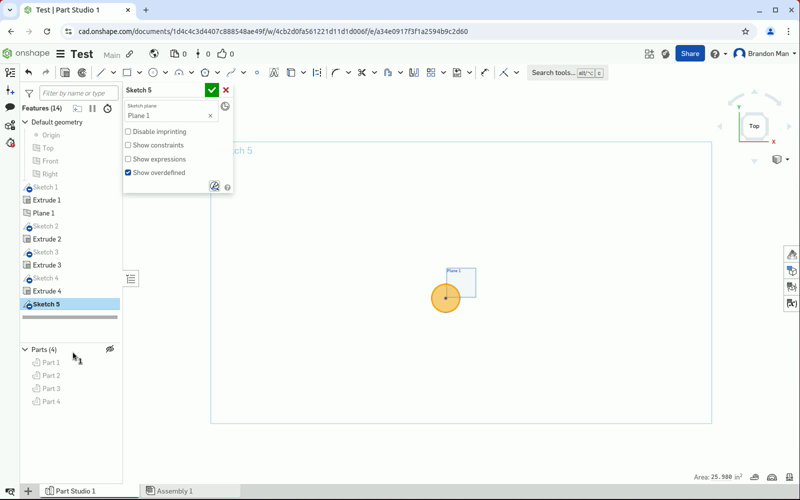
key(shift+y)
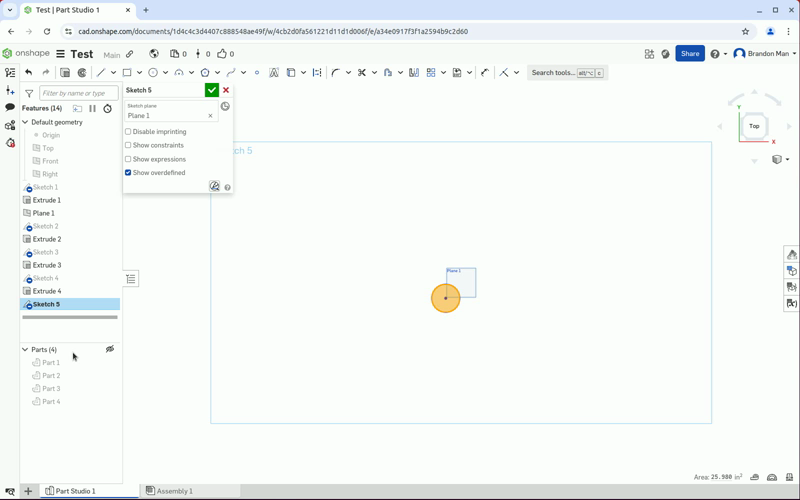
key(shift+e)
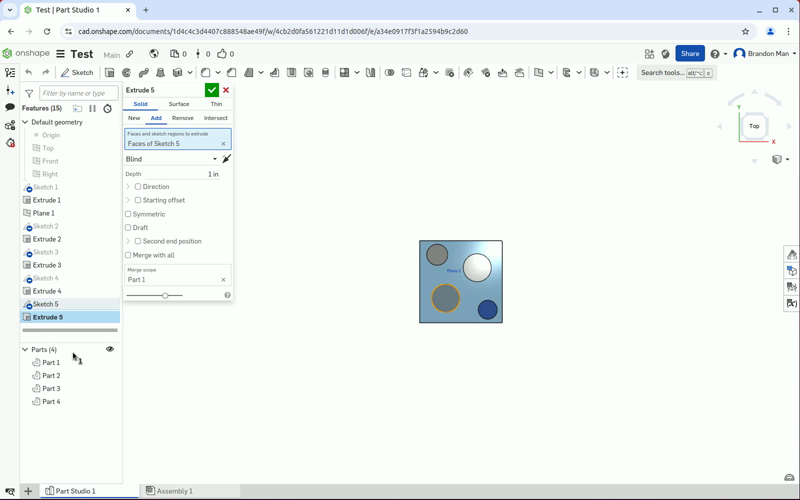
mouse_move(143, 106)
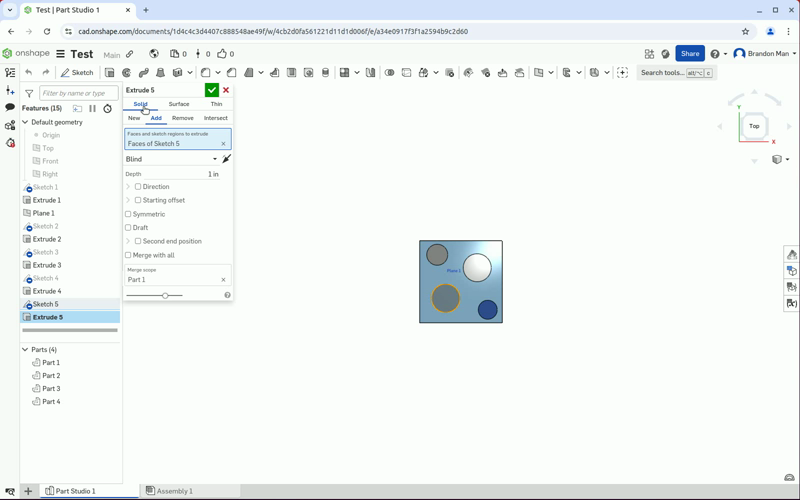
click(143, 106)
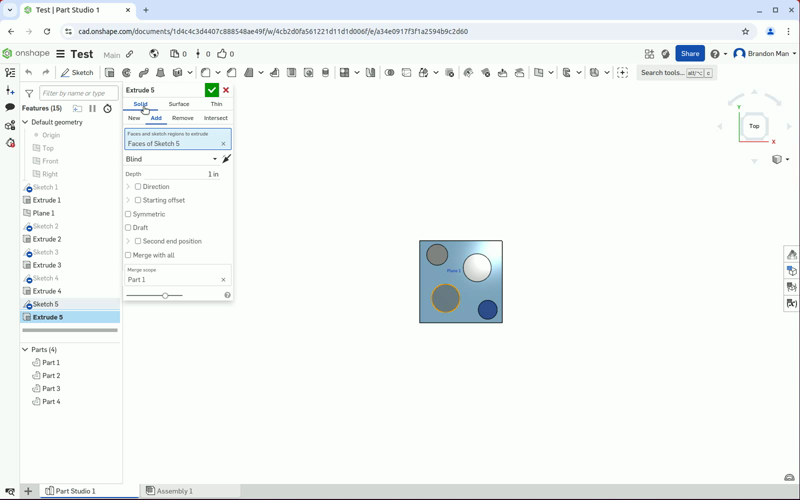
mouse_move(137, 120)
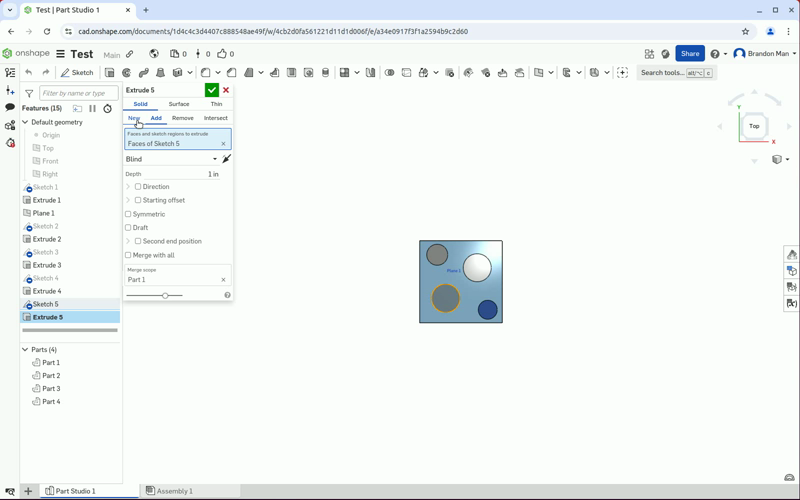
click(137, 120)
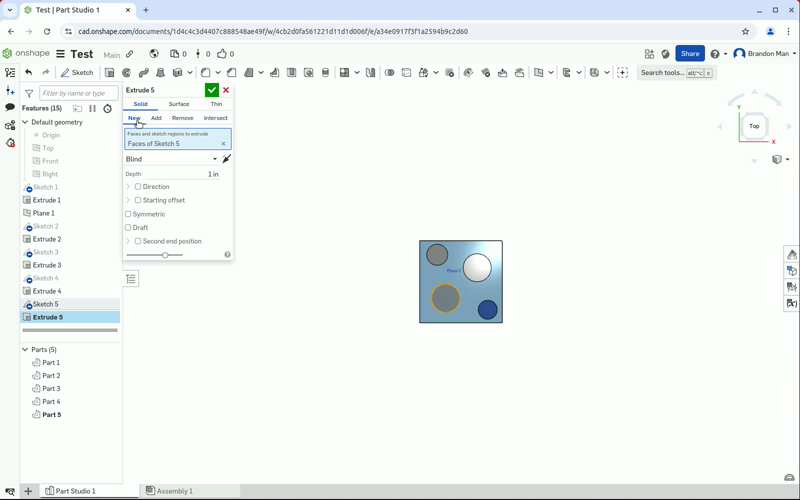
key(tab, 4)
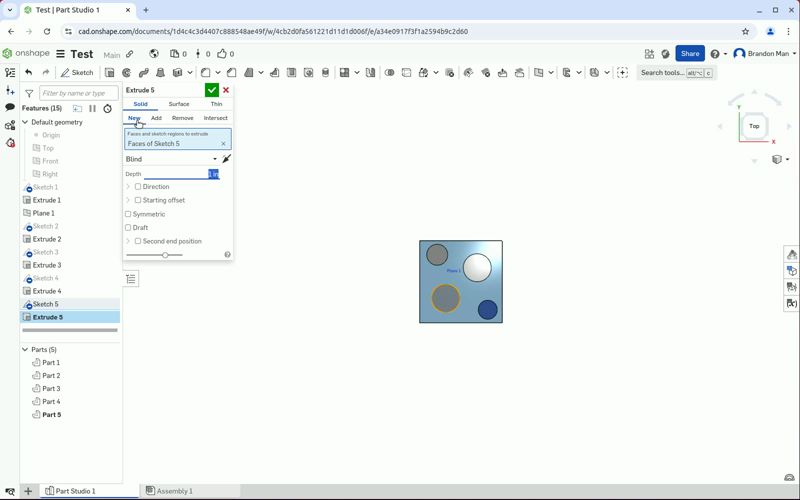
text(0.481)
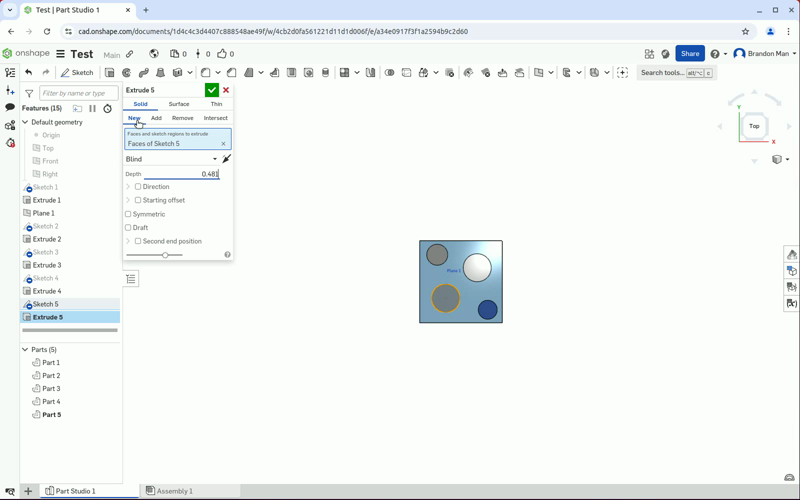
key(enter)
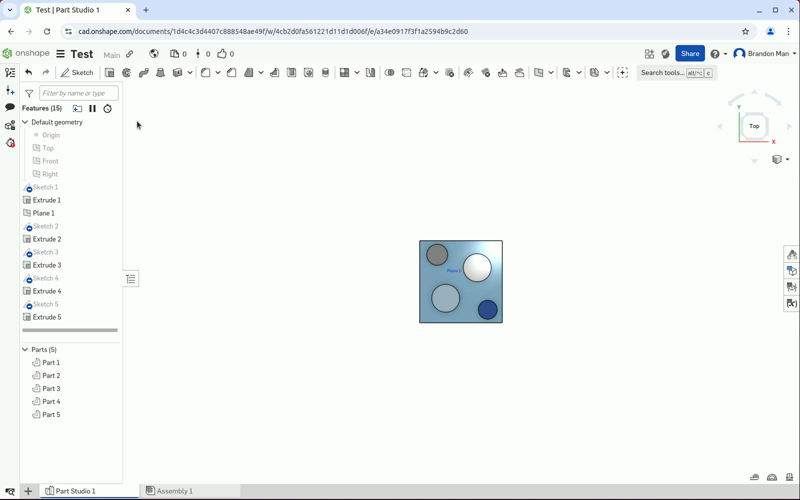
key(shift+h)
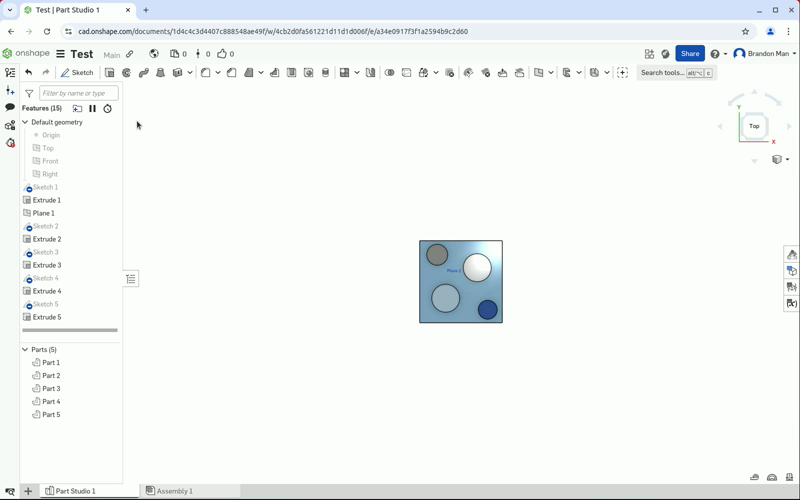
key(shift+h)
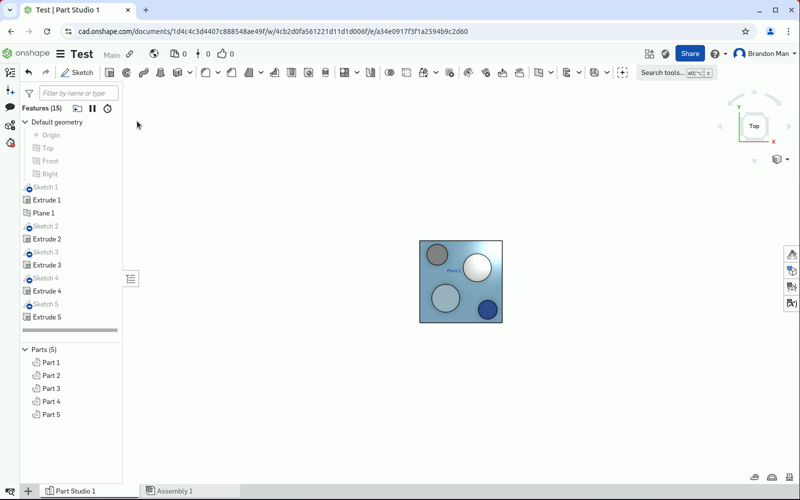
mouse_move(73, 189)
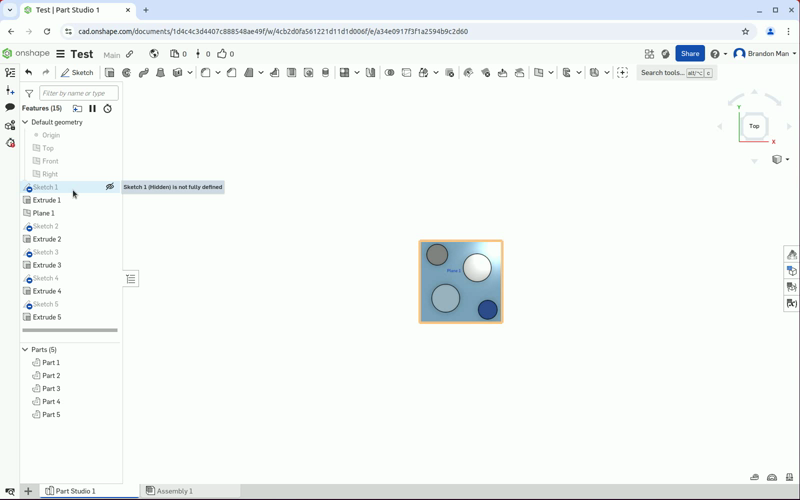
click(73, 189)
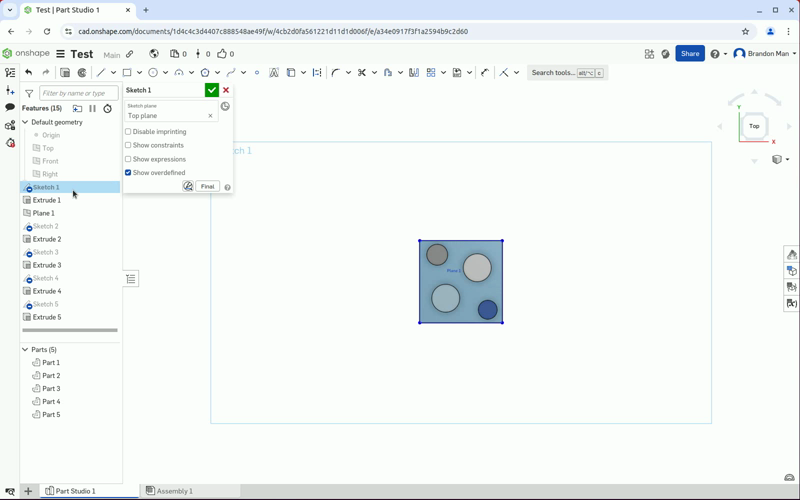
mouse_move(229, 92)
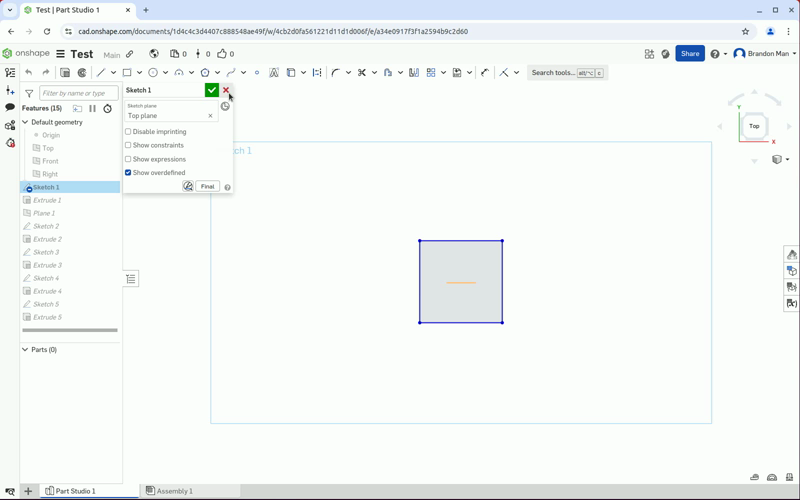
click(229, 92)
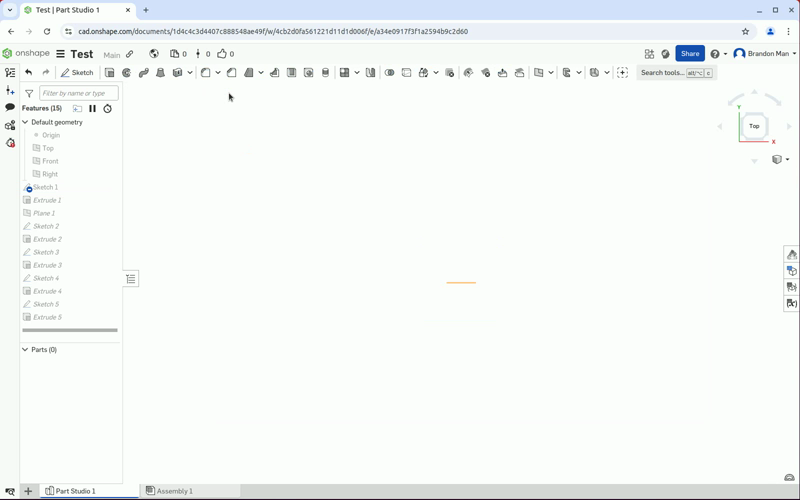
mouse_move(73, 352)
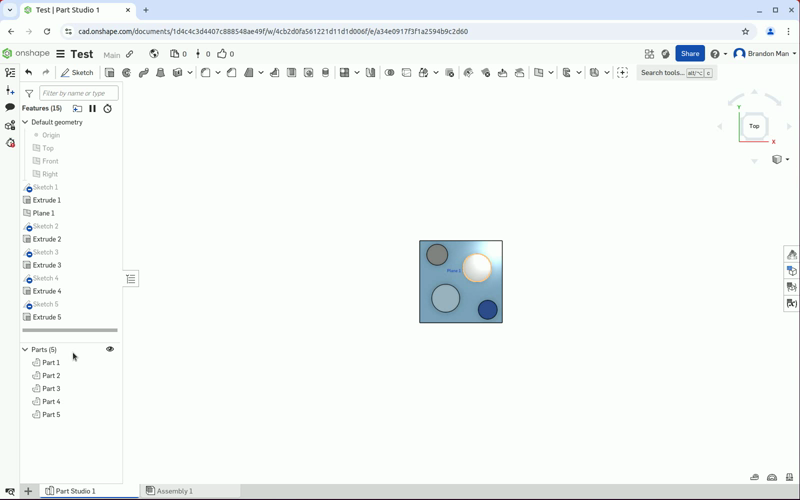
key(y)
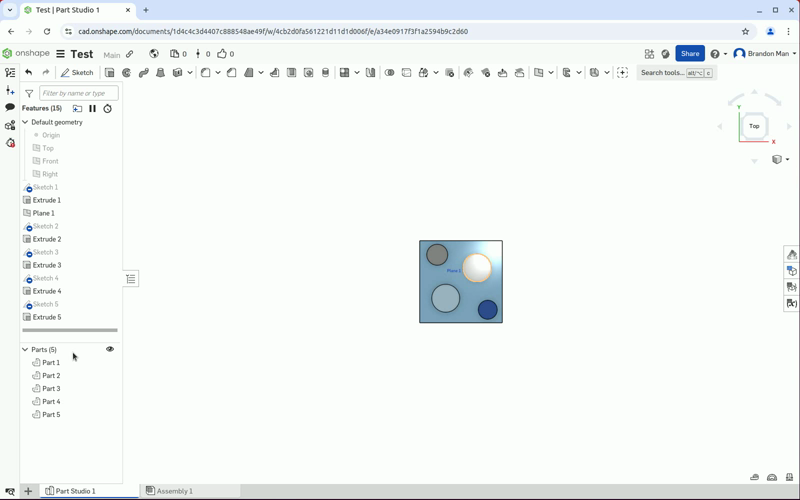
key(shift+p)
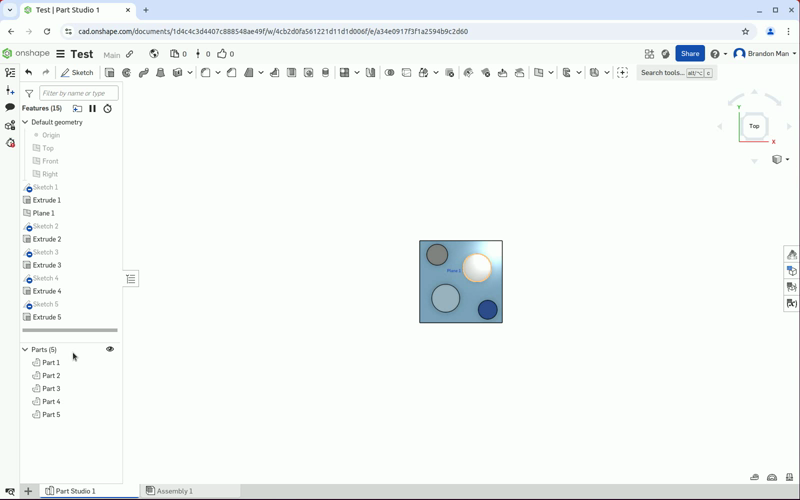
key(space)
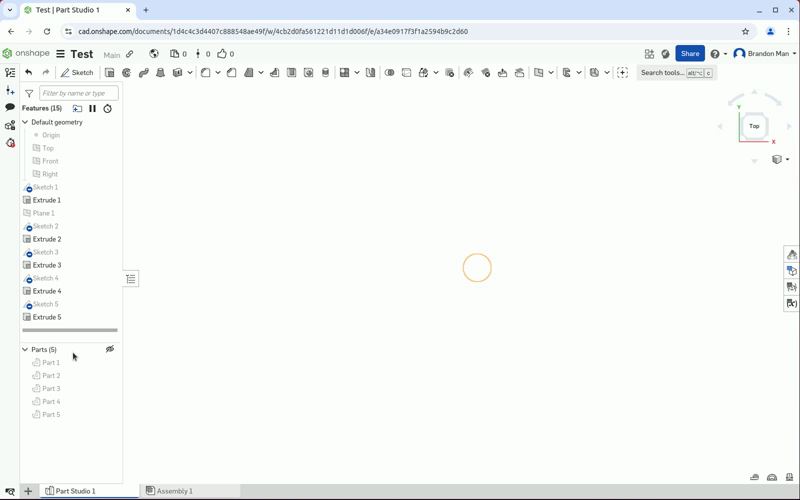
key_down(shift)
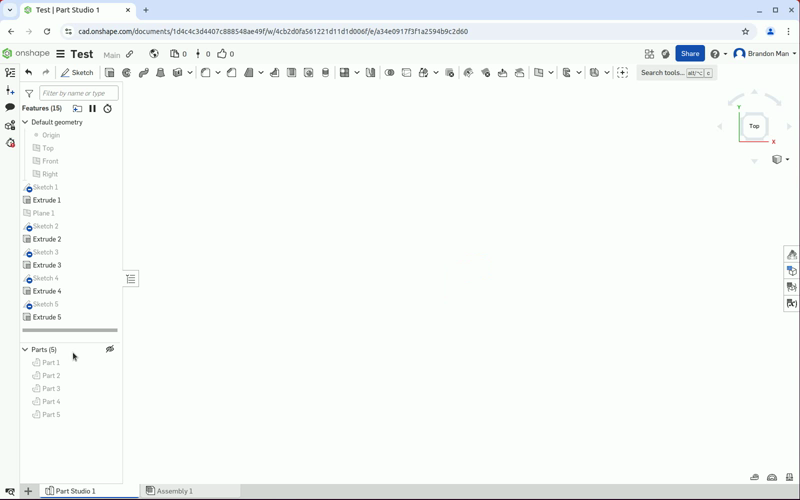
key(up)
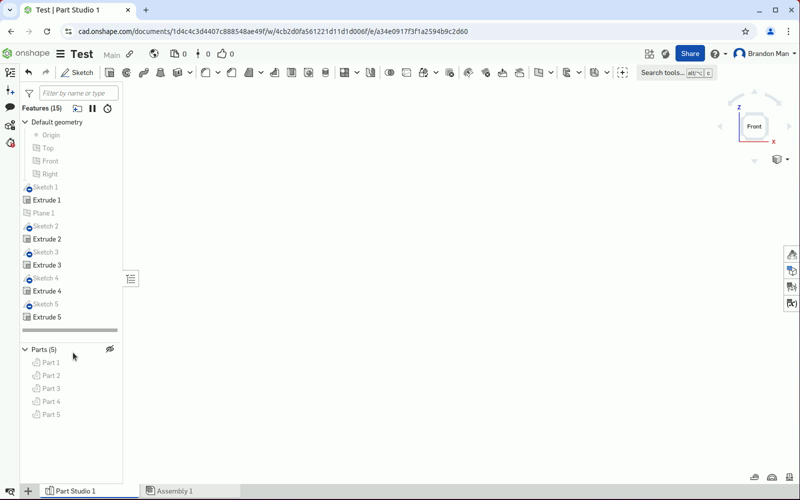
key_up(shift)
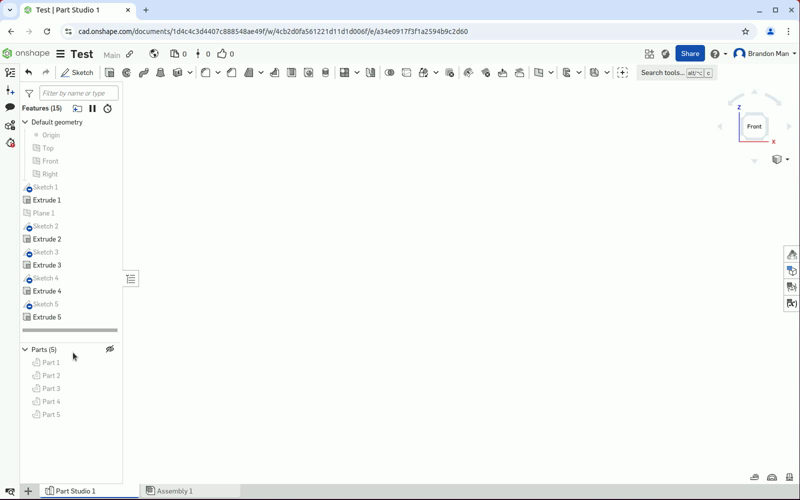
mouse_move(73, 352)
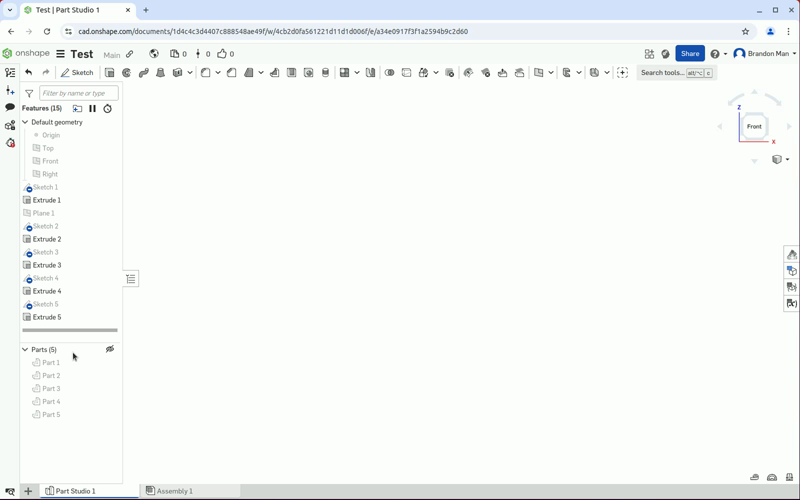
key(shift+y)
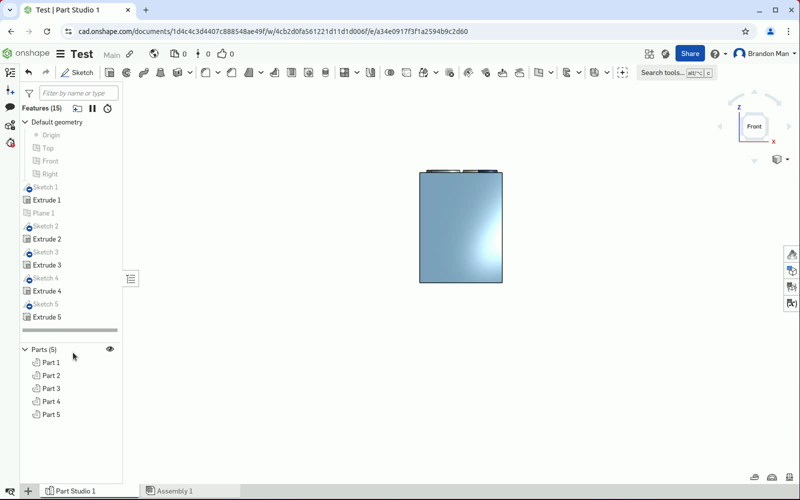
mouse_move(541, 75)
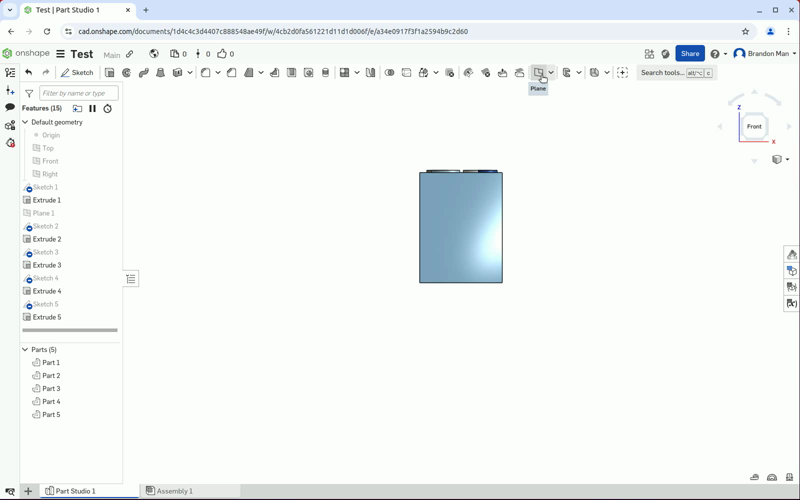
click(541, 75)
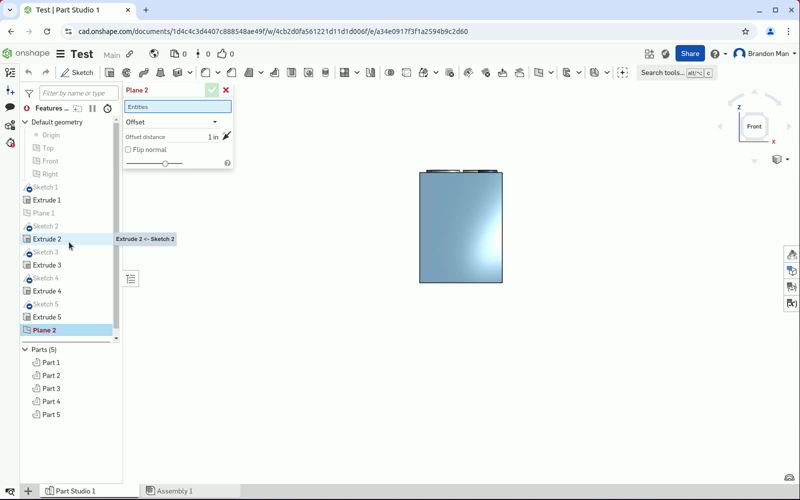
scroll(3)
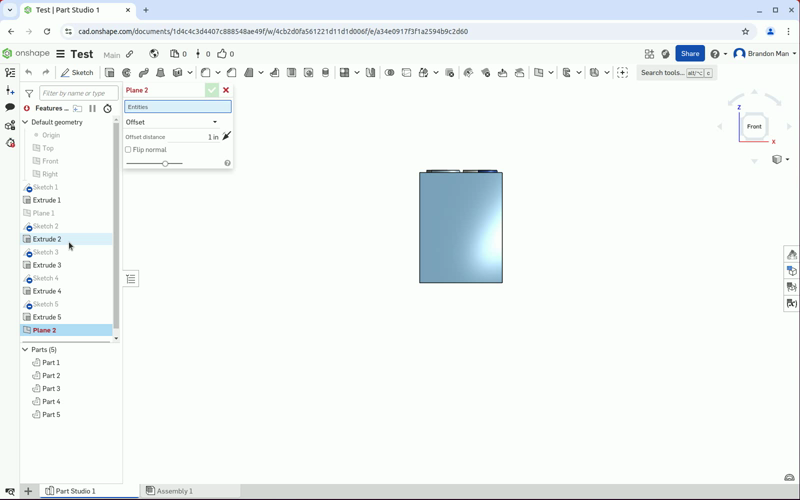
mouse_move(69, 163)
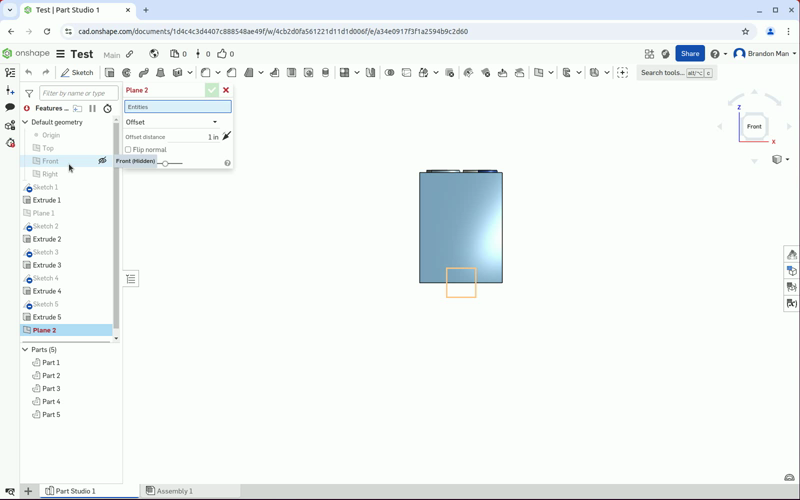
click(69, 163)
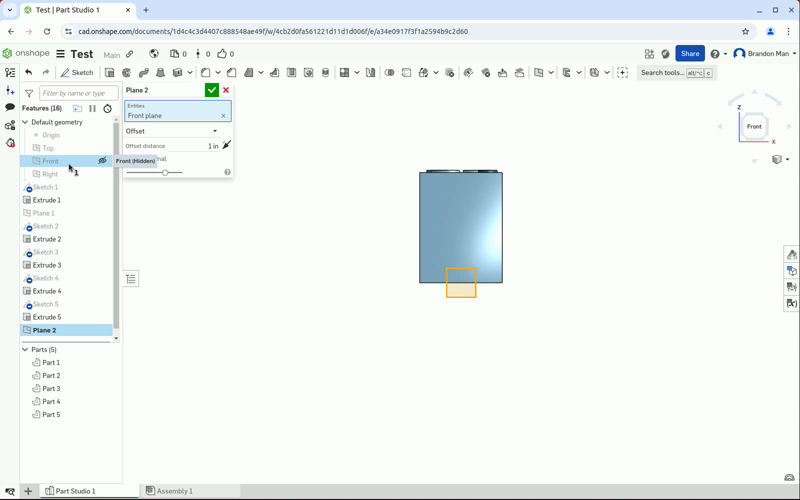
key(tab, 2)
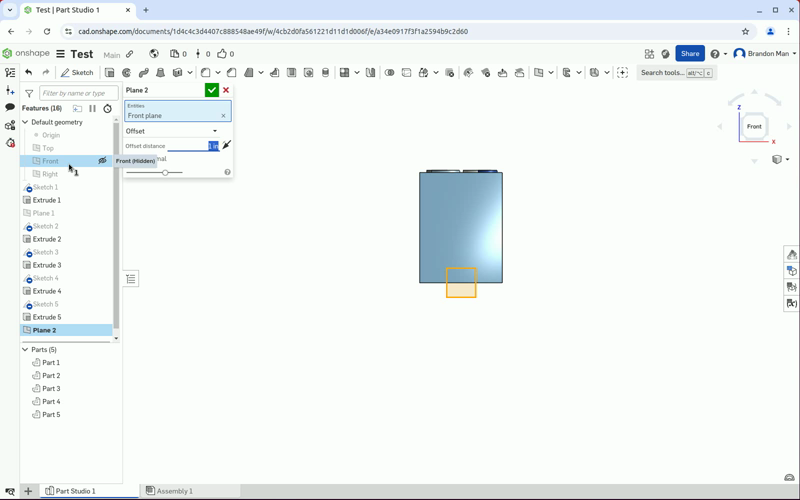
text(8.196)
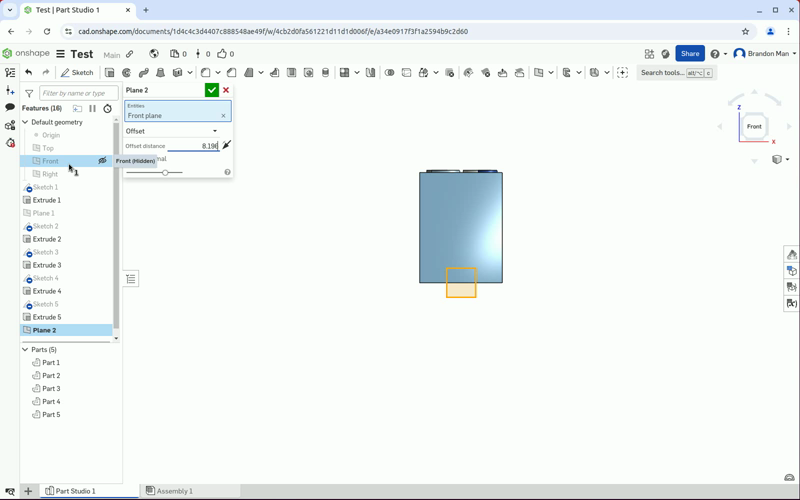
key(enter, 2)
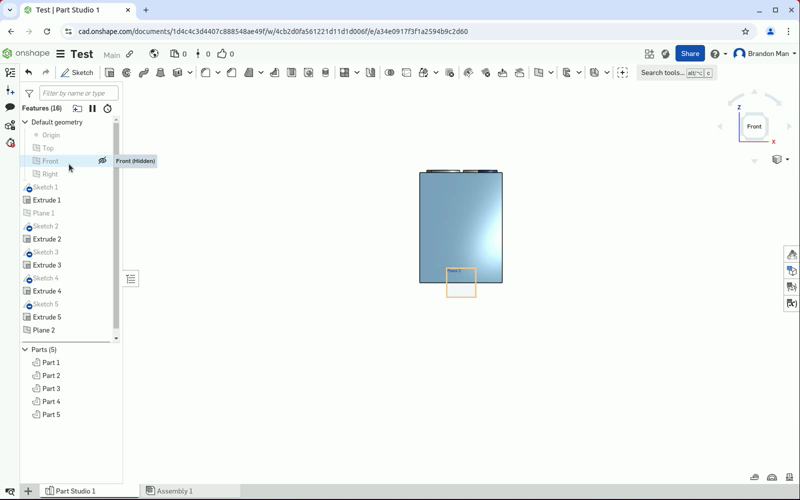
key(shift+s)
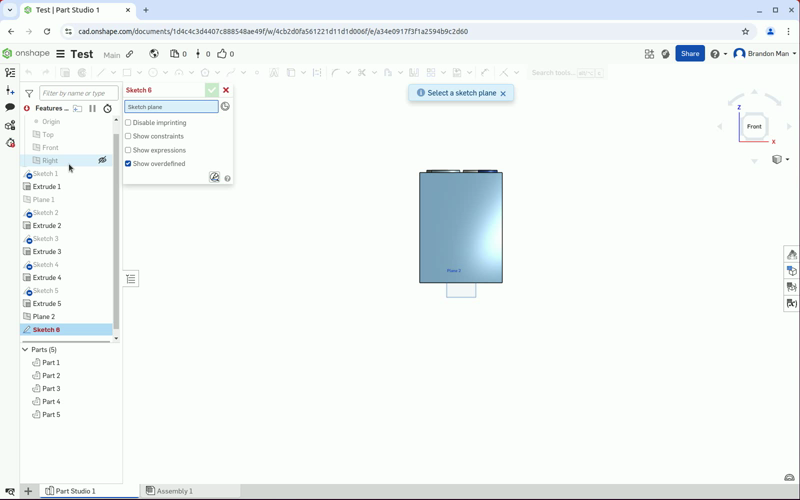
mouse_move(69, 319)
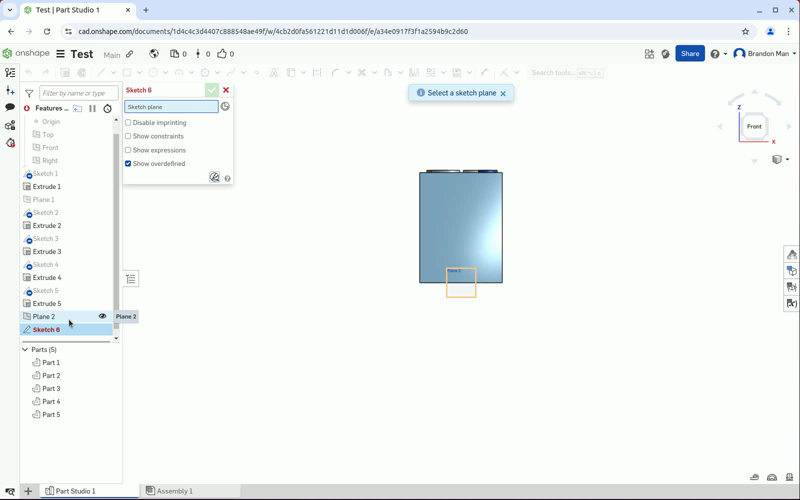
click(69, 319)
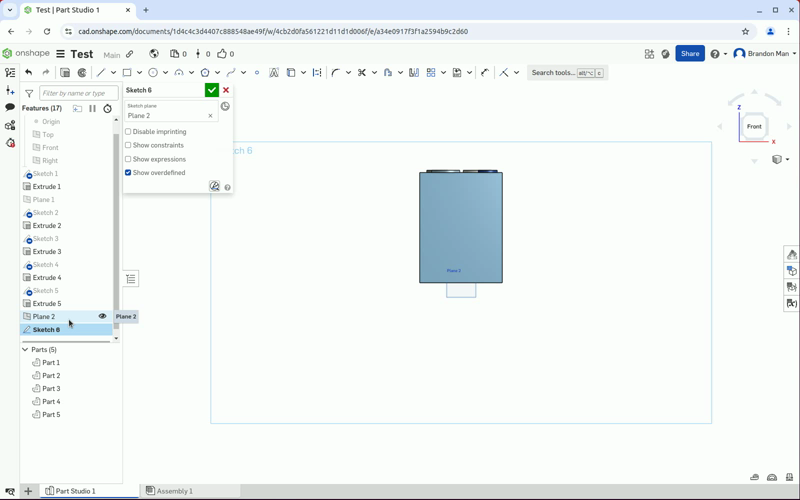
mouse_move(73, 352)
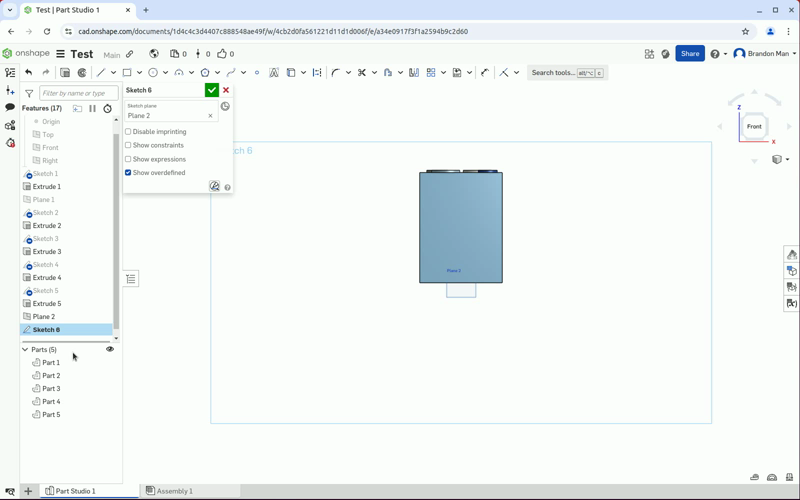
key(y)
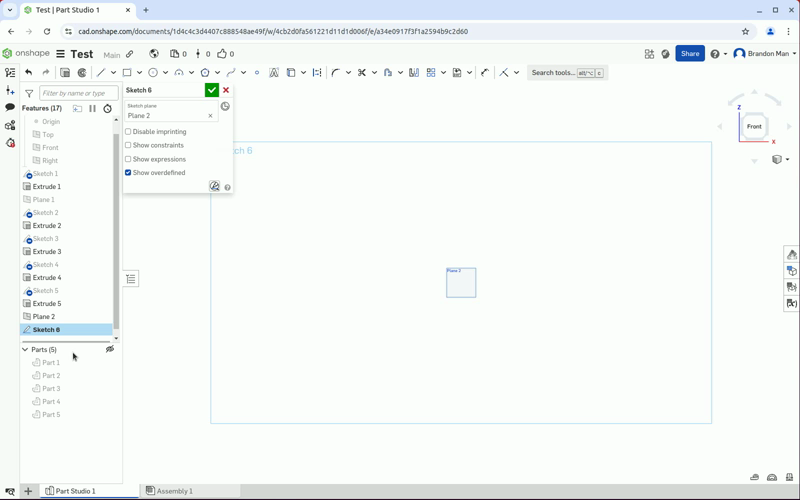
key(l)
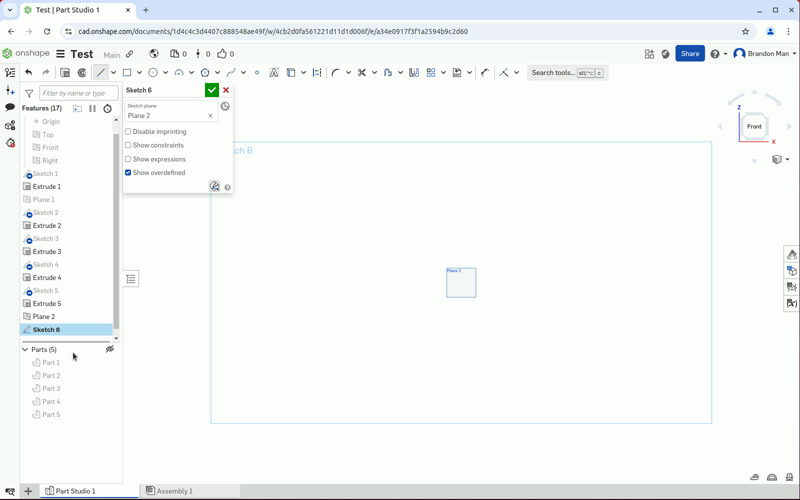
key_down(shift)
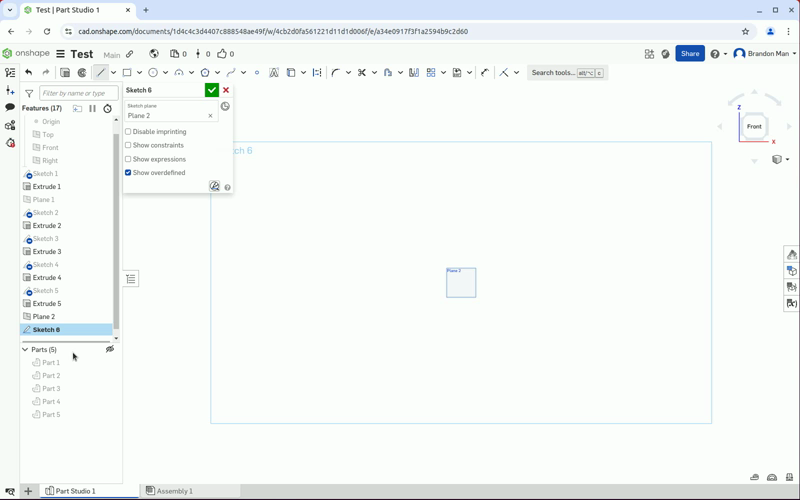
mouse_move(432, 198)
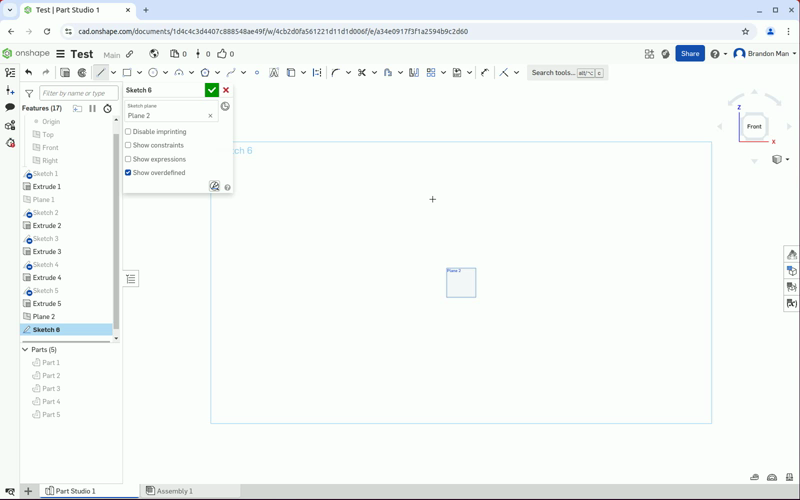
click(432, 198)
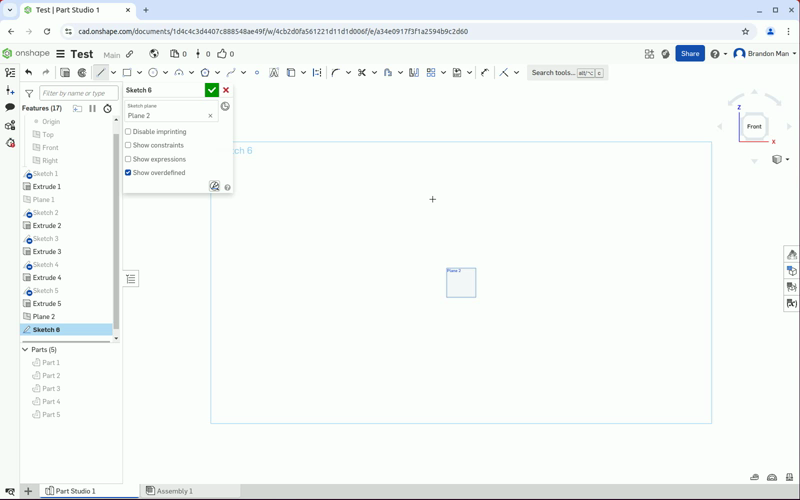
key_up(shift)
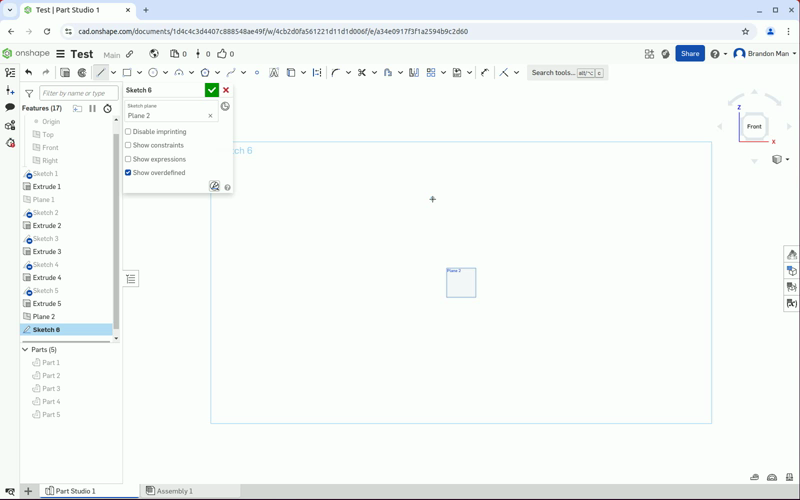
key_down(shift)
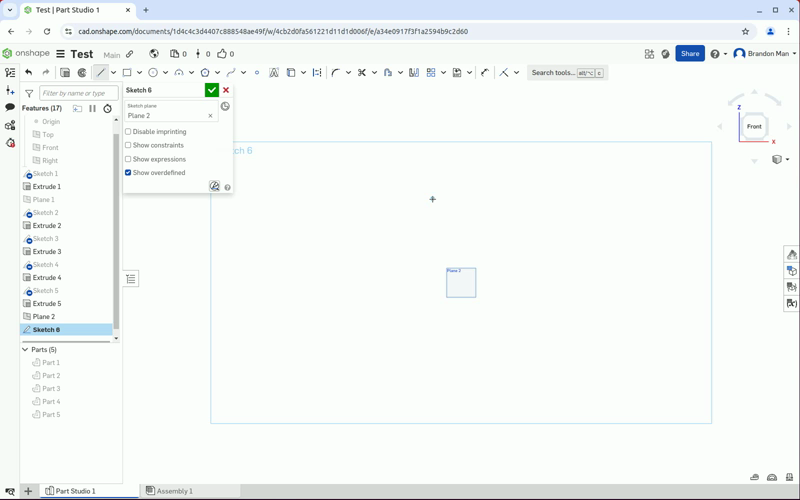
mouse_move(462, 198)
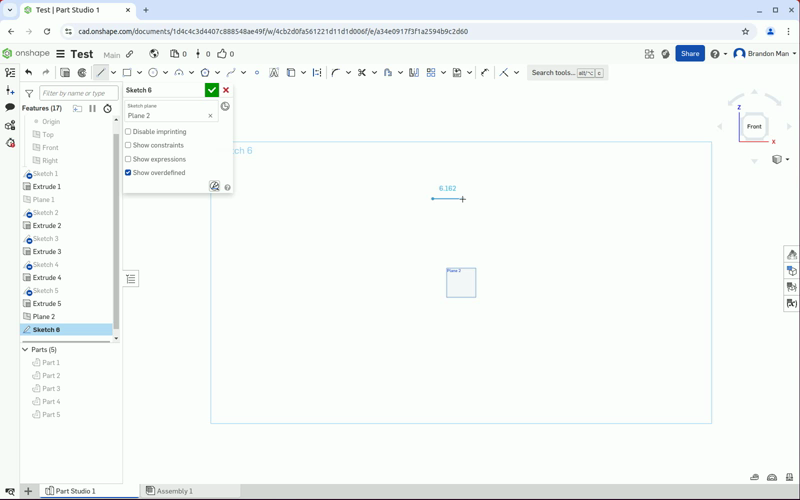
mouse_move(491, 198)
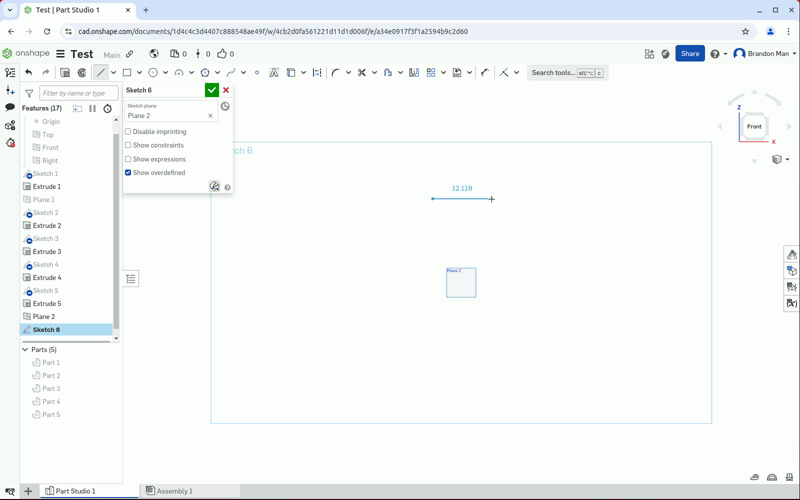
click(491, 198)
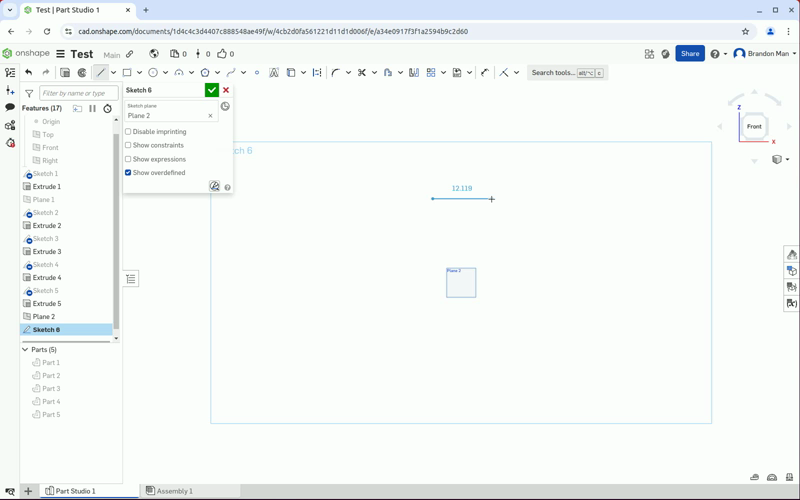
key_up(shift)
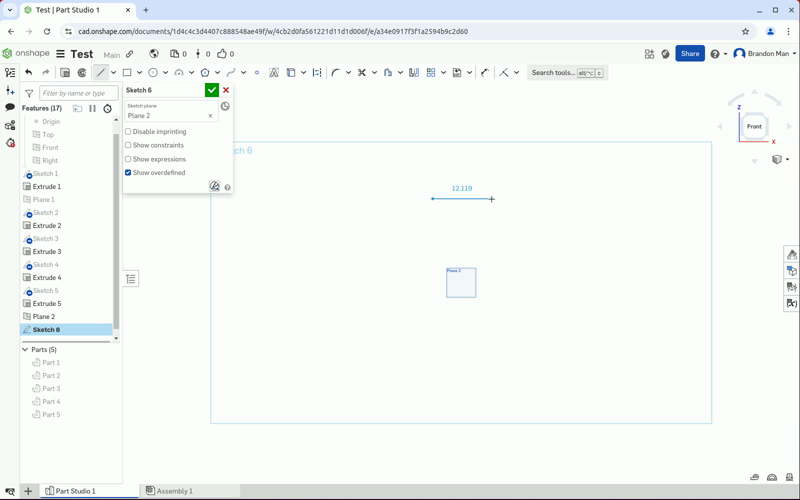
key_down(shift)
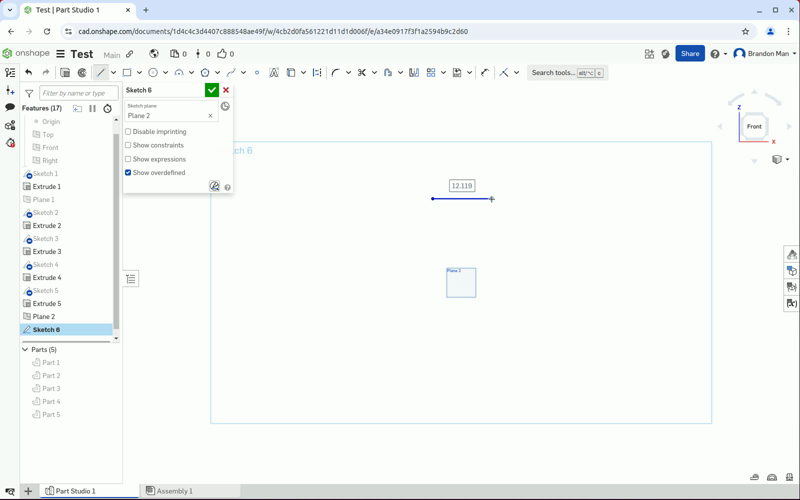
mouse_move(521, 198)
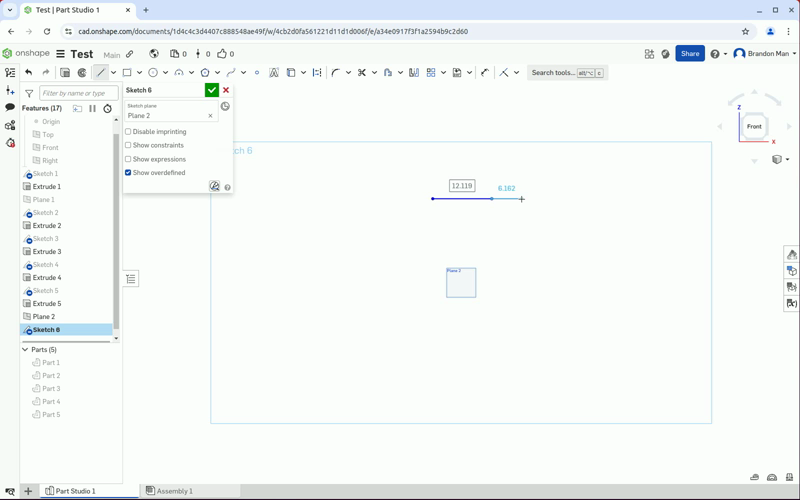
mouse_move(491, 188)
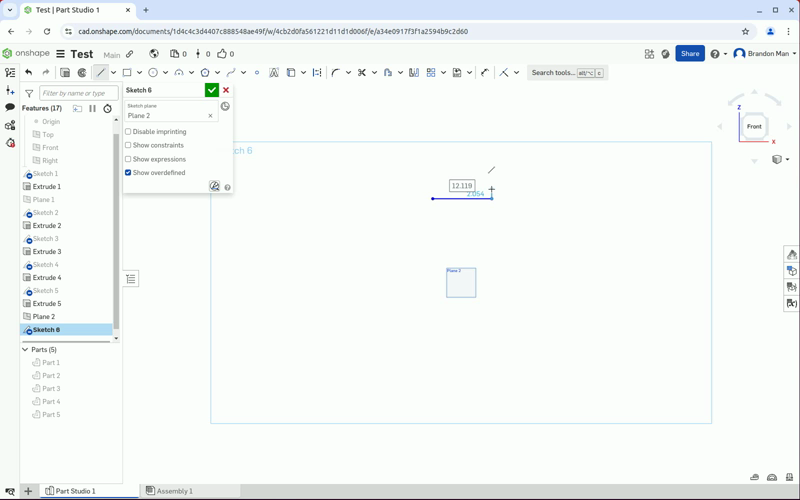
click(491, 188)
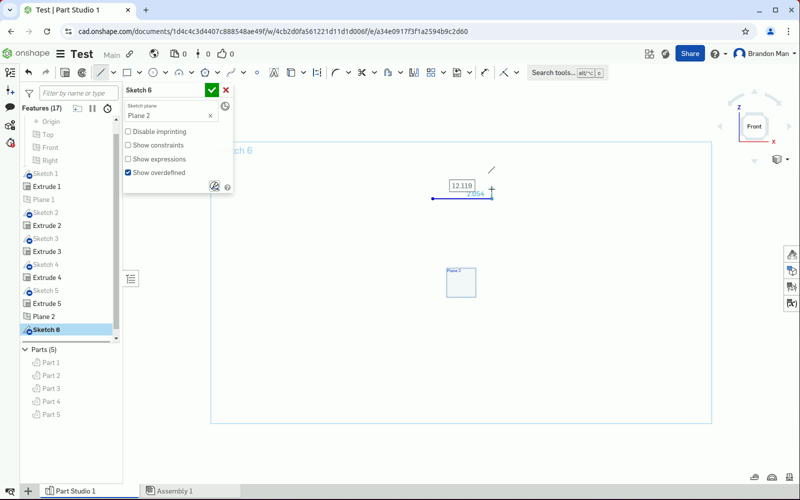
key_up(shift)
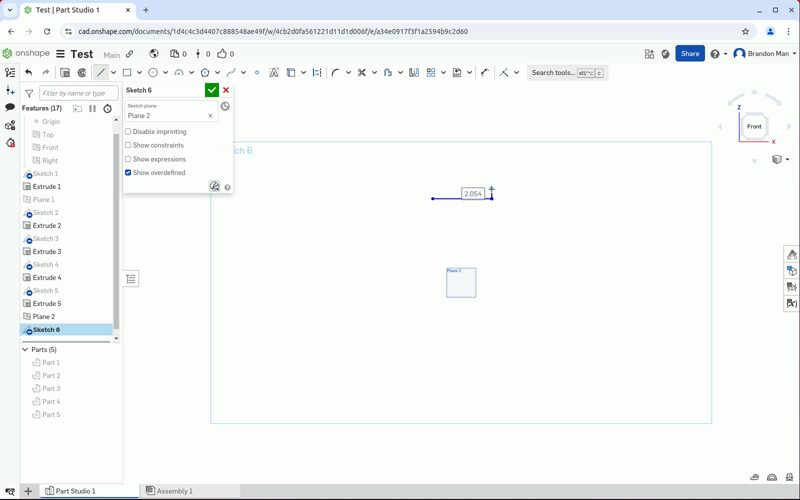
key_down(shift)
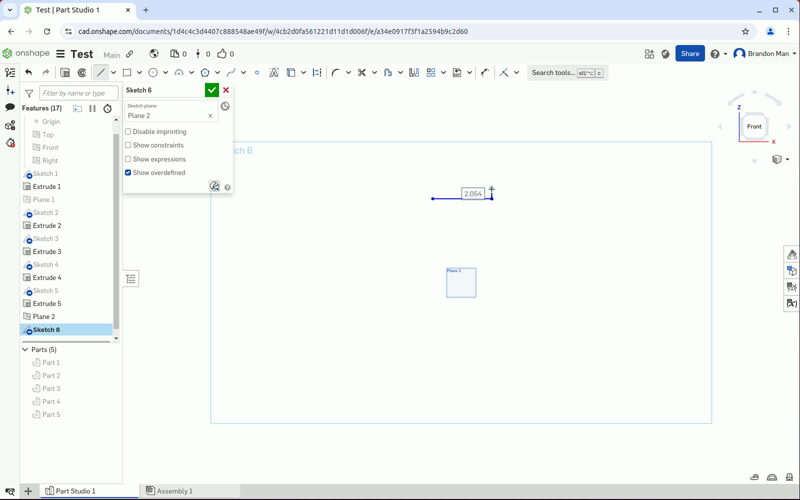
mouse_move(521, 188)
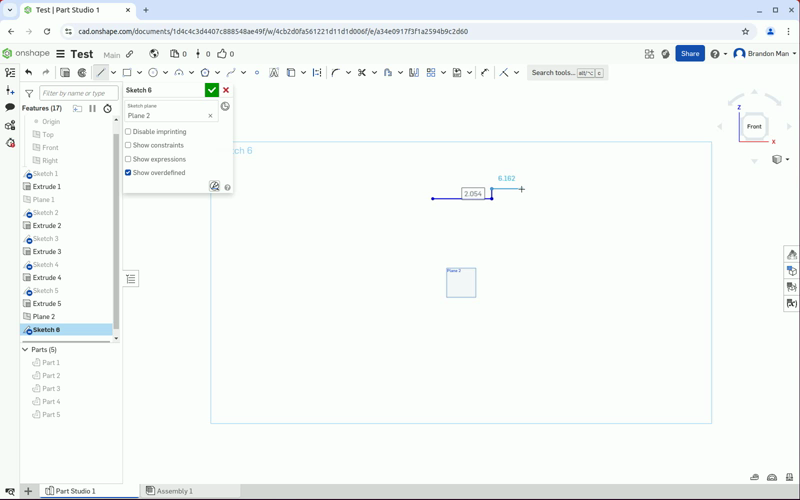
mouse_move(432, 188)
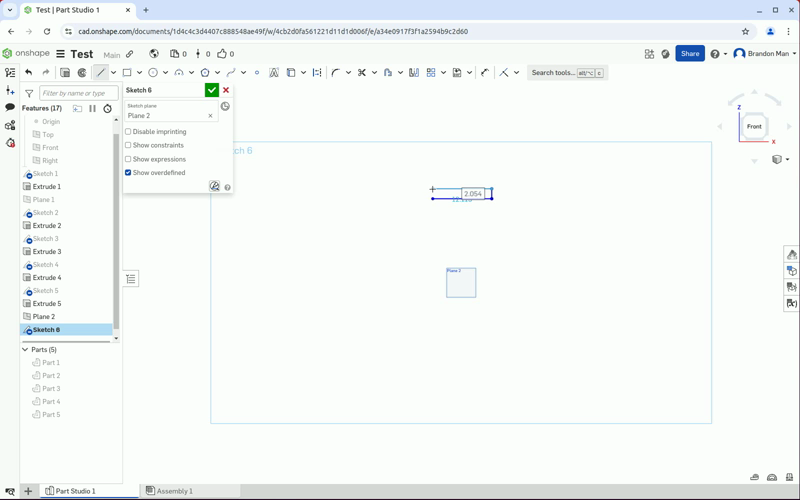
click(432, 188)
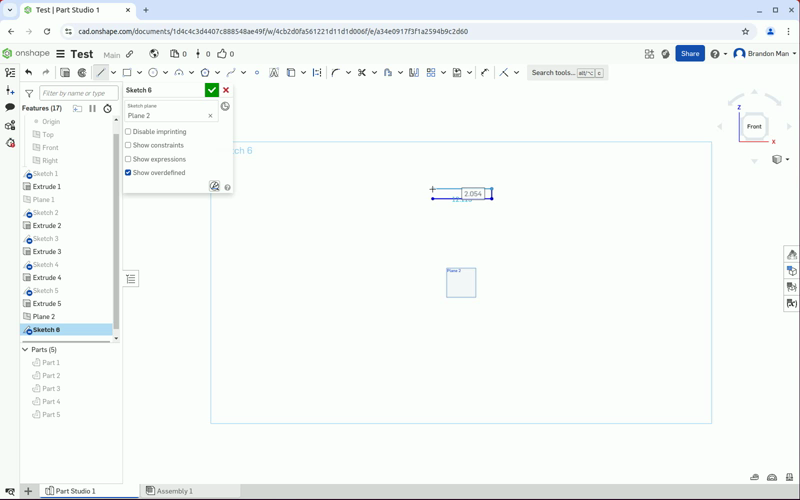
key_up(shift)
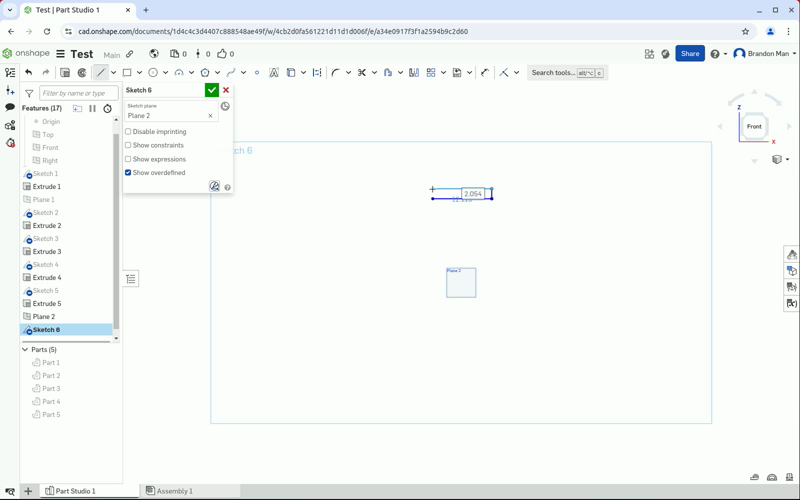
mouse_move(462, 188)
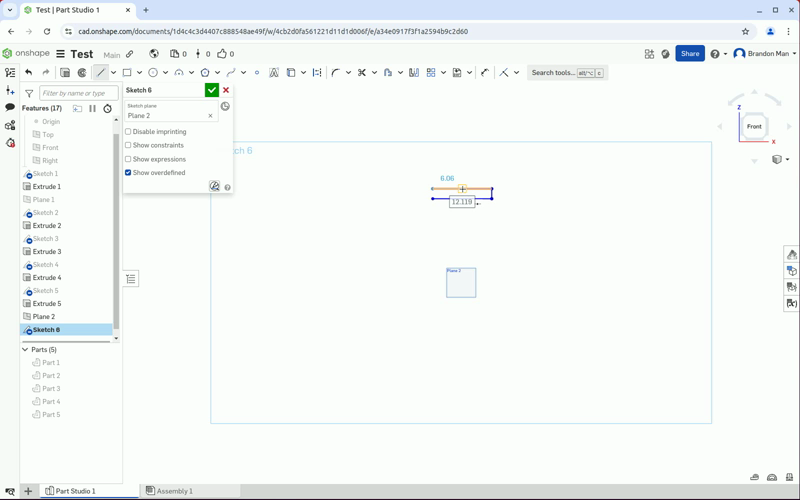
key_down(shift)
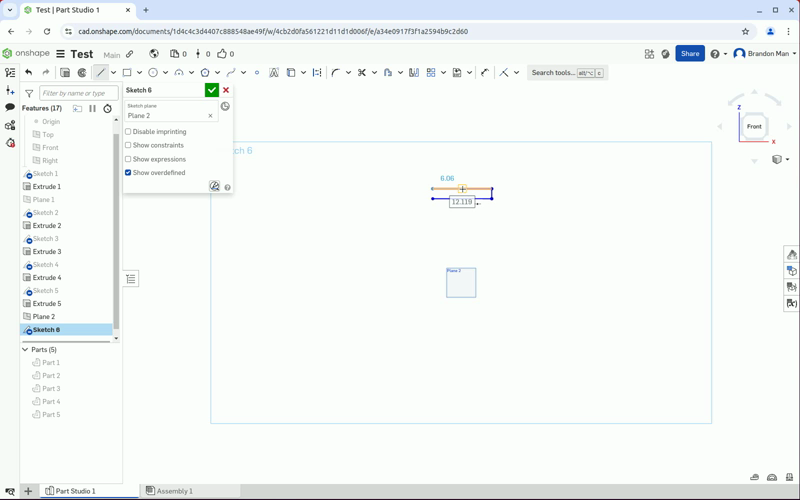
mouse_move(432, 198)
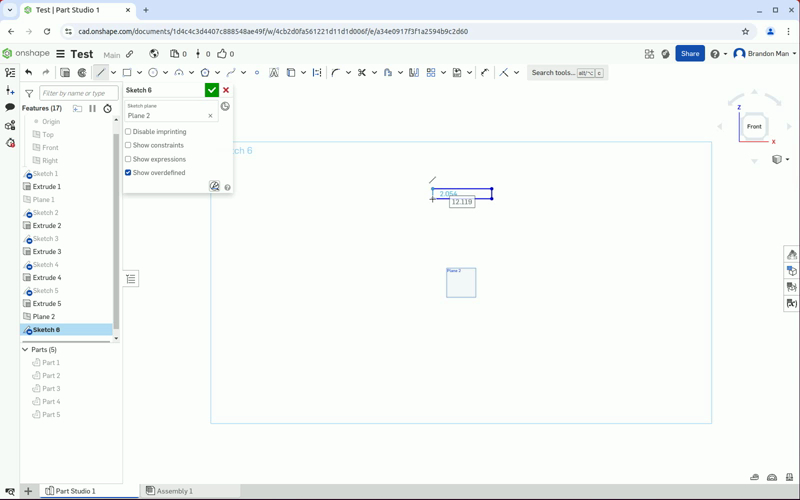
key_up(shift)
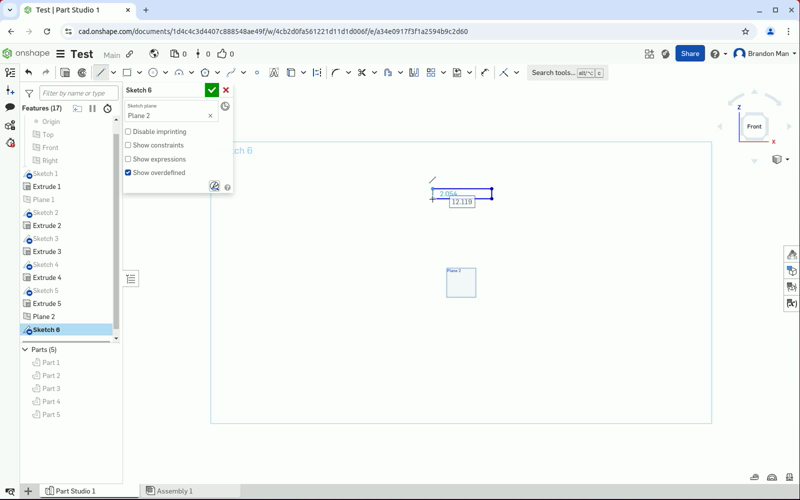
click(432, 198)
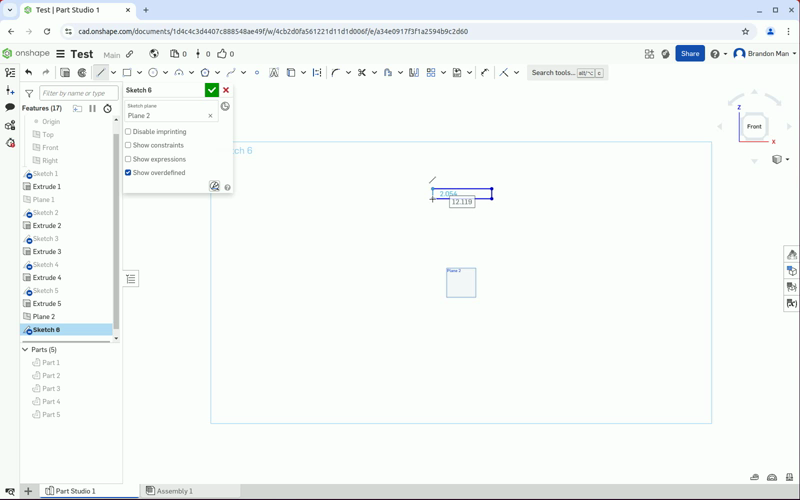
key(esc)
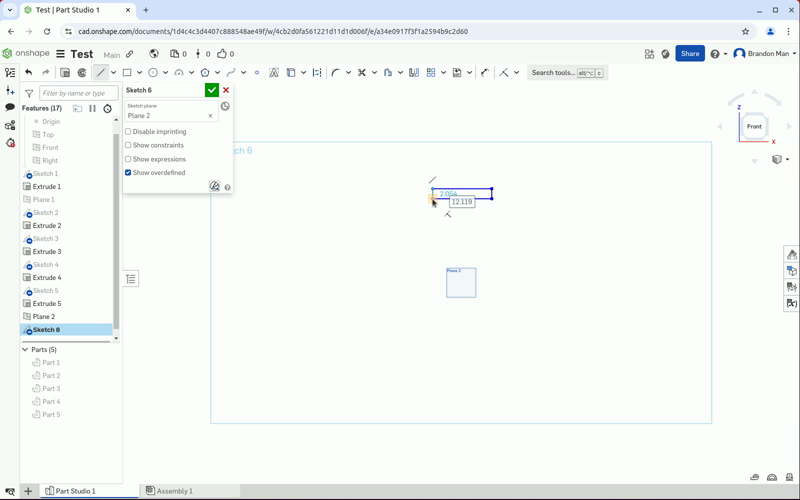
mouse_move(440, 192)
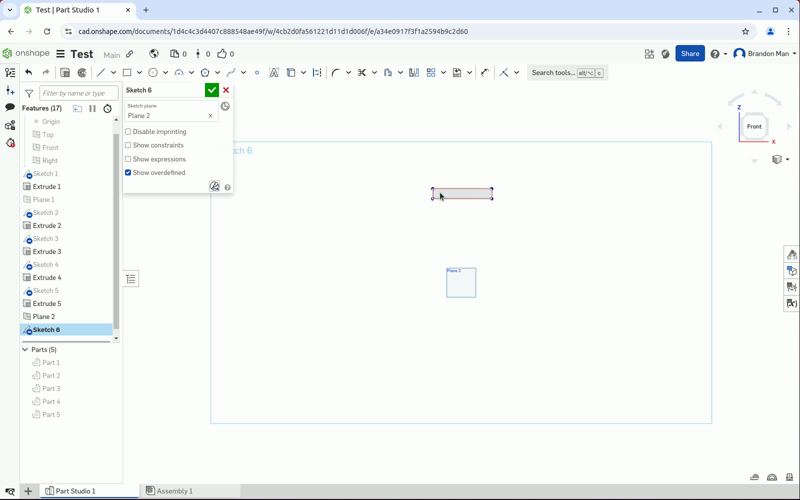
scroll(6)
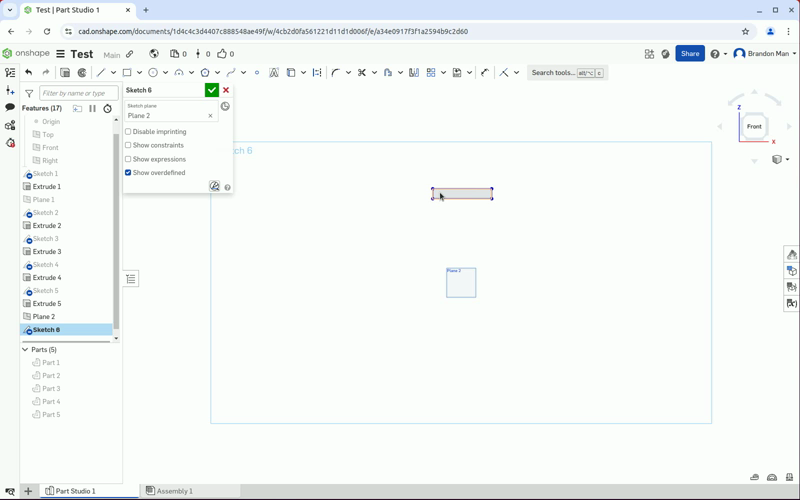
scroll(6)
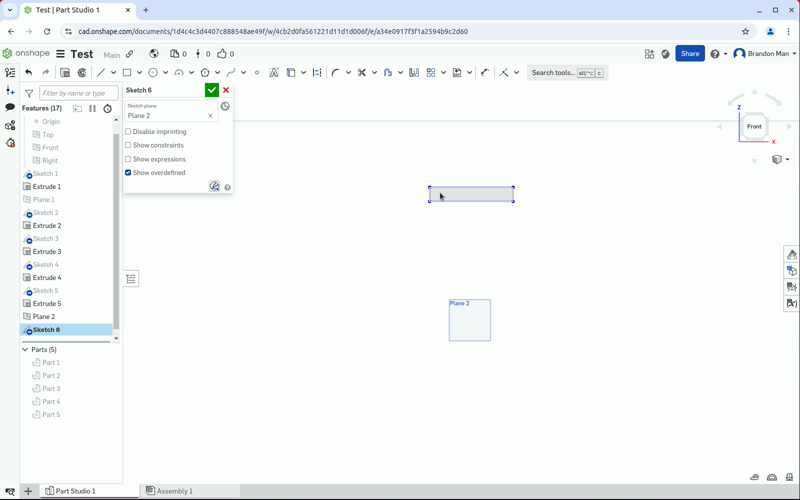
scroll(6)
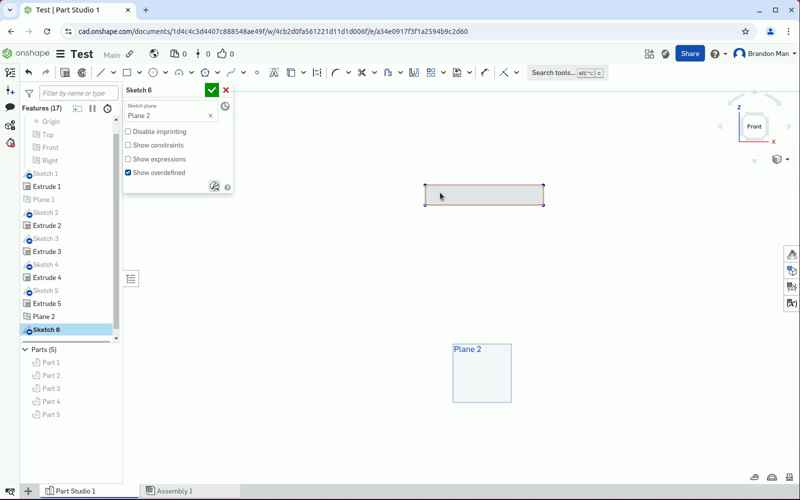
scroll(6)
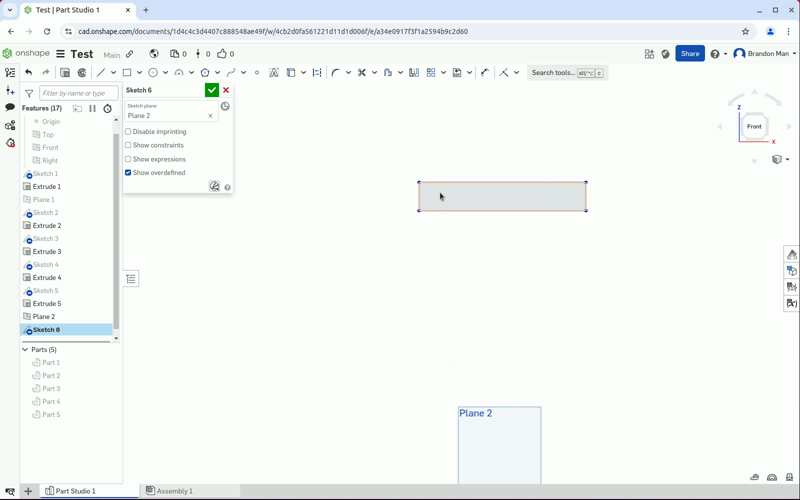
scroll(6)
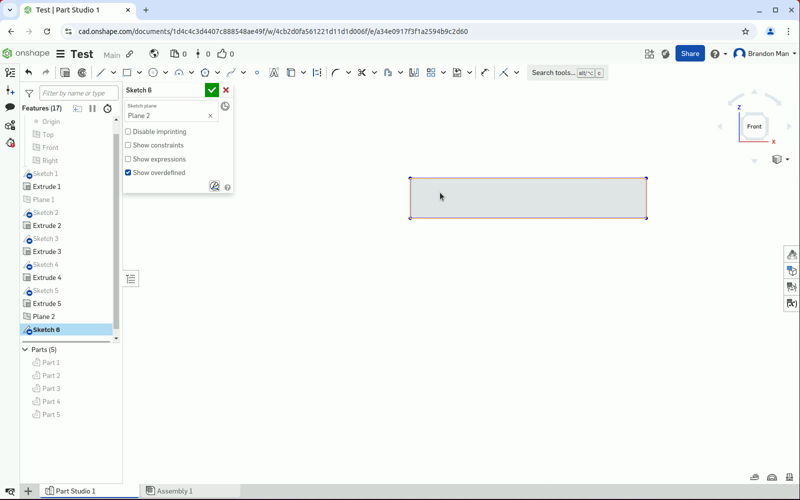
scroll(6)
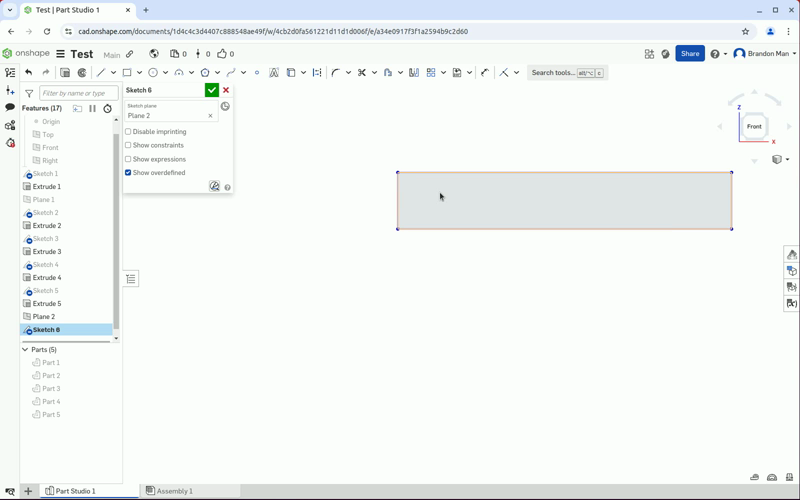
scroll(6)
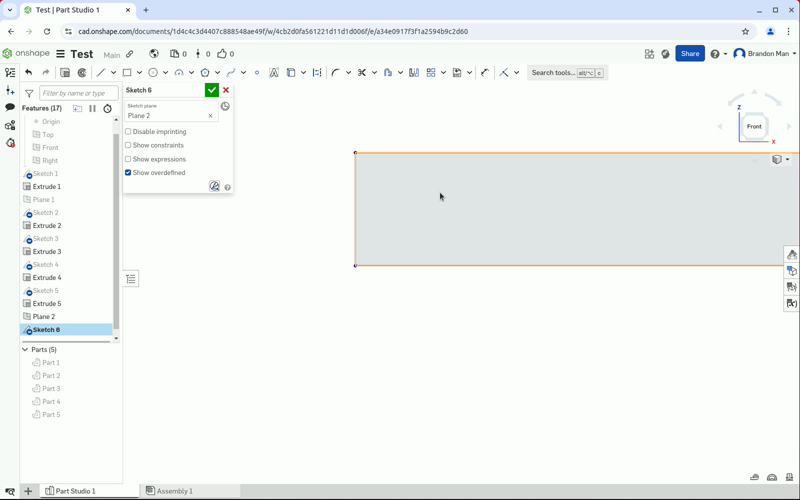
click(440, 192)
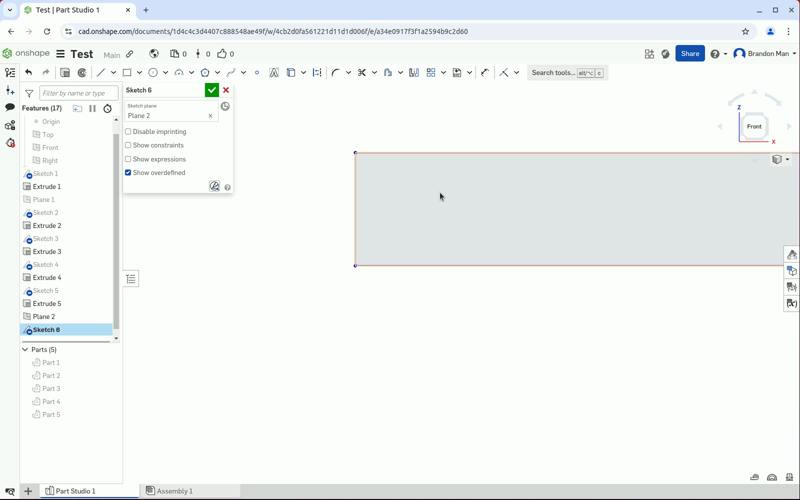
scroll(-6)
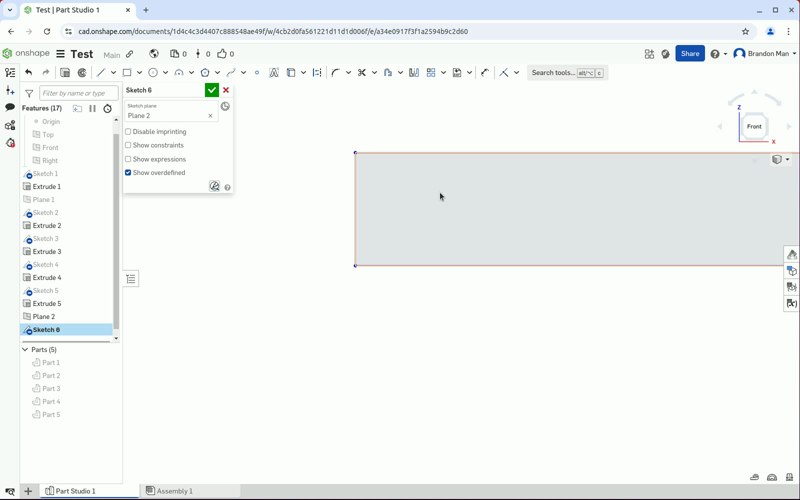
scroll(-6)
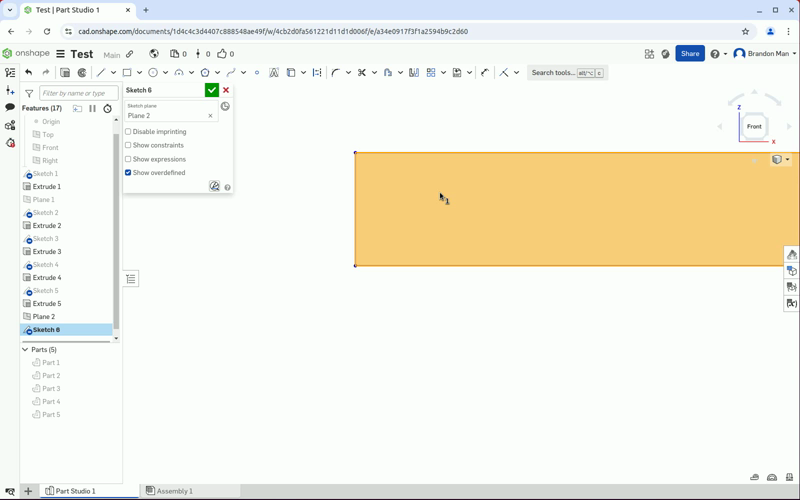
scroll(-6)
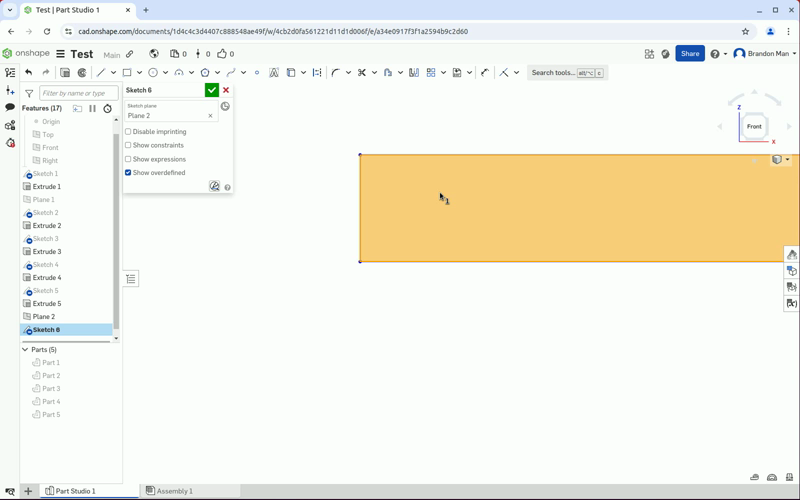
scroll(-6)
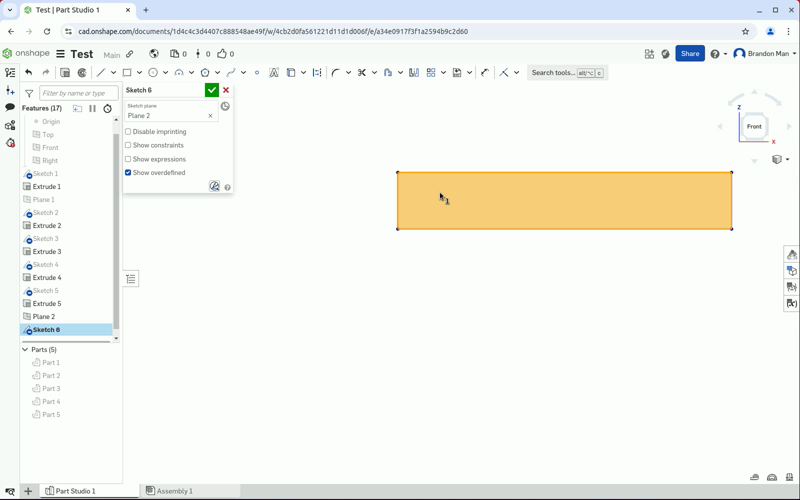
scroll(-6)
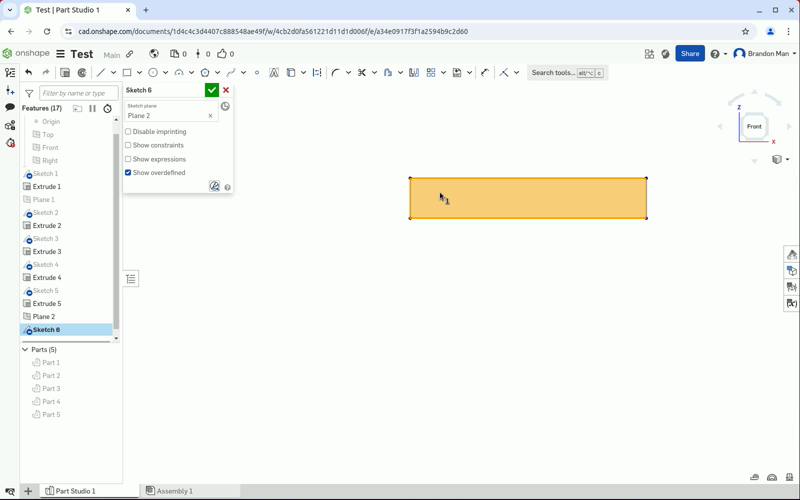
scroll(-6)
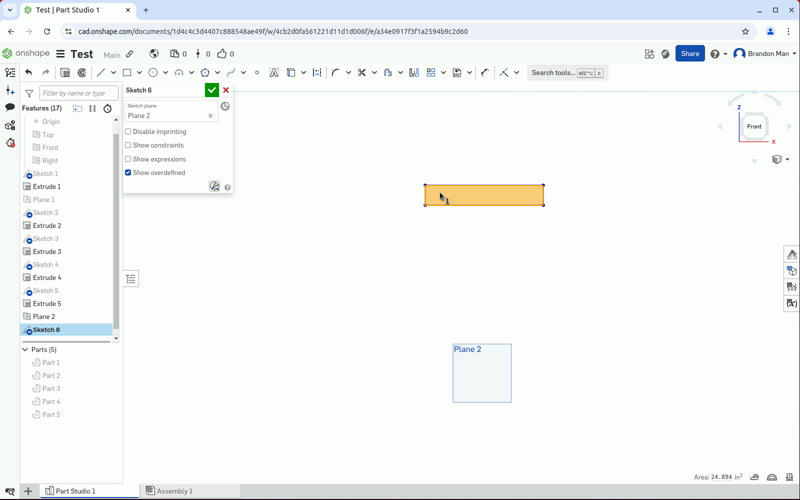
scroll(-6)
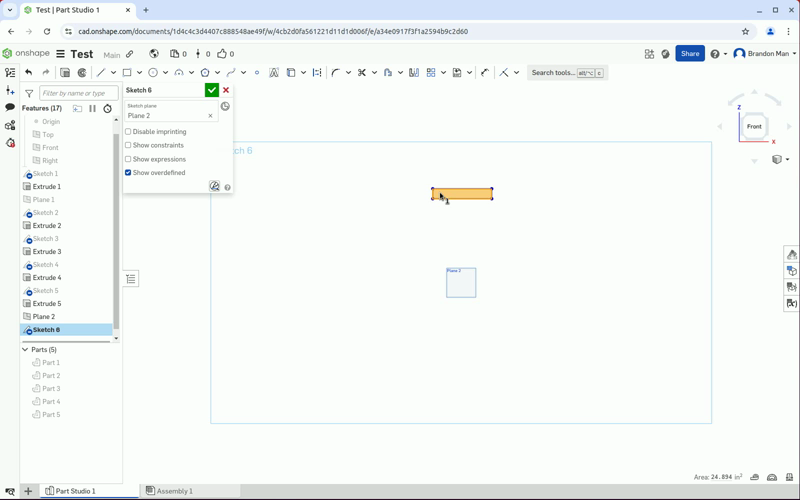
mouse_move(73, 352)
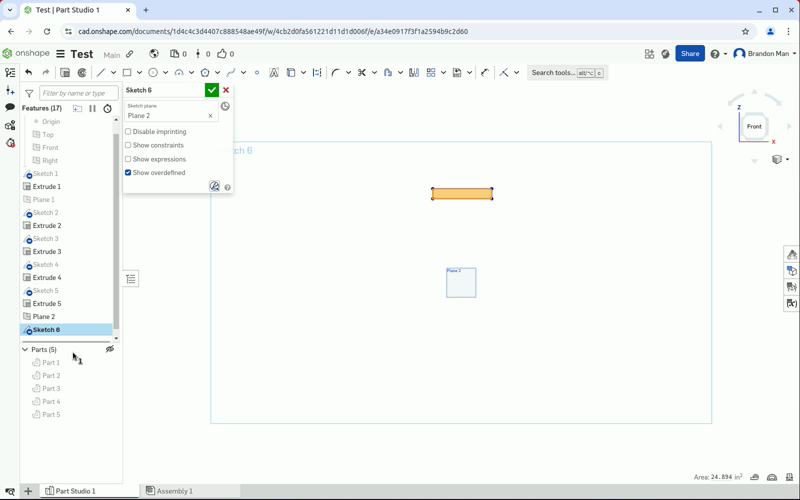
key(shift+y)
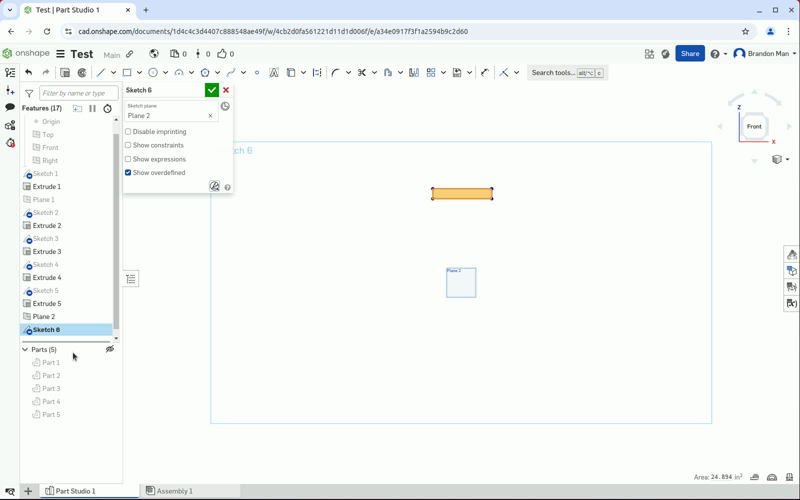
key(shift+e)
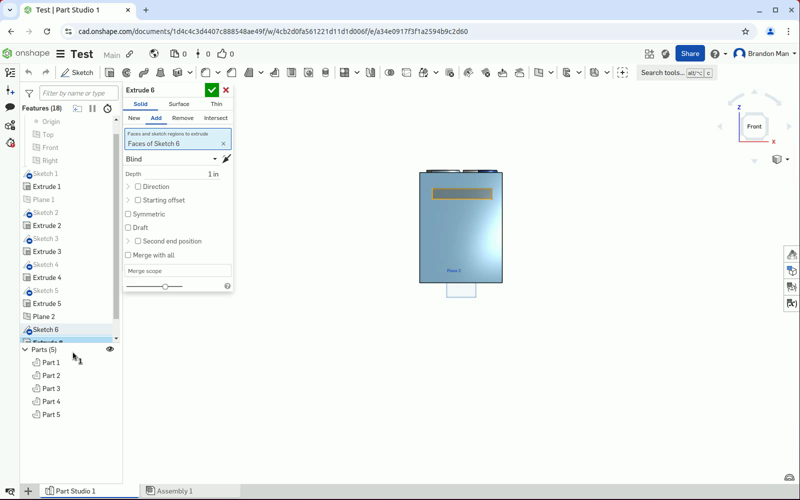
mouse_move(143, 106)
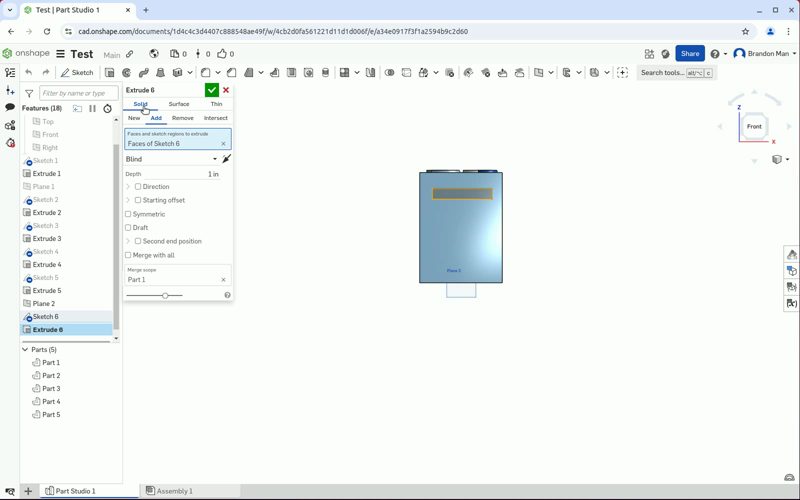
click(143, 106)
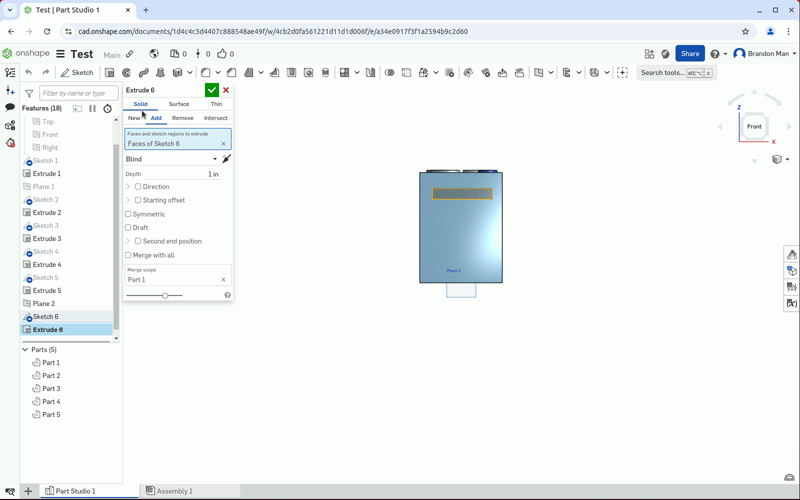
mouse_move(137, 120)
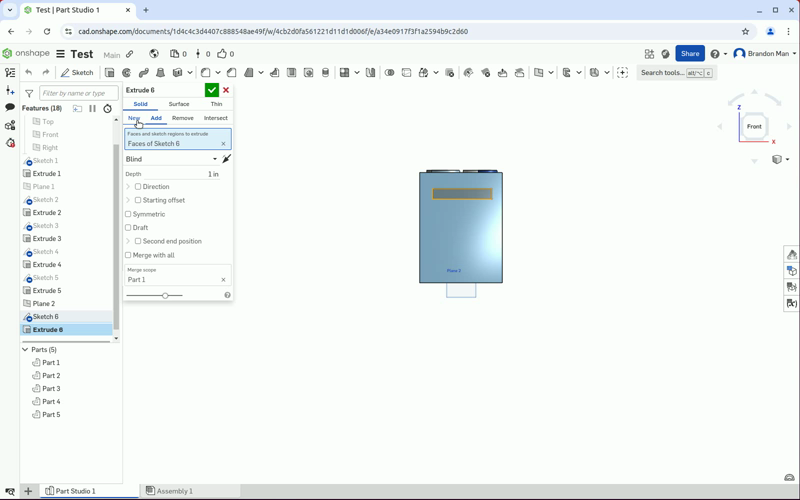
click(137, 120)
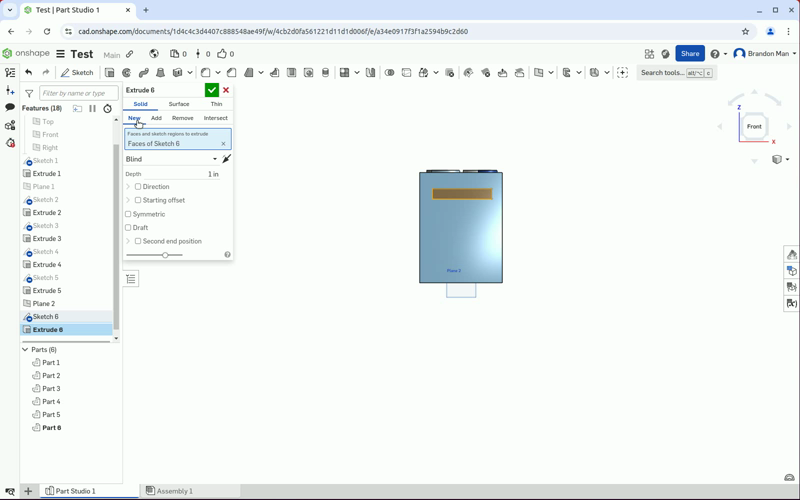
key(tab, 4)
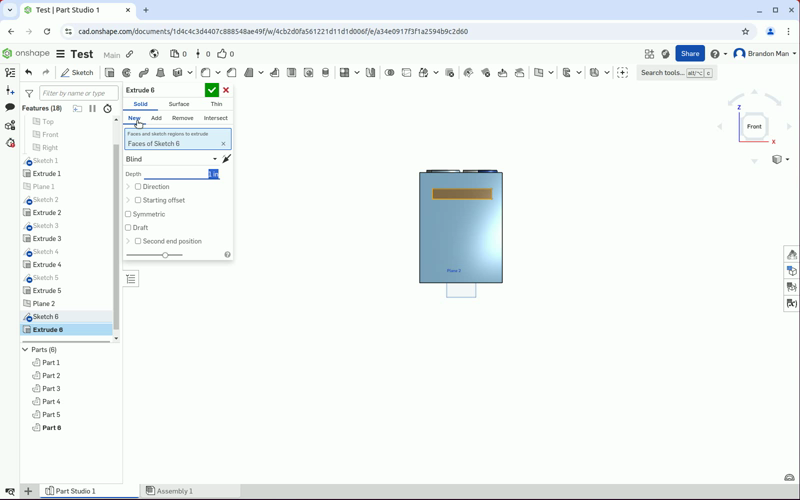
text(0.481)
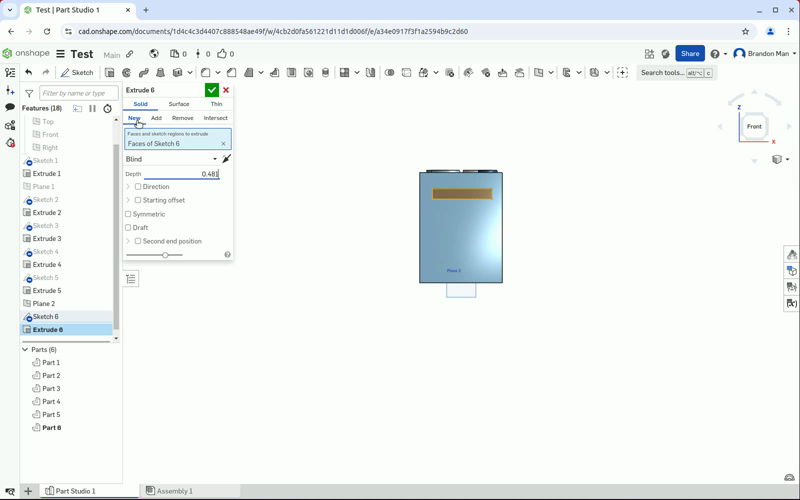
key(enter)
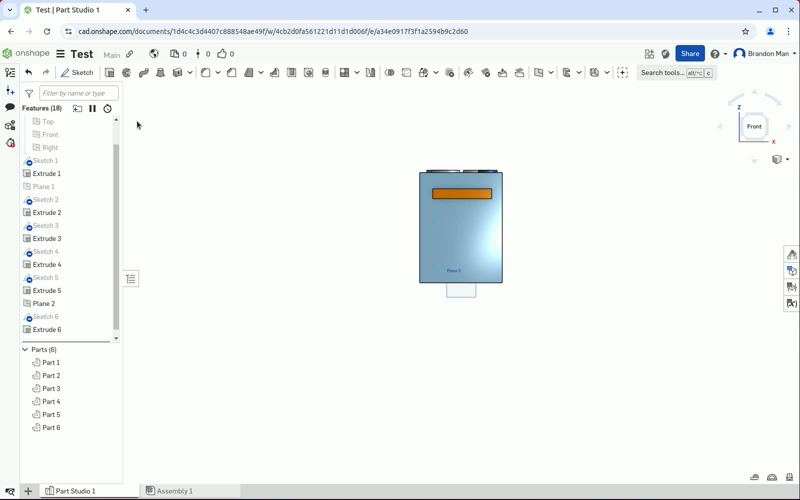
key(shift+h)
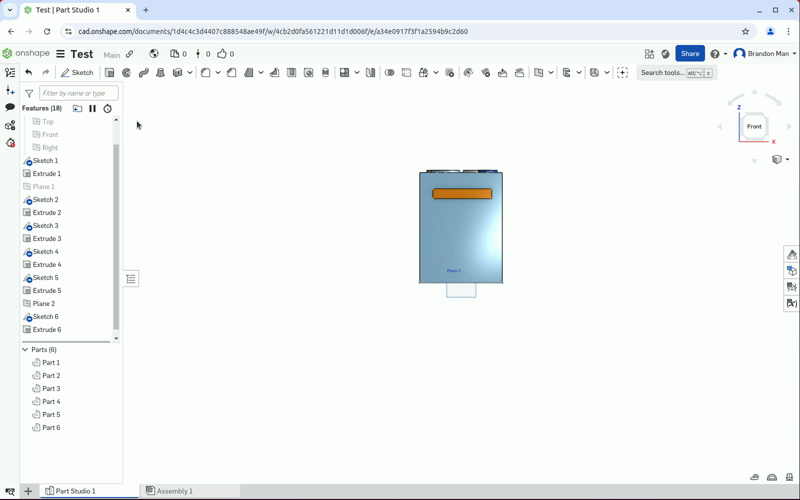
key(shift+h)
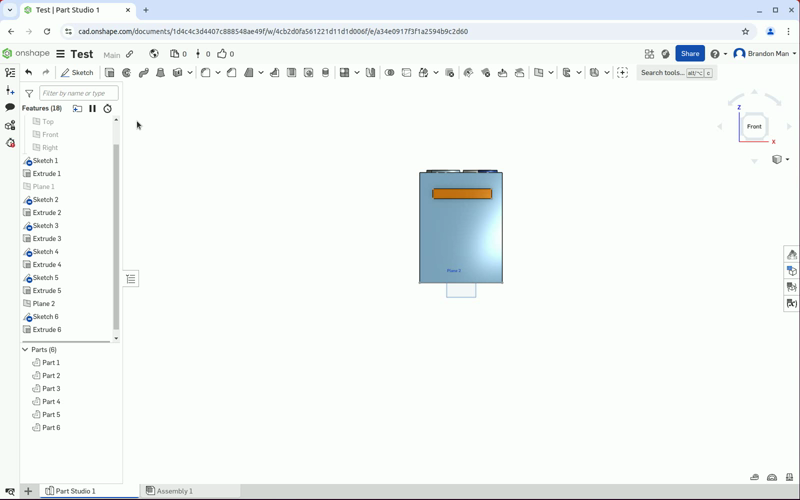
key(shift+7)
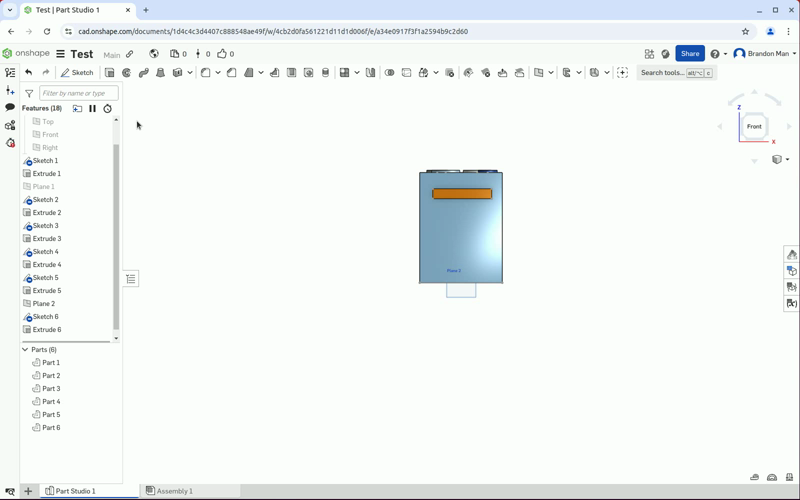
key(left, 2)
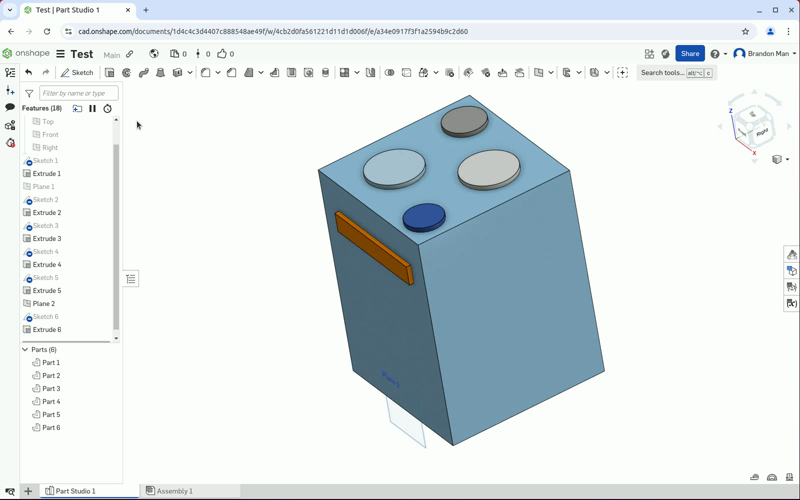
key(down, 2)
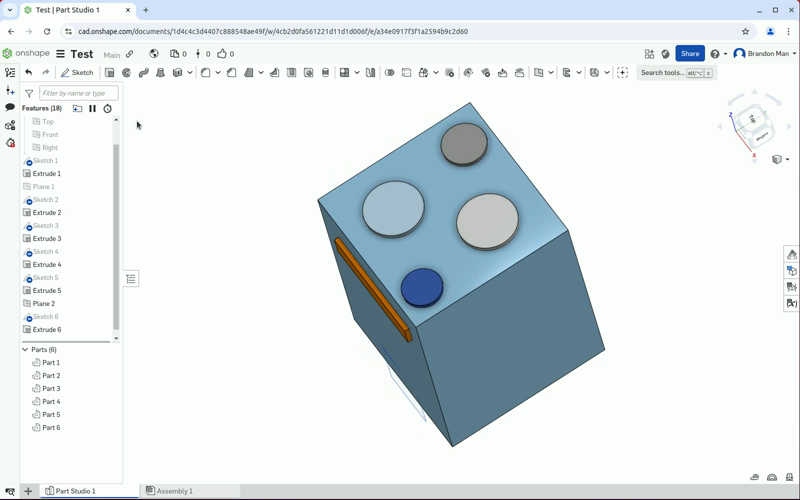
key(up, 2)
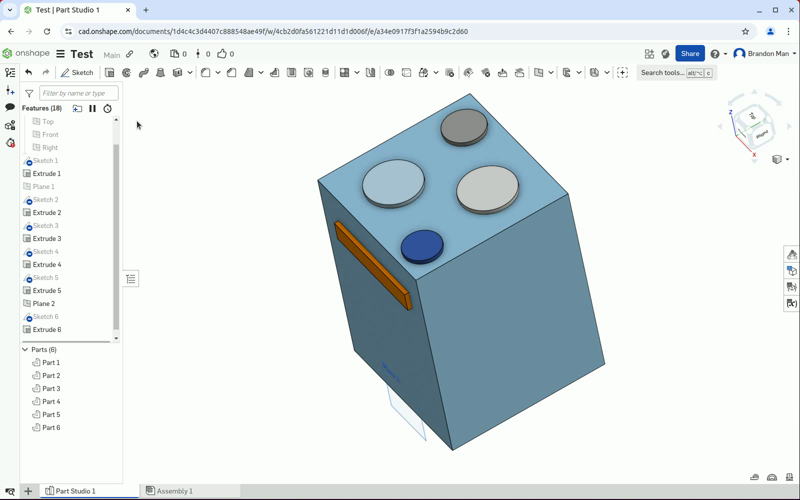
key(right, 2)
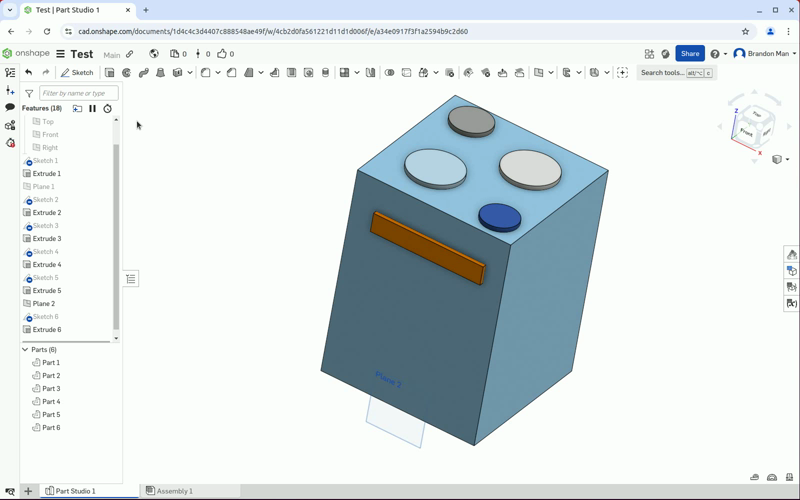
mouse_move(69, 163)
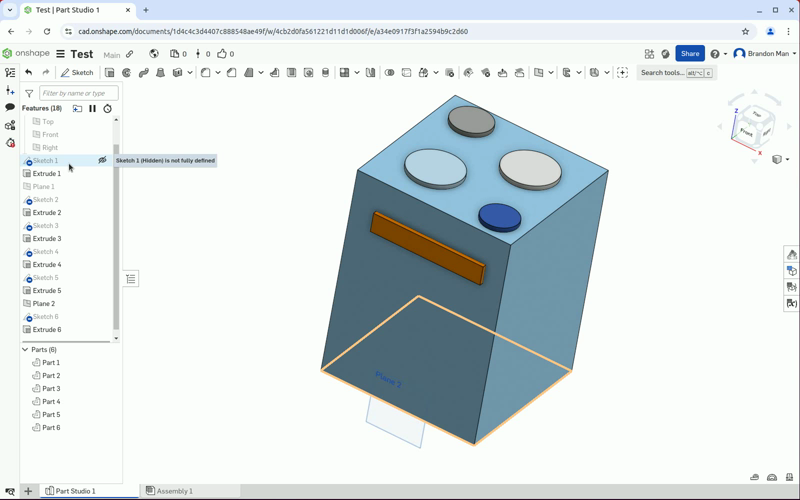
click(69, 163)